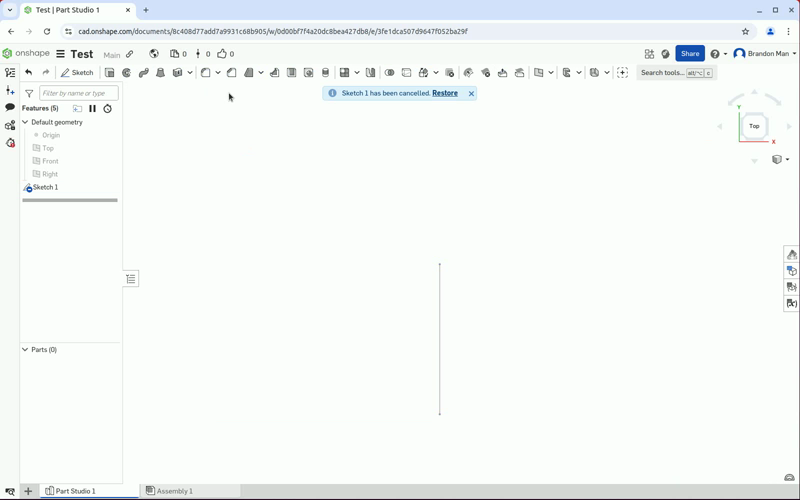
key(shift+h)
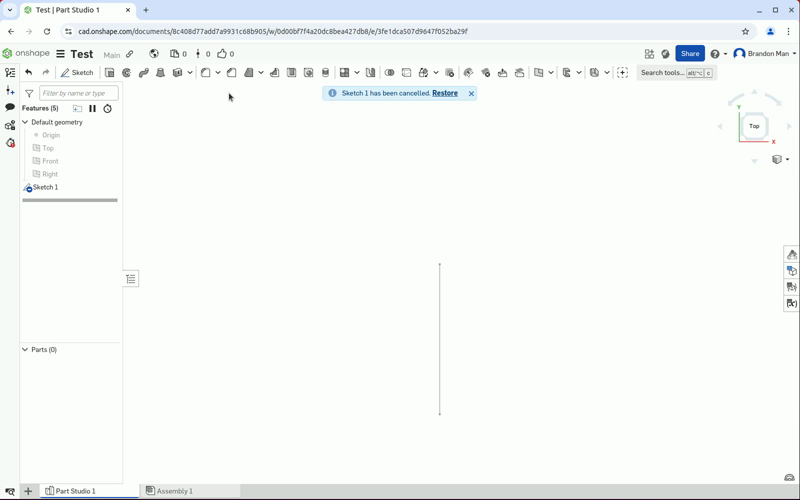
key(shift+s)
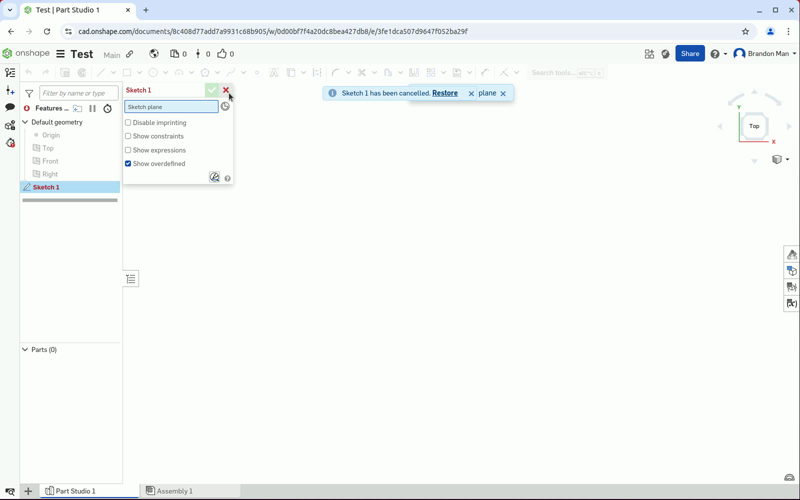
mouse_move(73, 150)
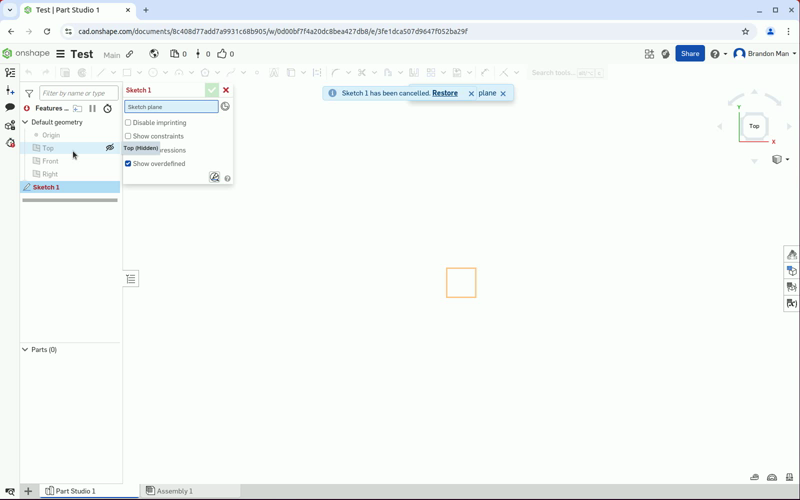
click(73, 150)
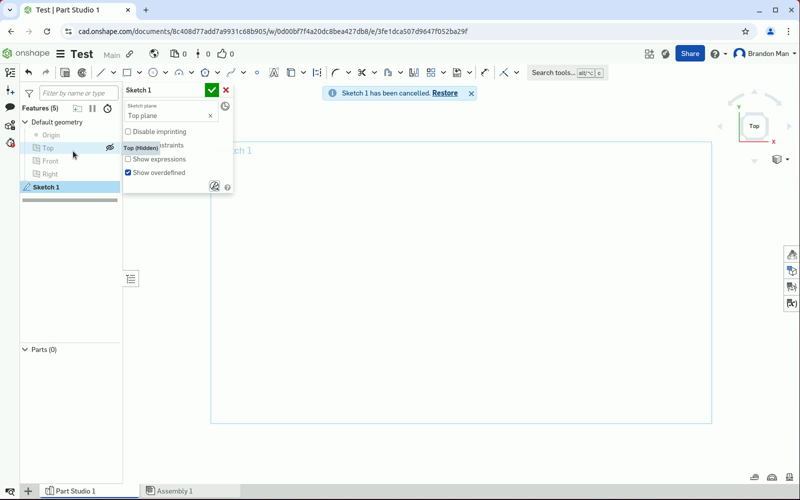
mouse_move(73, 352)
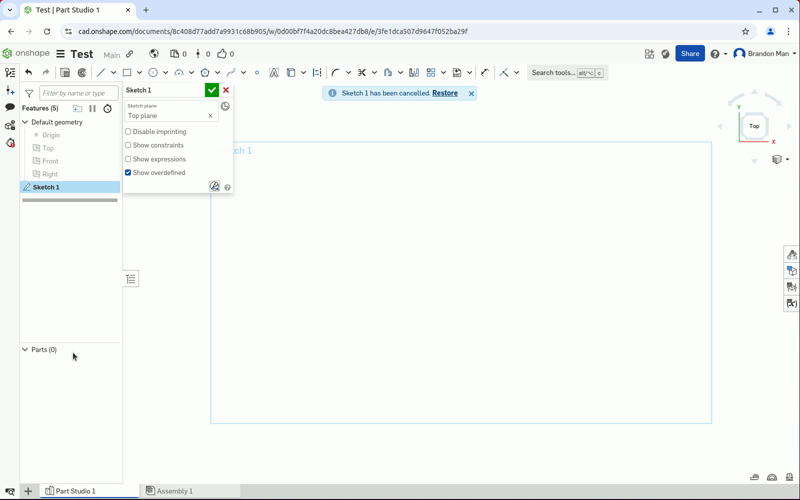
key(y)
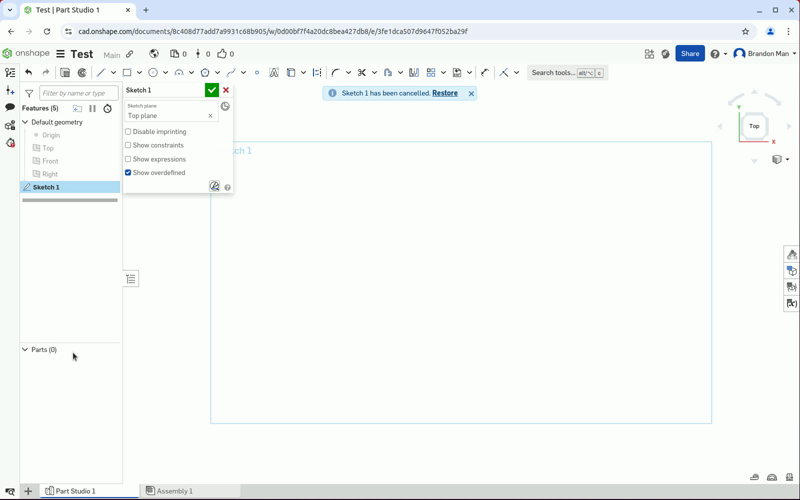
key(l)
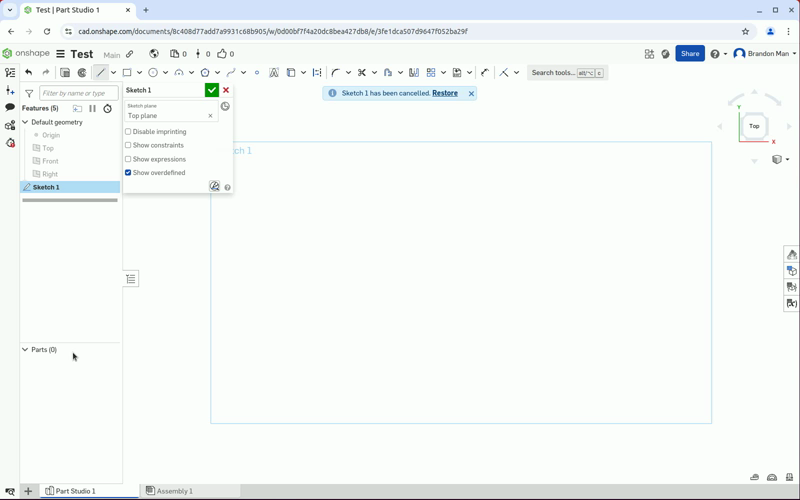
key_down(shift)
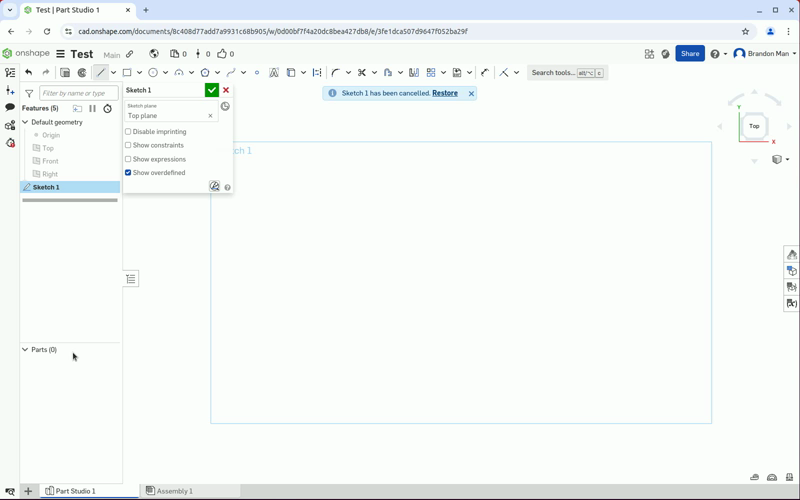
mouse_move(438, 333)
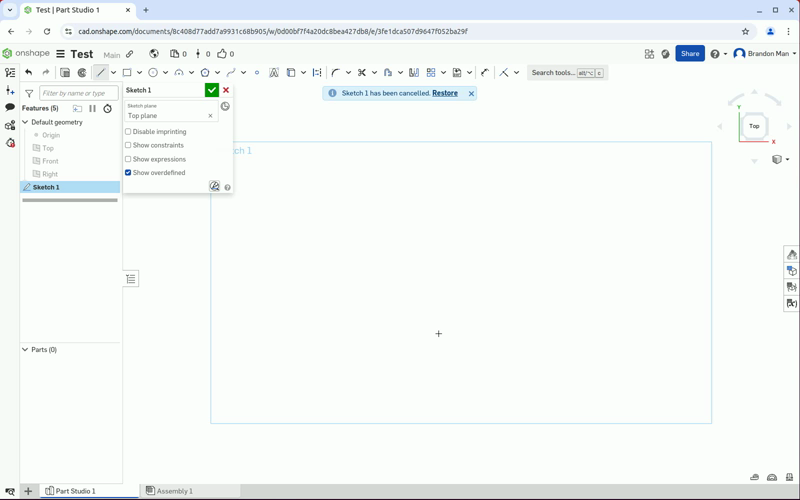
click(438, 333)
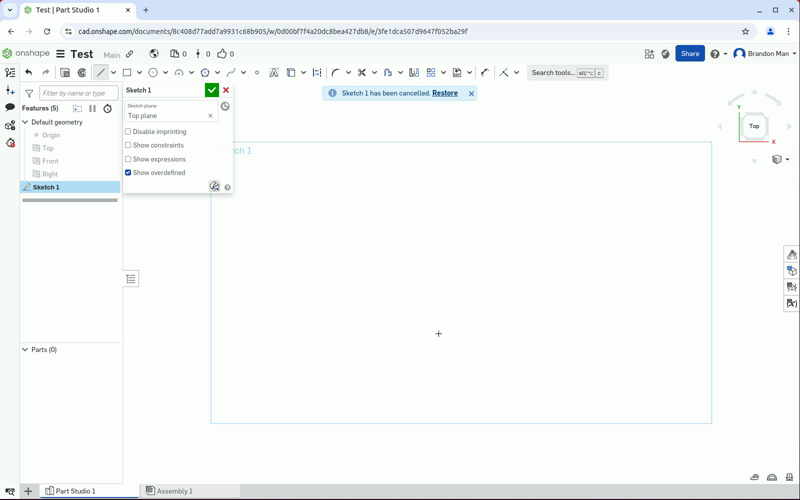
key_up(shift)
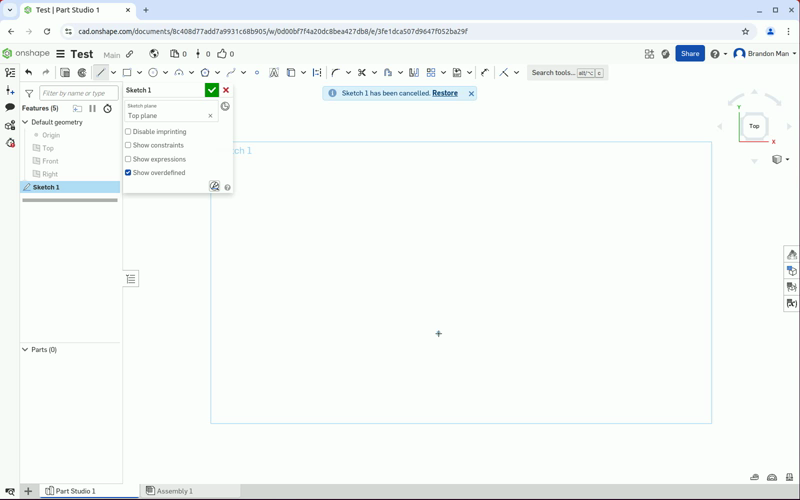
key_down(shift)
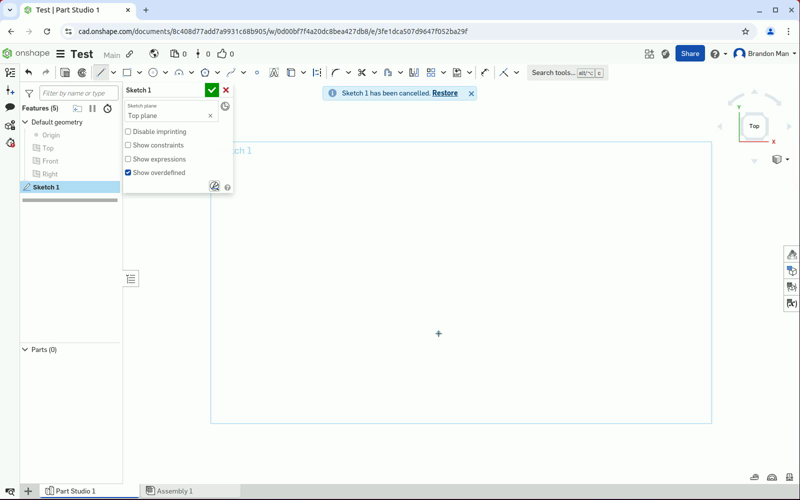
mouse_move(468, 333)
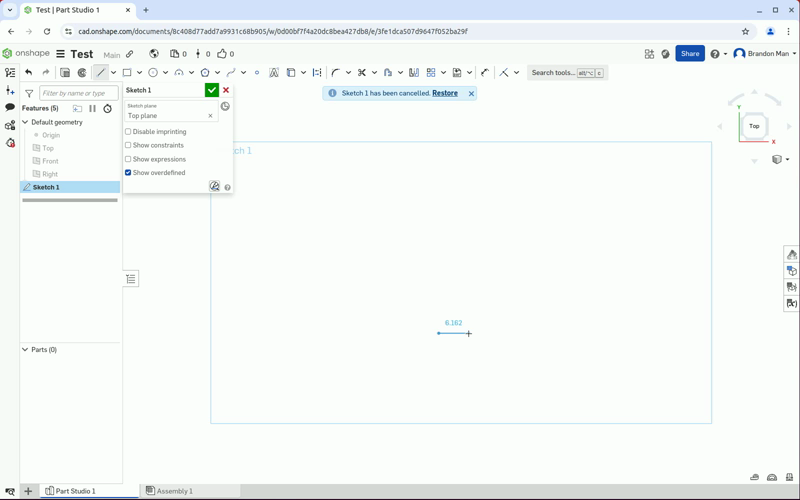
mouse_move(481, 333)
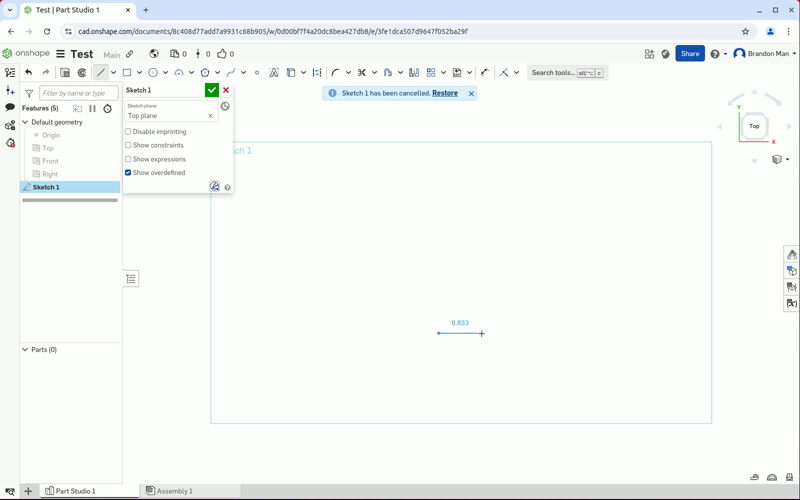
click(481, 333)
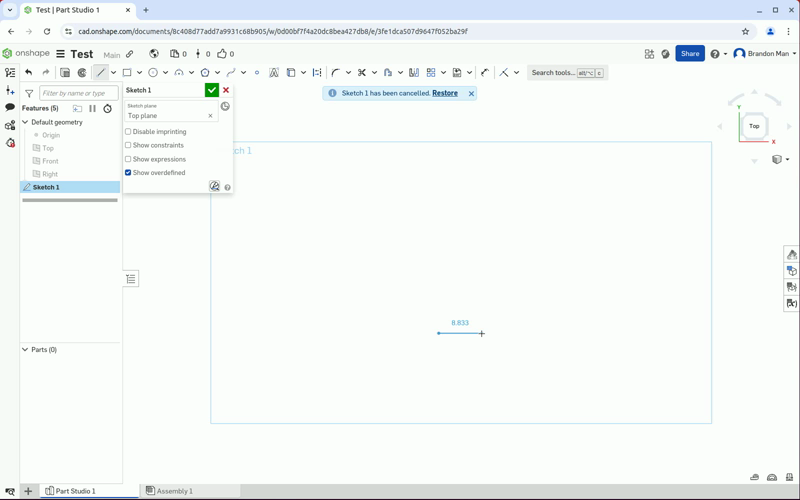
key_up(shift)
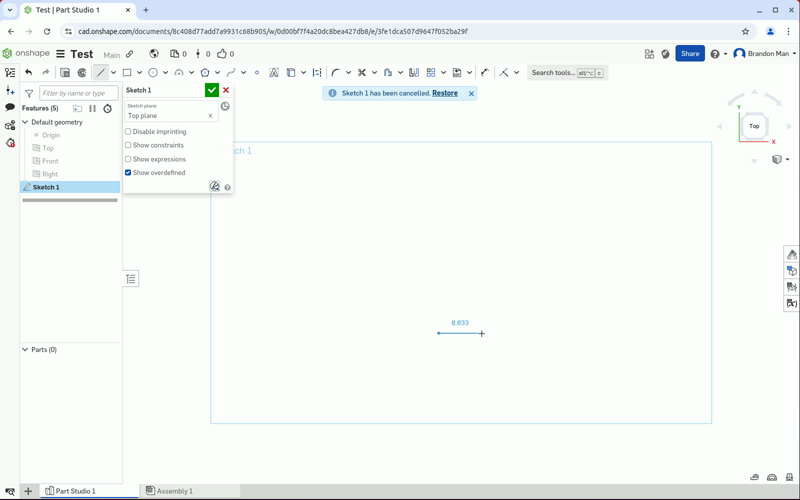
key_down(shift)
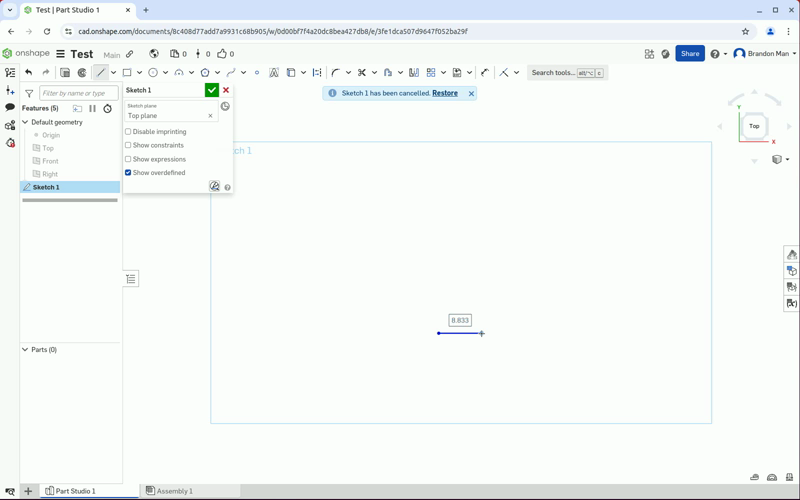
mouse_move(481, 231)
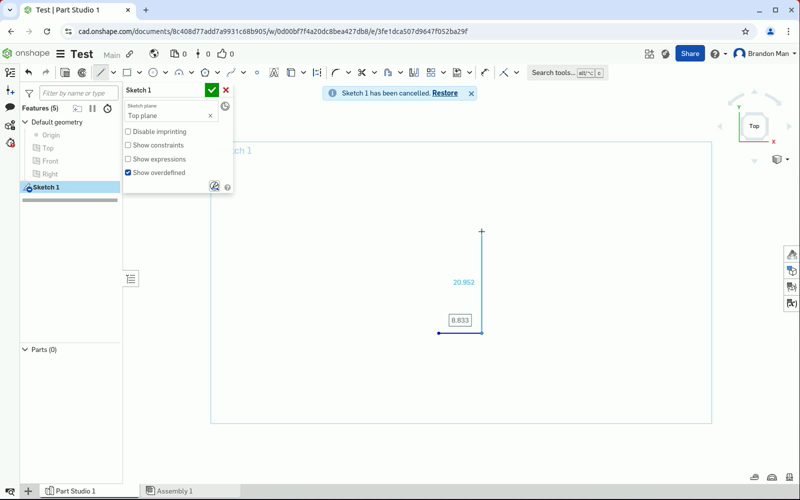
click(481, 231)
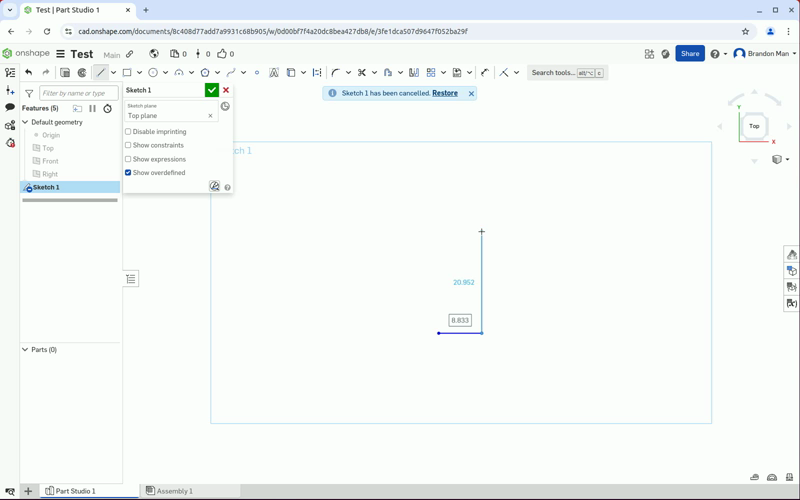
key_up(shift)
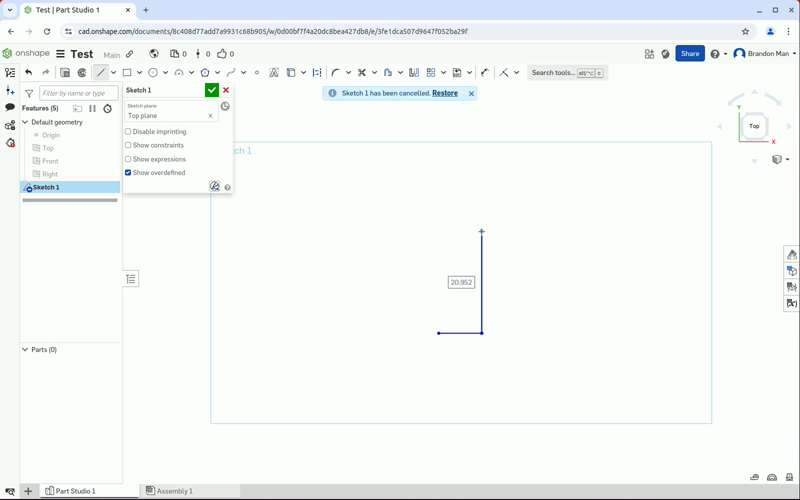
key_down(shift)
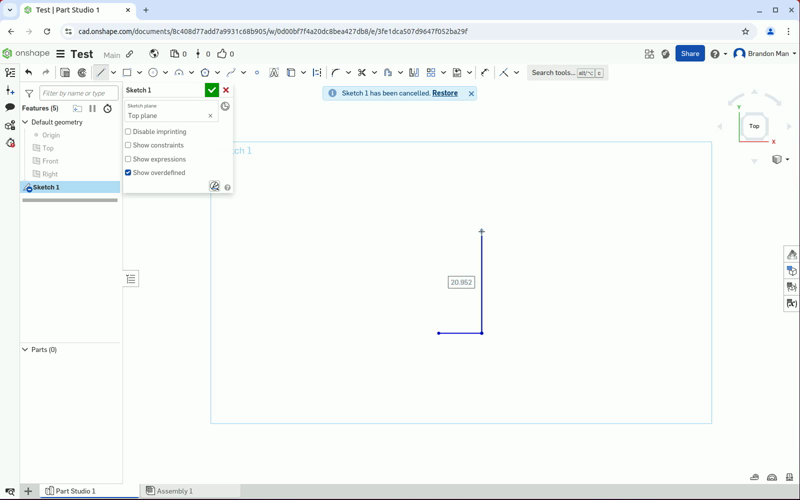
mouse_move(511, 231)
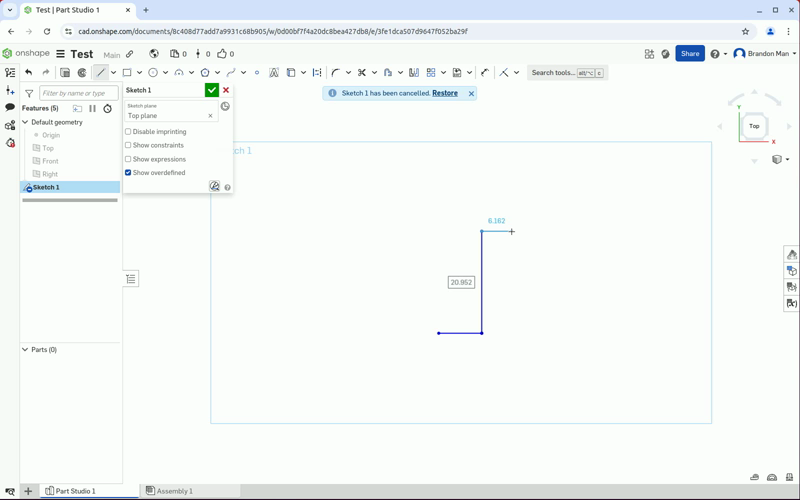
mouse_move(438, 231)
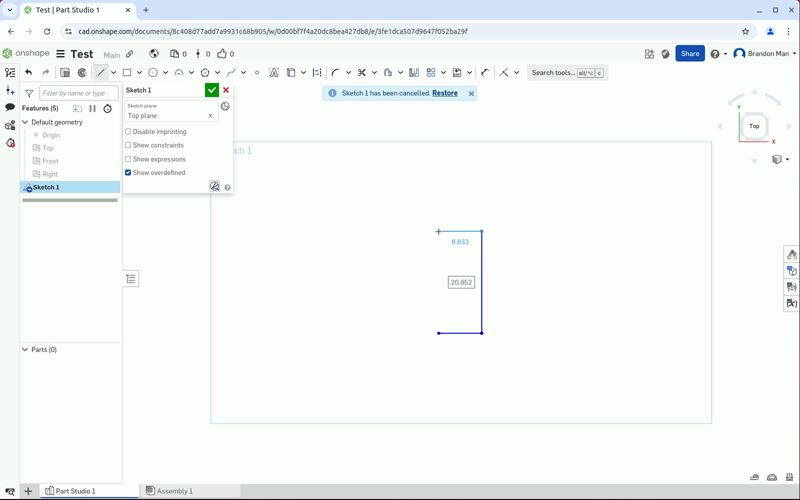
click(438, 231)
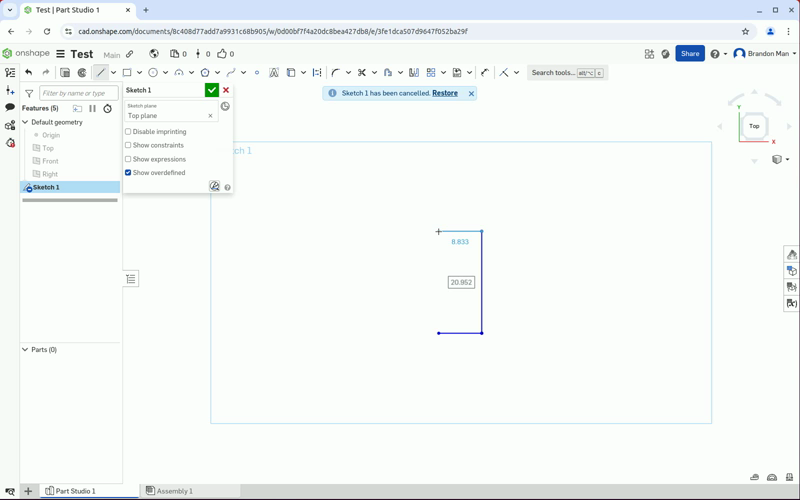
key_up(shift)
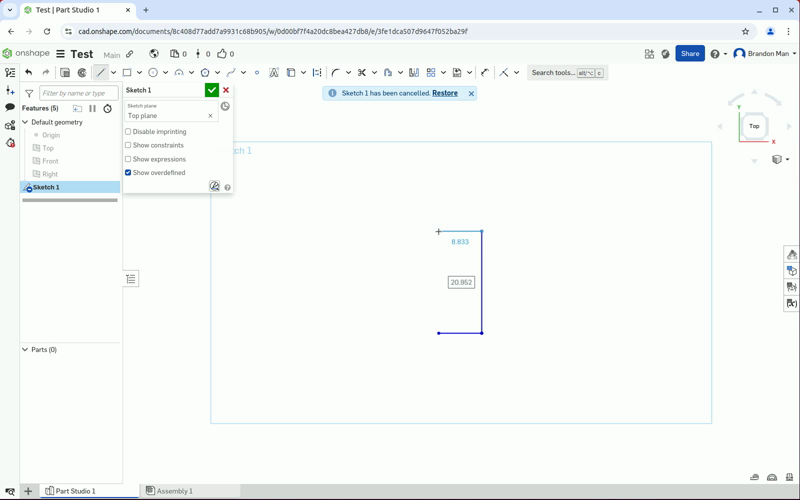
key_down(shift)
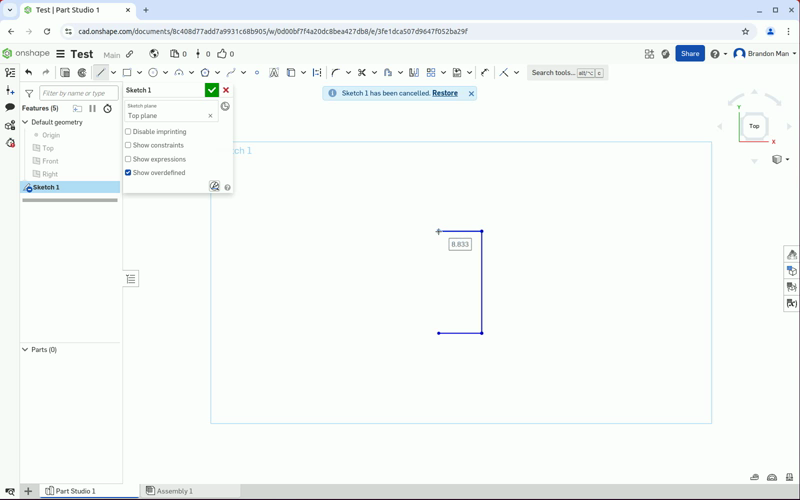
mouse_move(438, 333)
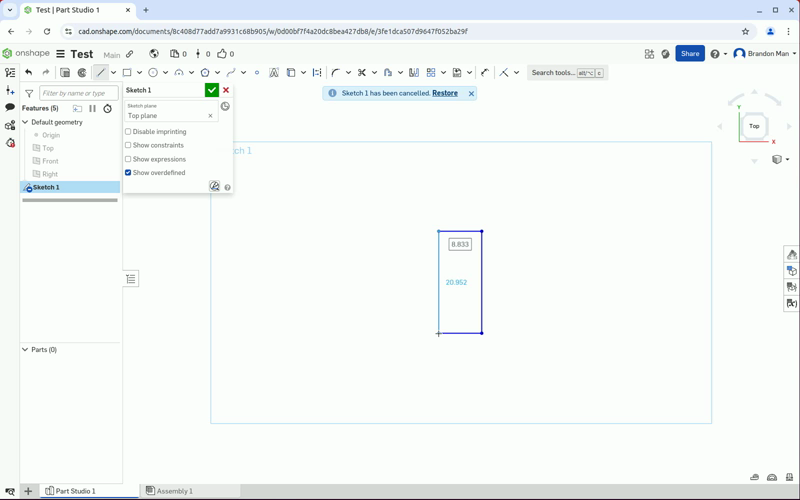
key_up(shift)
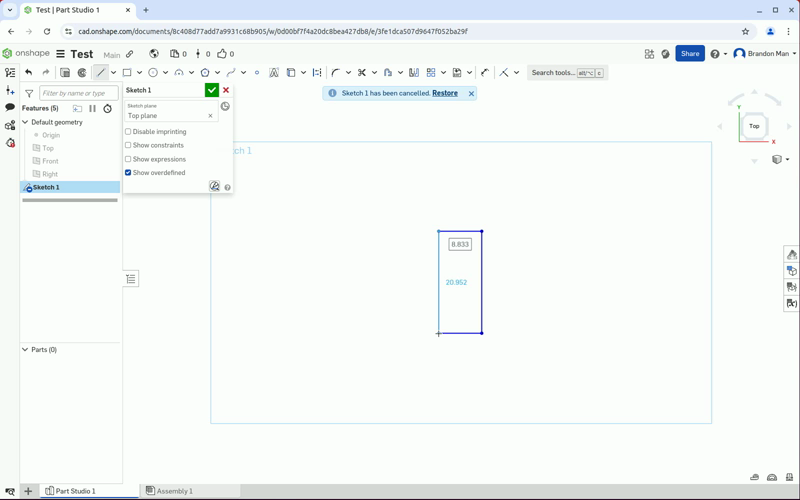
click(438, 333)
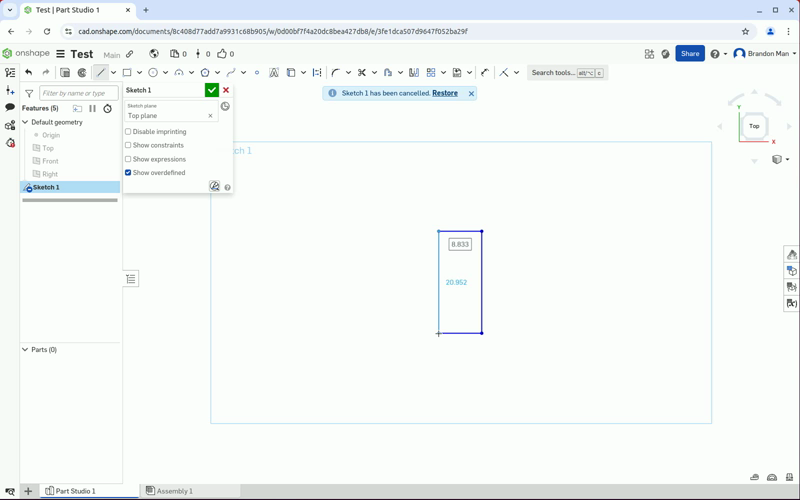
key(esc)
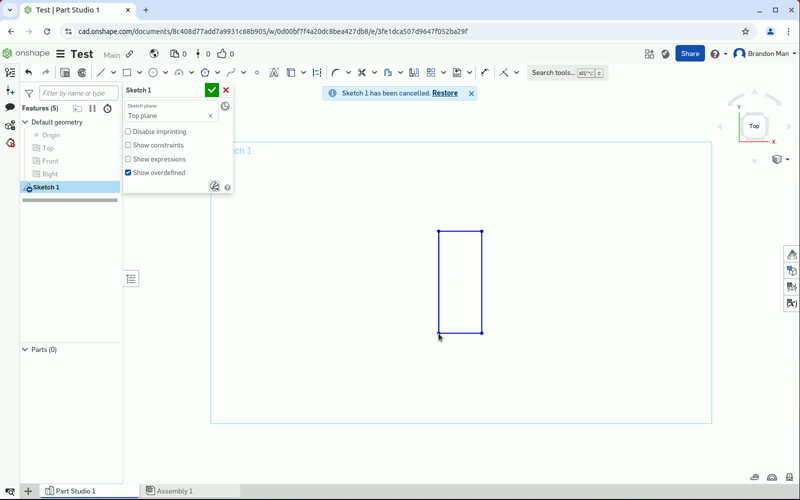
mouse_move(456, 284)
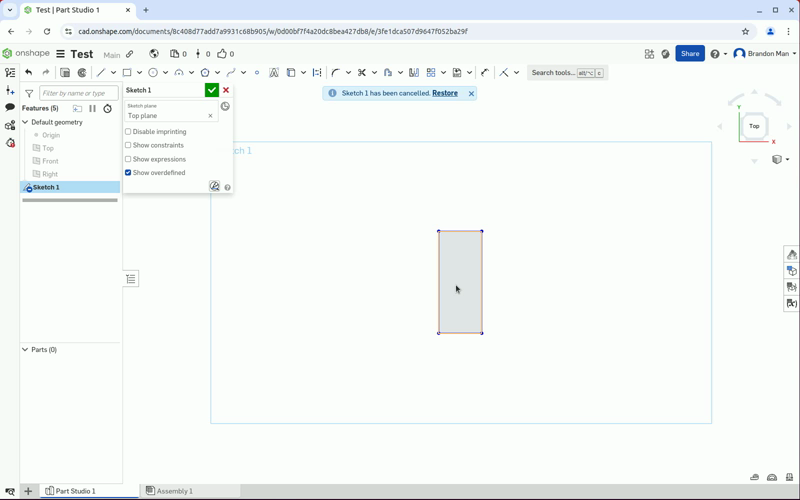
click(456, 284)
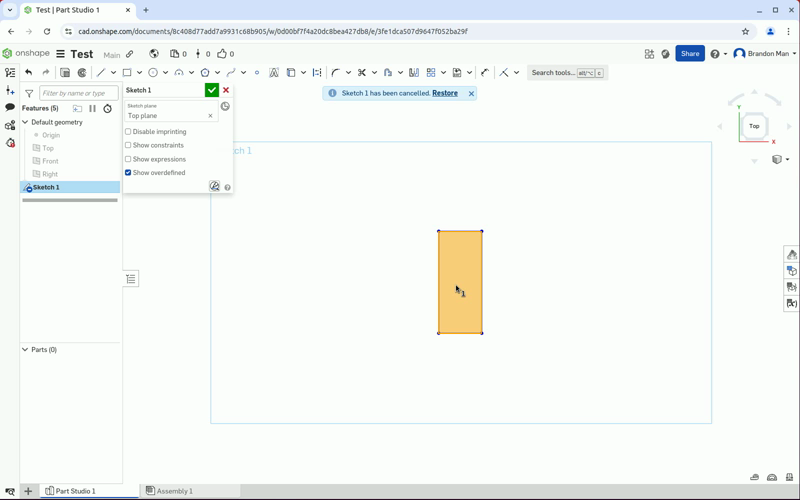
mouse_move(73, 352)
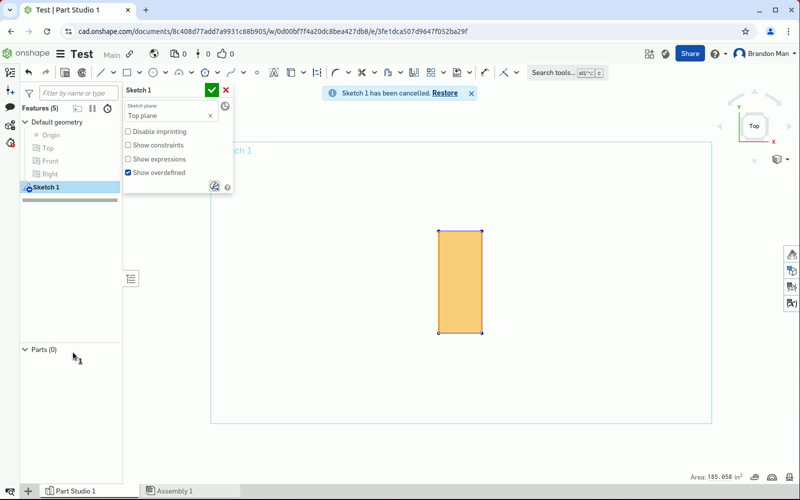
key(shift+y)
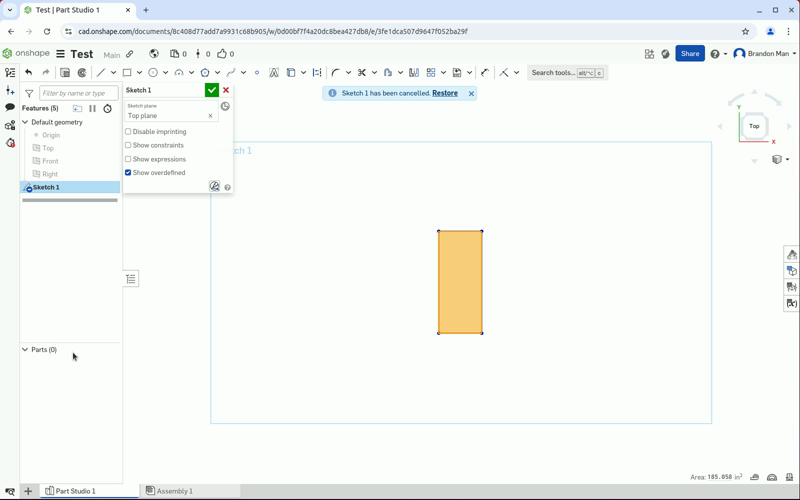
key(shift+e)
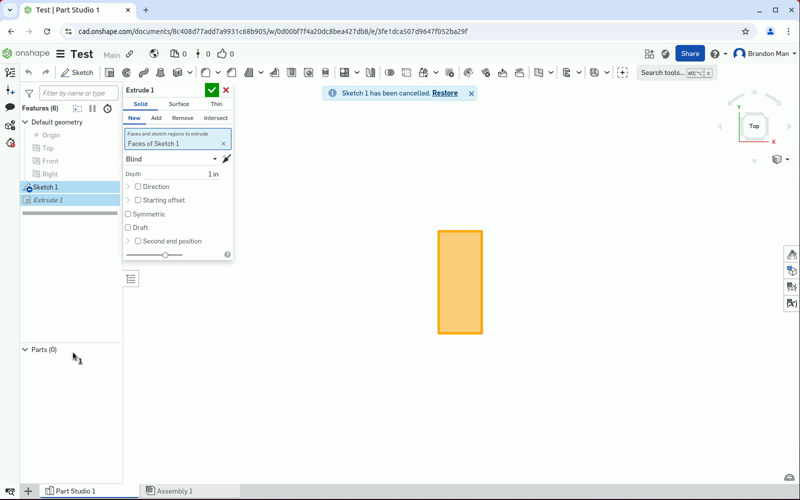
mouse_move(143, 106)
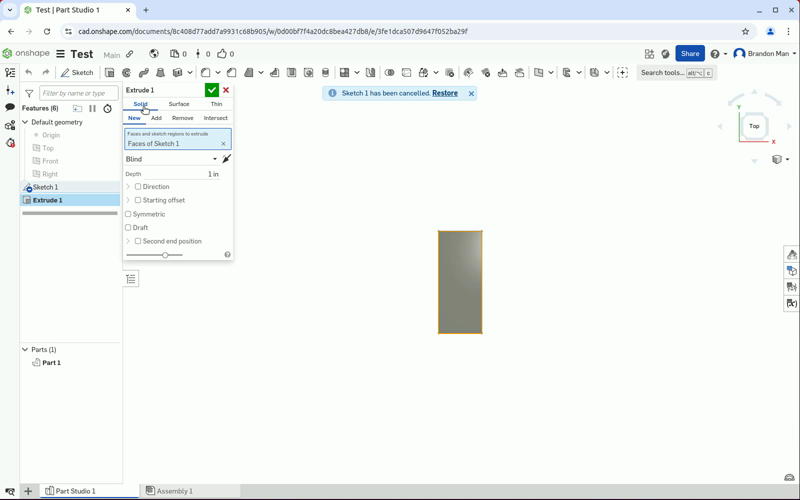
click(143, 106)
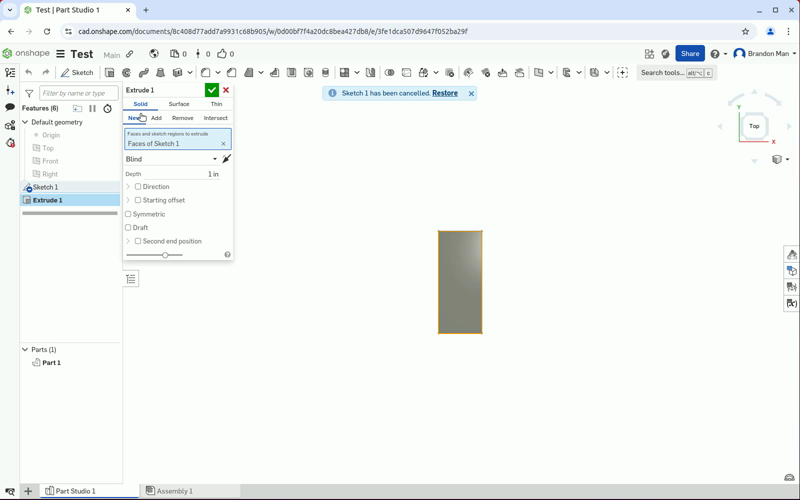
mouse_move(137, 120)
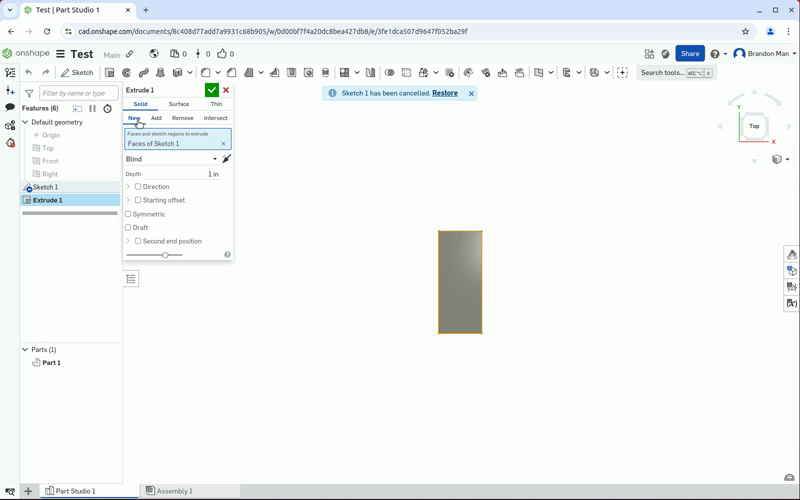
click(137, 120)
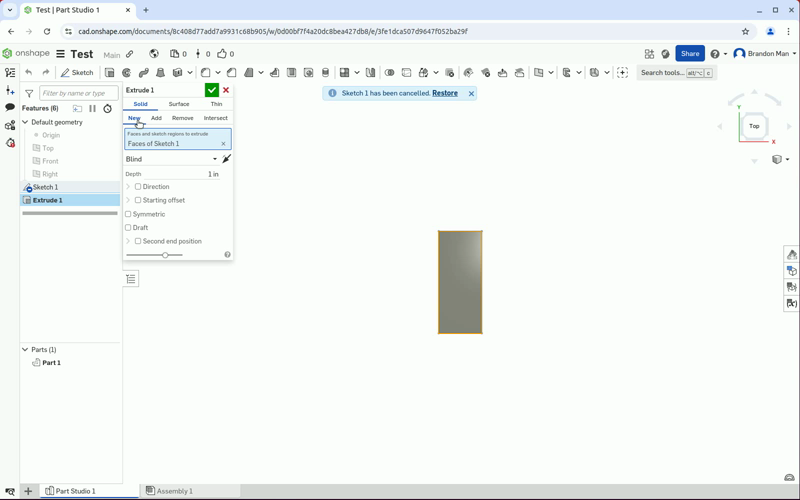
key(tab, 4)
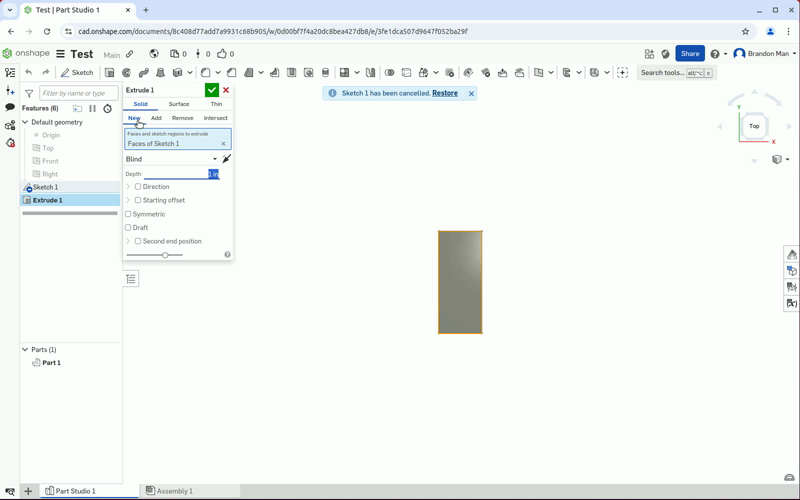
text(13.48)
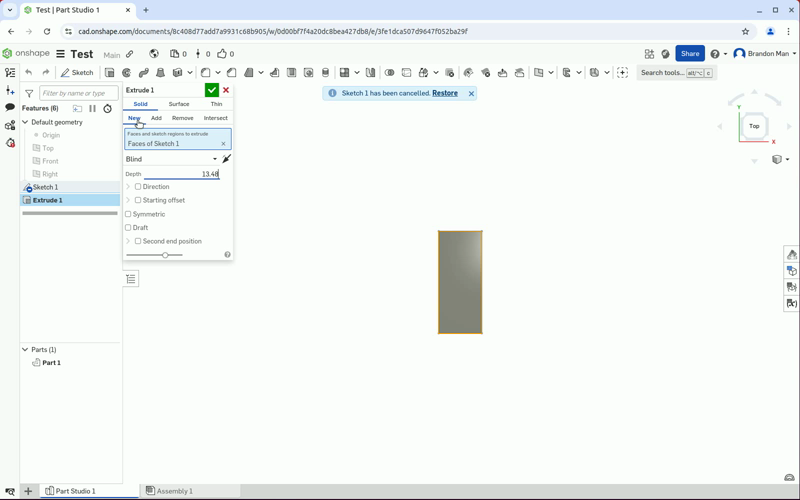
key(enter)
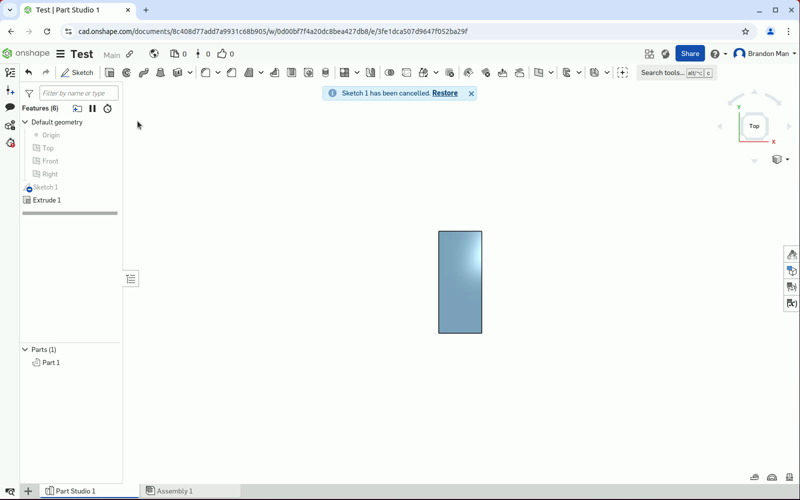
key(shift+h)
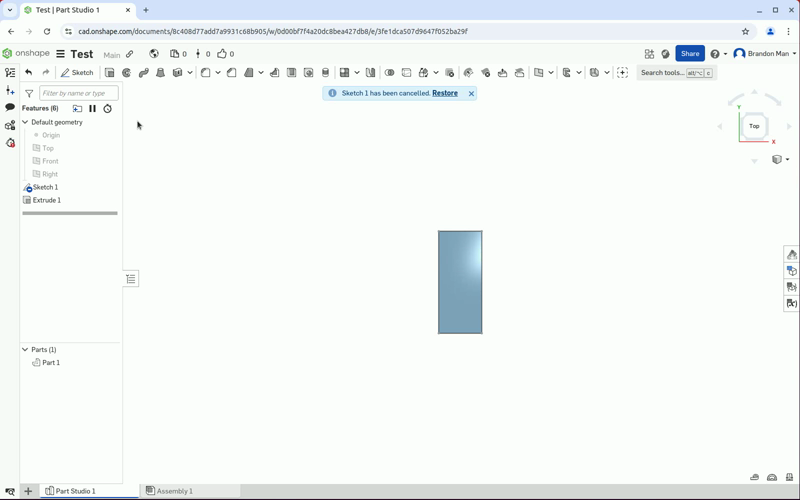
key(shift+h)
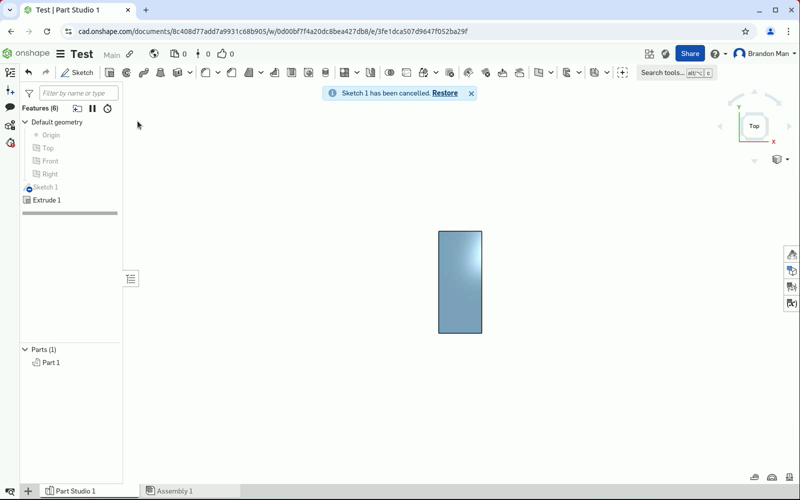
mouse_move(73, 189)
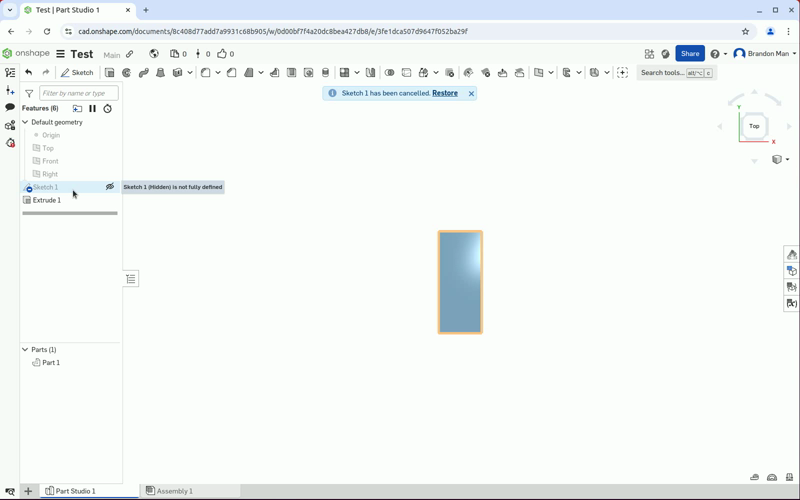
click(73, 189)
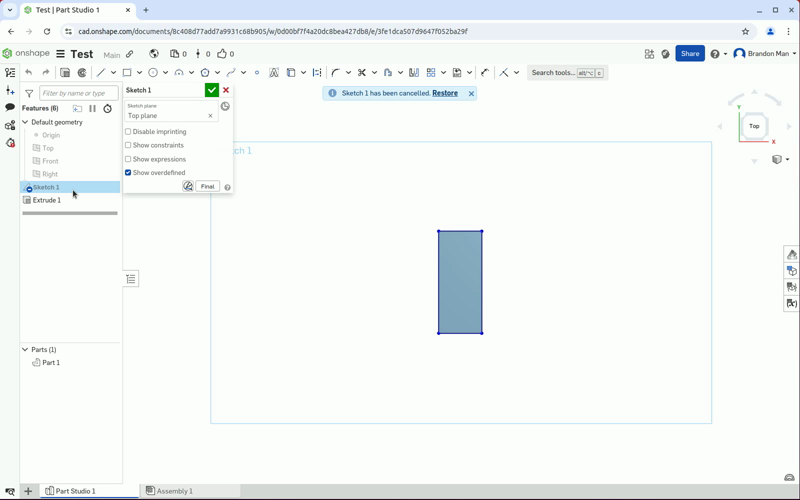
mouse_move(229, 92)
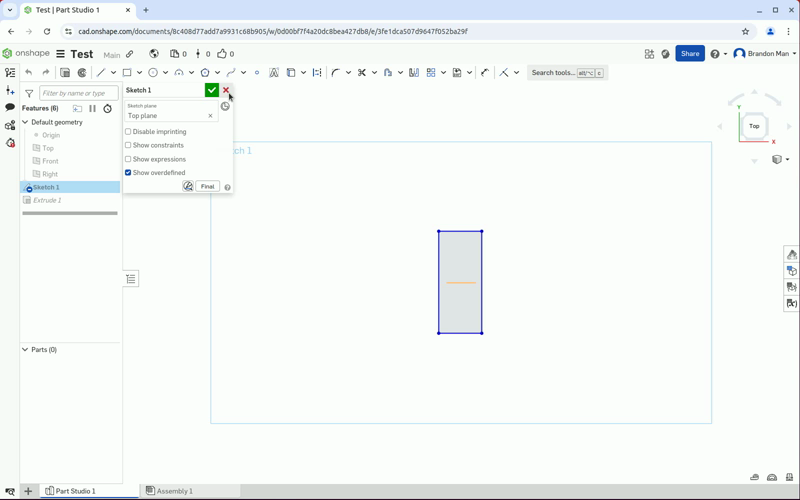
click(229, 92)
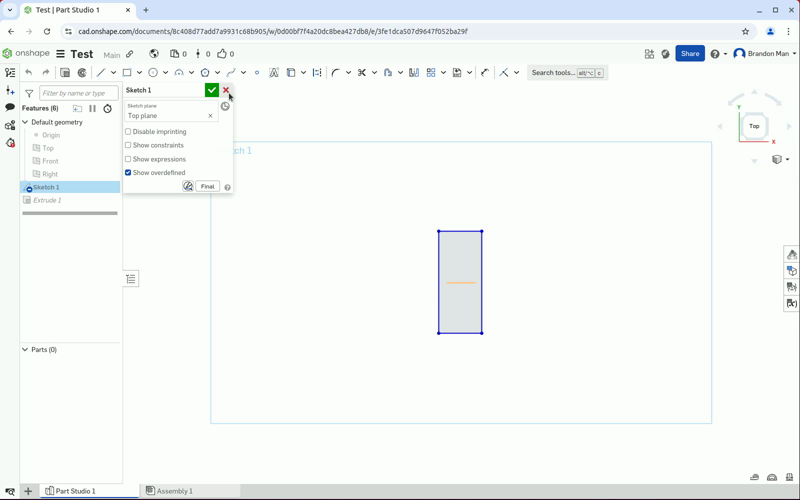
key(shift+s)
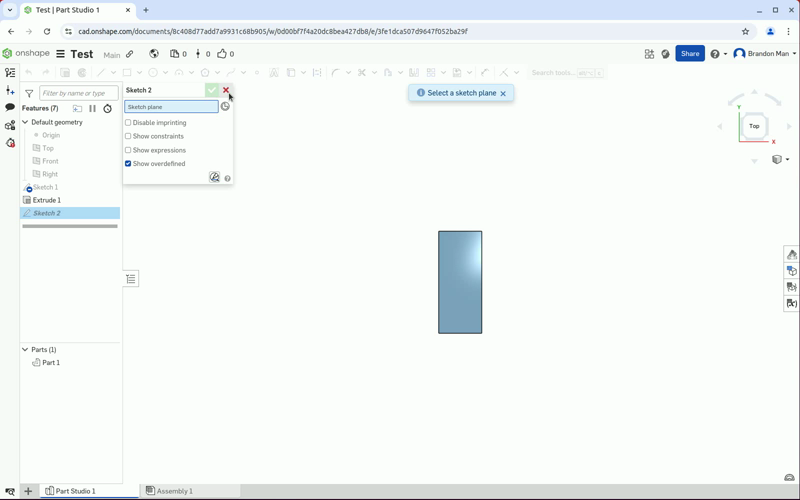
mouse_move(73, 150)
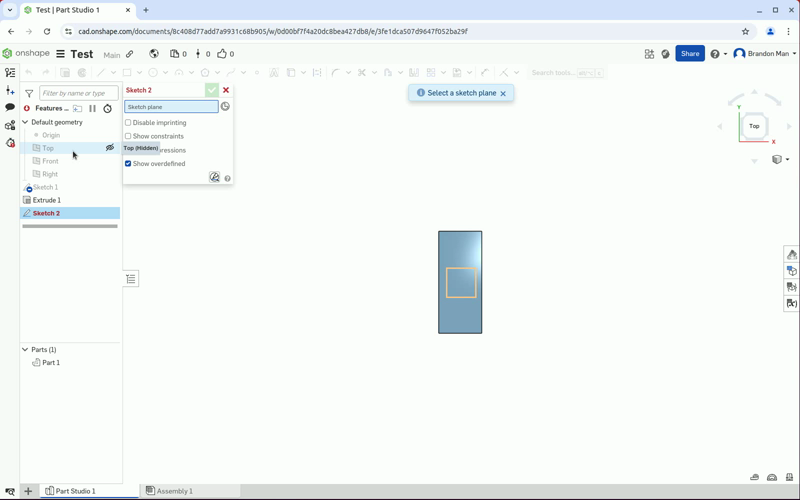
click(73, 150)
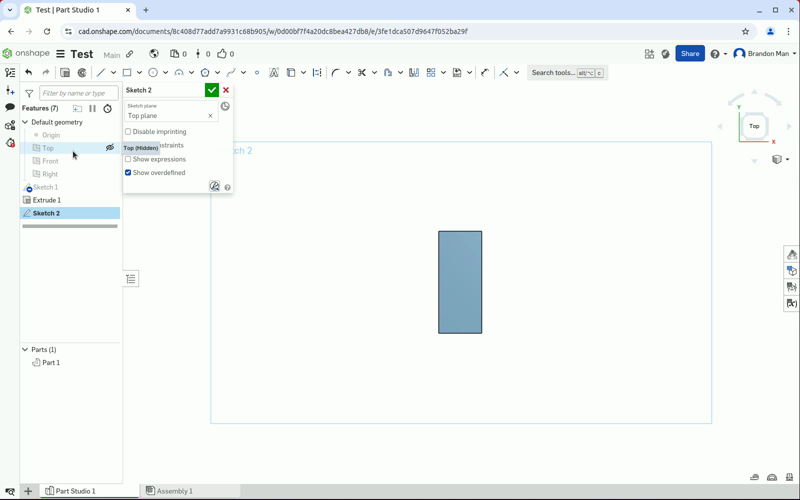
mouse_move(73, 352)
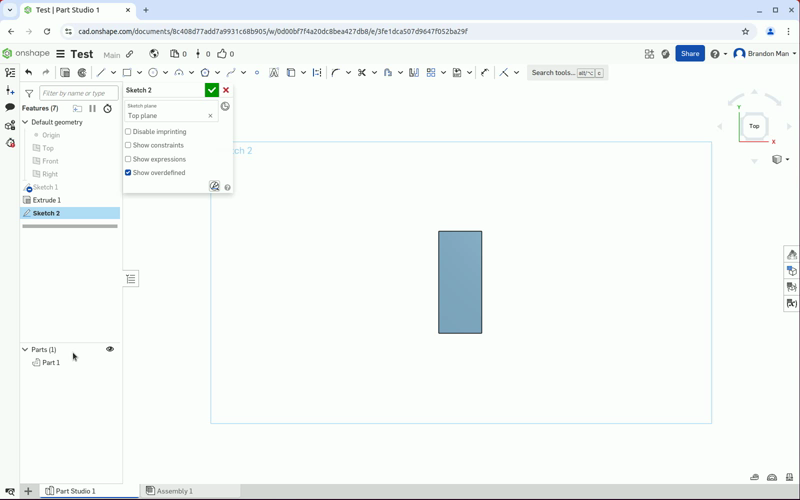
key(y)
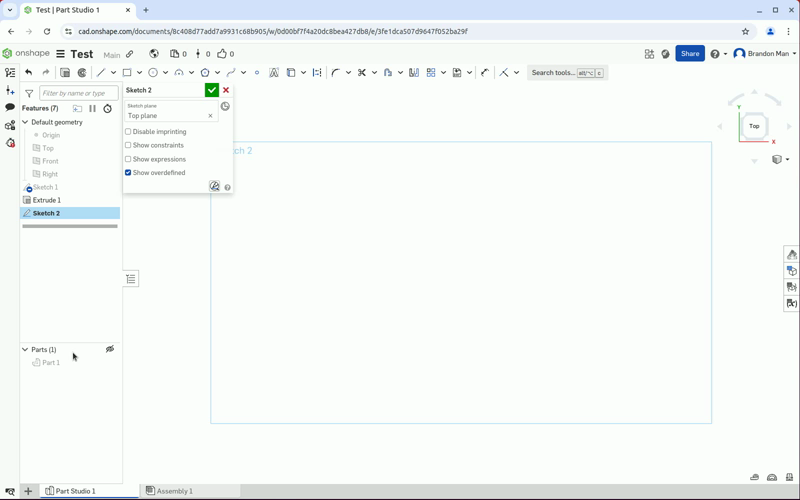
key(l)
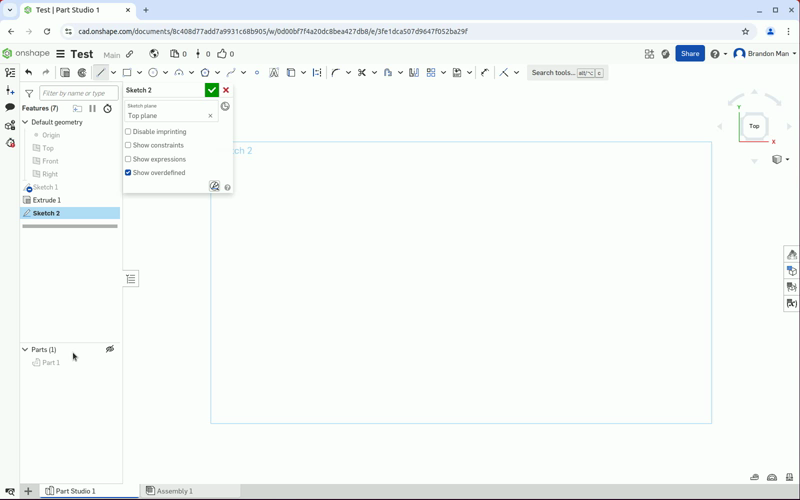
key_down(shift)
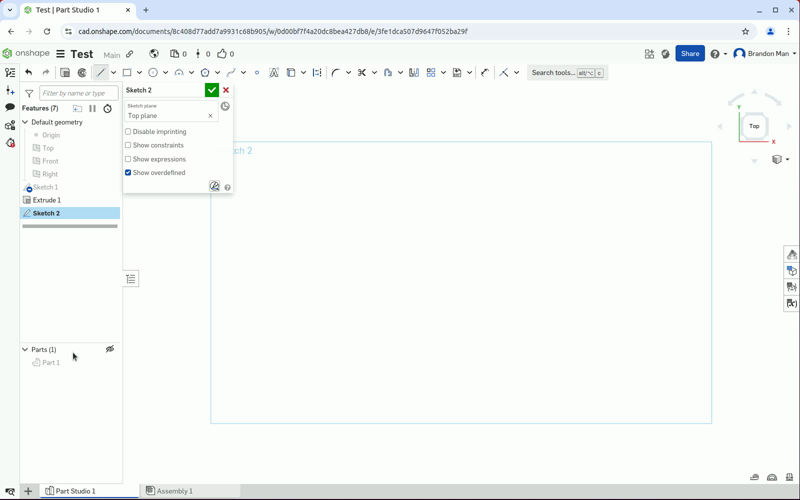
mouse_move(393, 333)
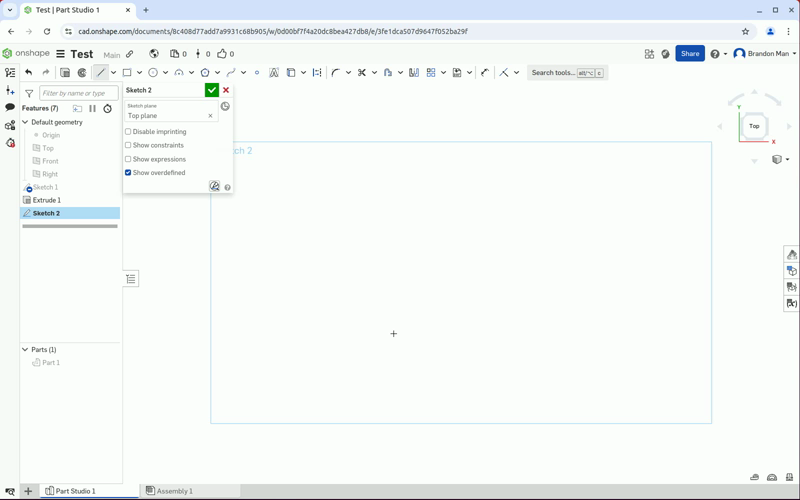
click(393, 333)
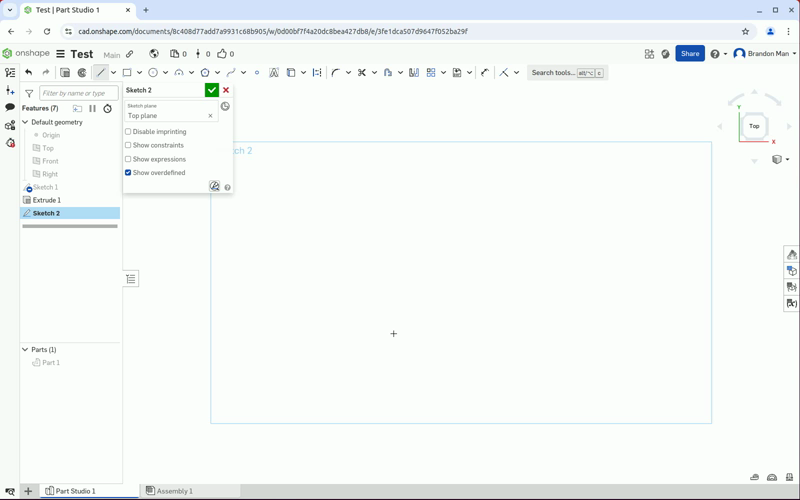
key_up(shift)
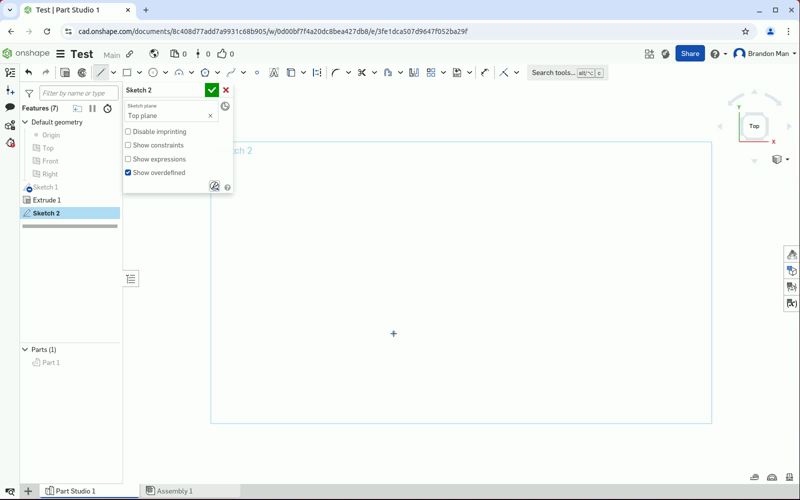
key_down(shift)
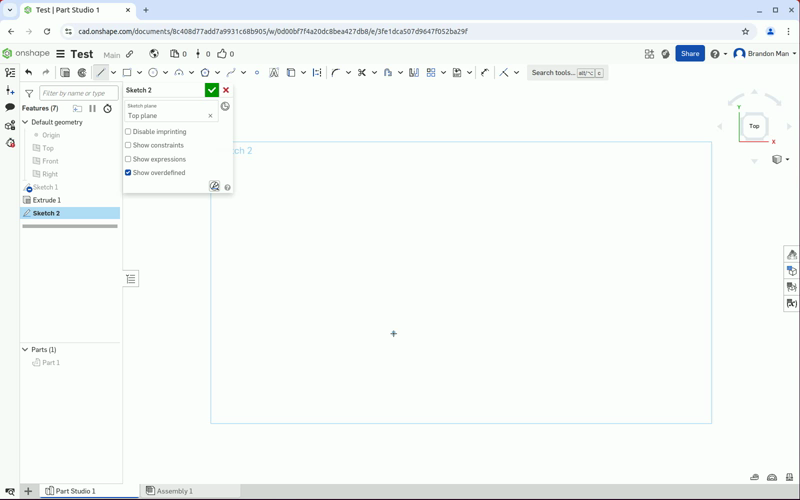
mouse_move(423, 333)
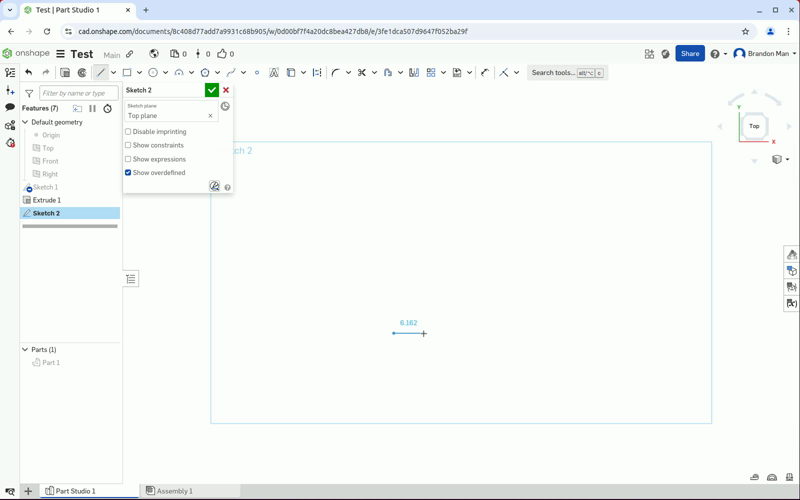
mouse_move(437, 333)
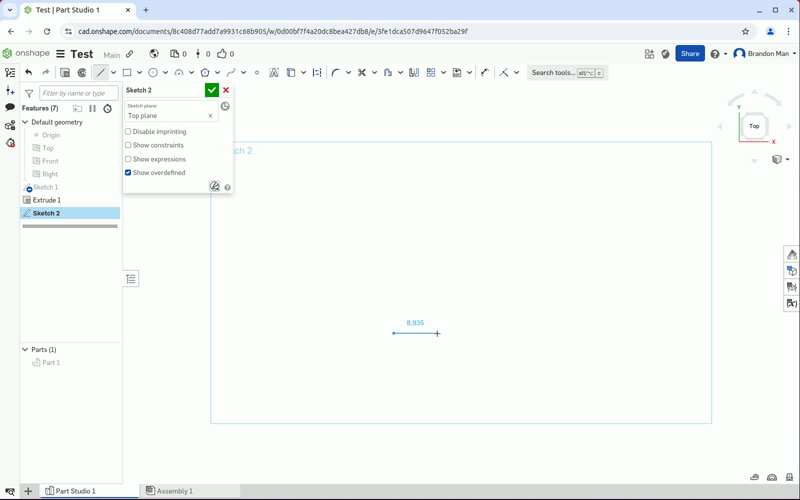
click(437, 333)
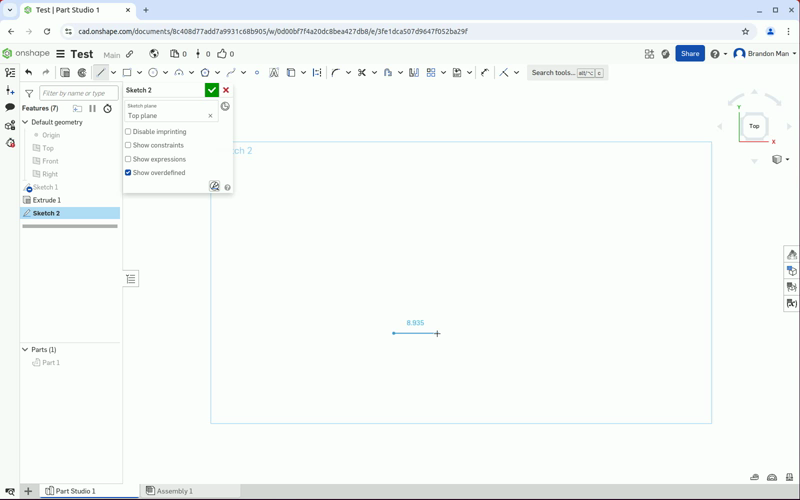
key_up(shift)
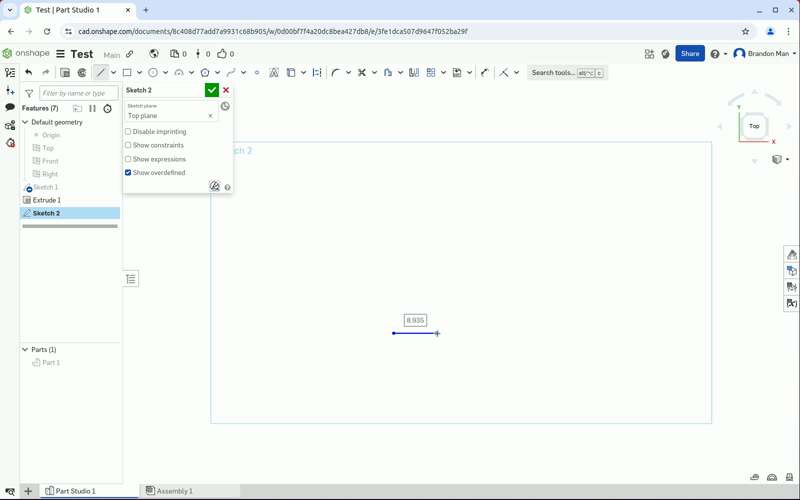
key_down(shift)
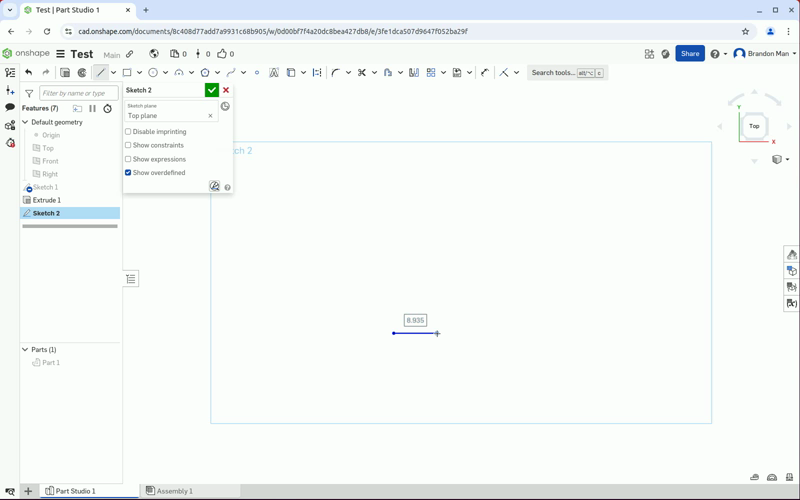
mouse_move(437, 231)
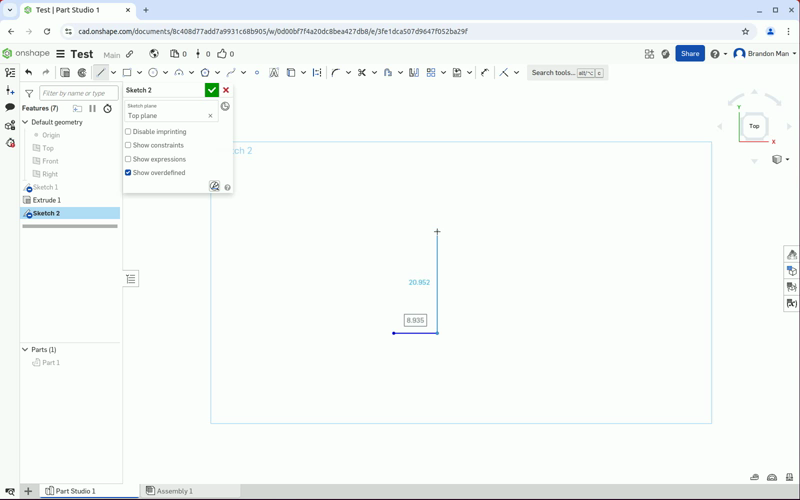
click(437, 231)
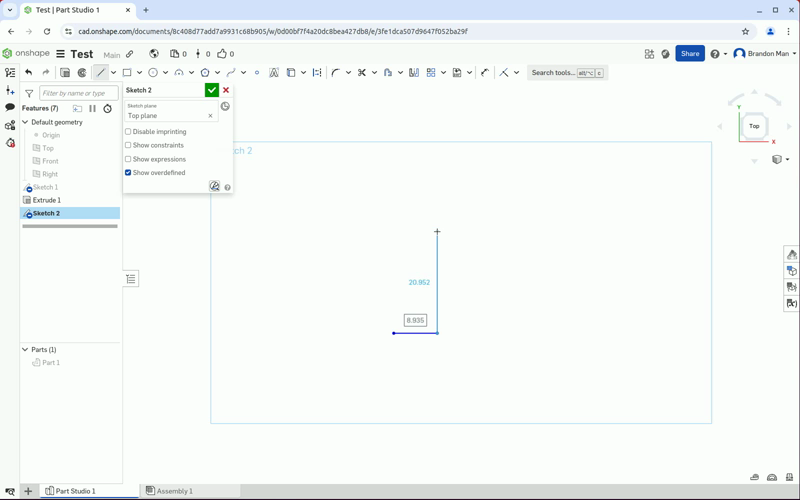
key_up(shift)
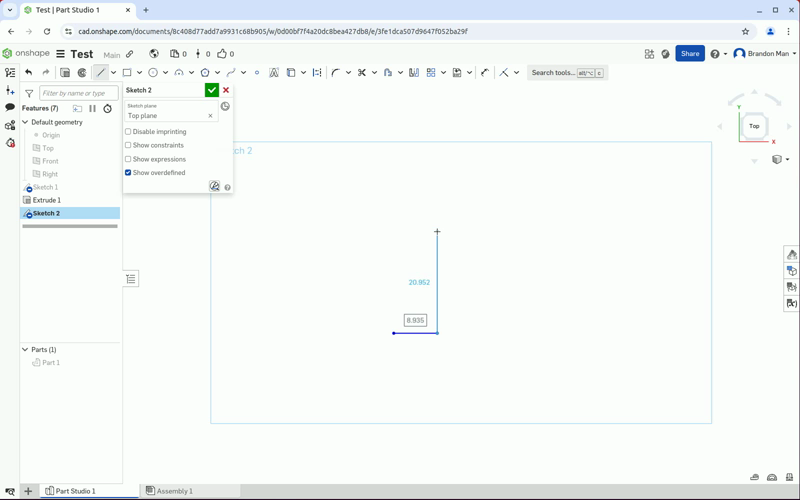
key_down(shift)
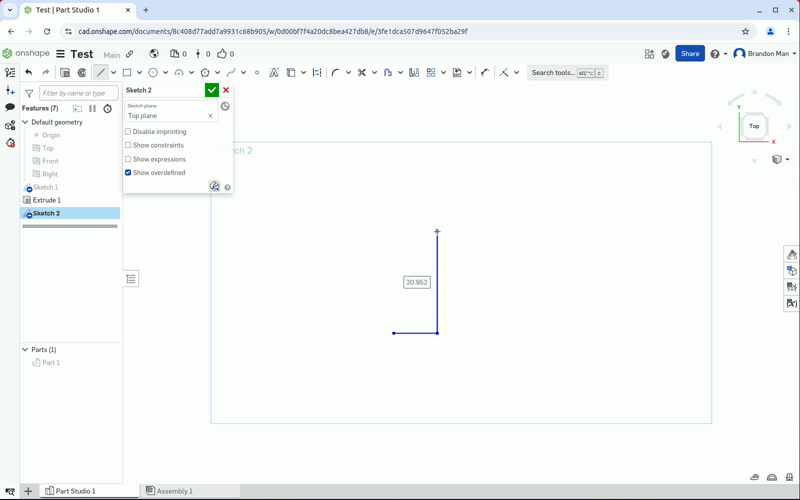
mouse_move(467, 231)
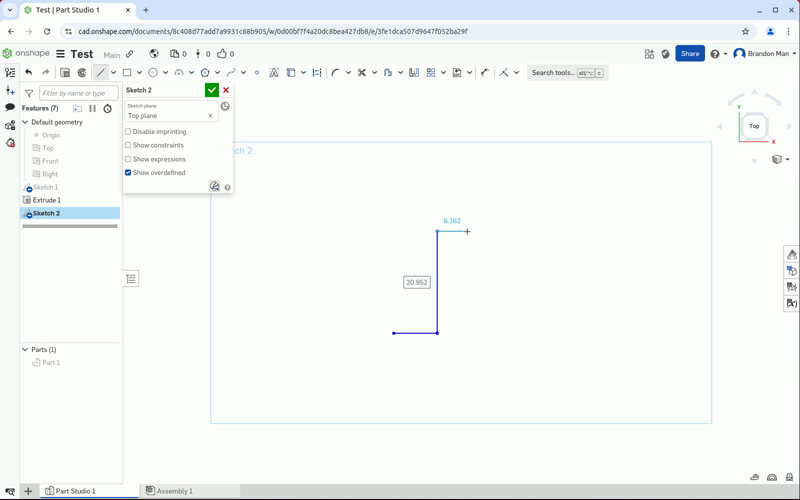
mouse_move(393, 231)
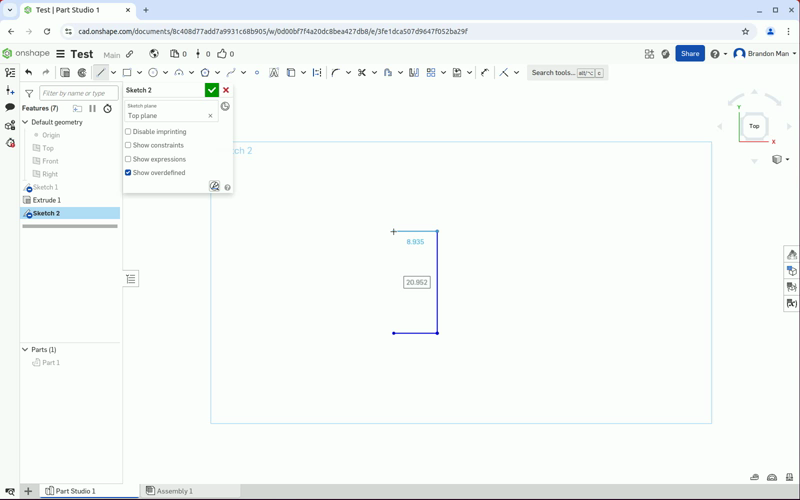
click(393, 231)
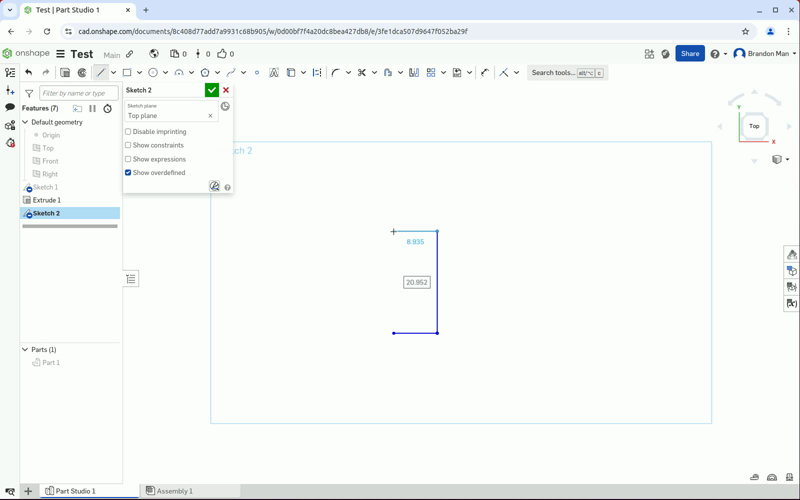
key_up(shift)
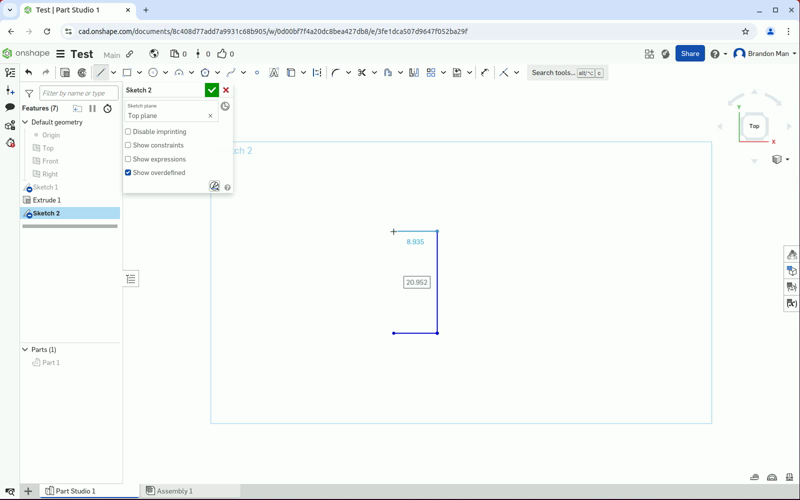
key_down(shift)
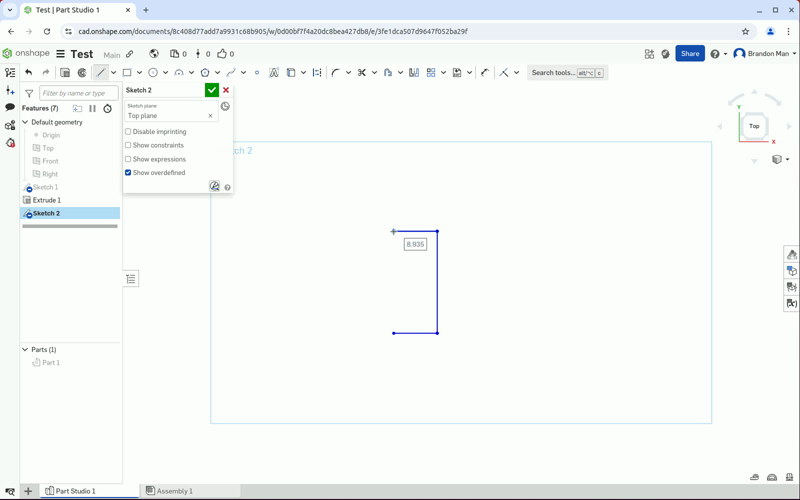
mouse_move(393, 333)
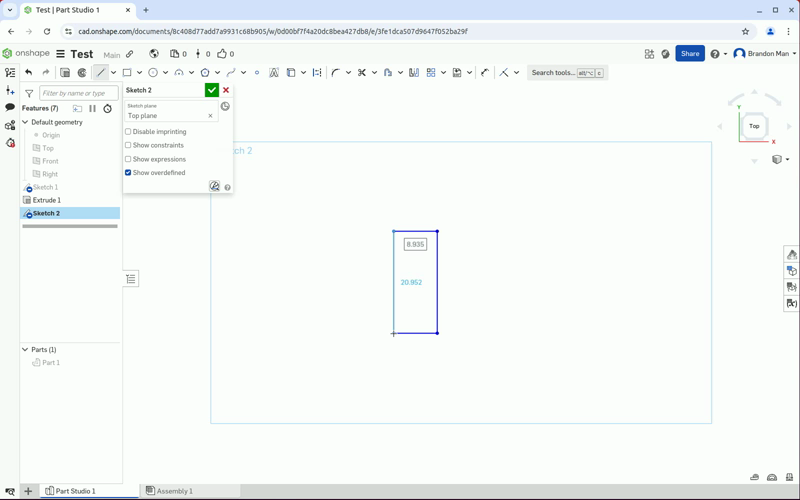
key_up(shift)
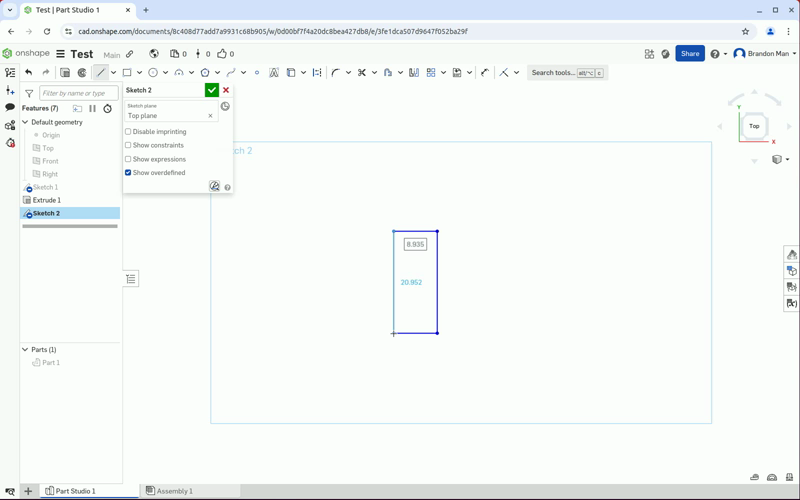
click(393, 333)
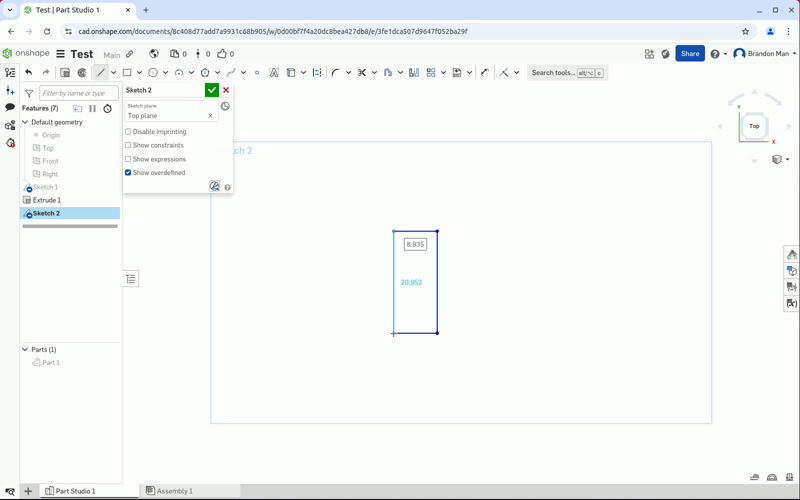
key(esc)
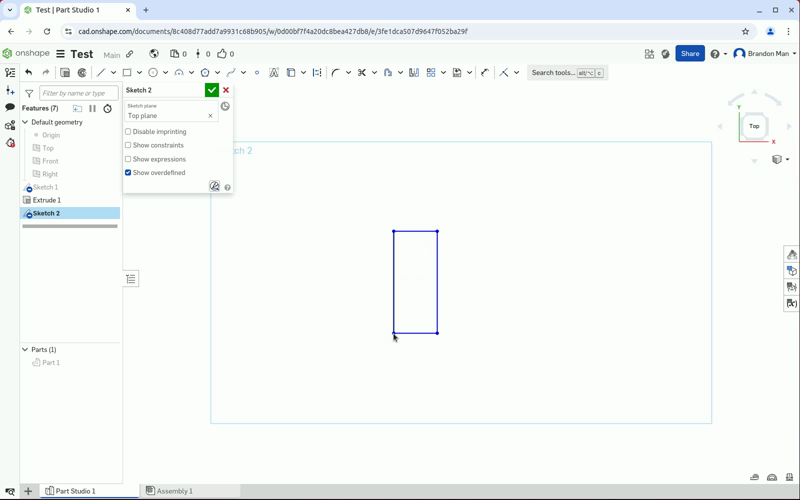
mouse_move(419, 262)
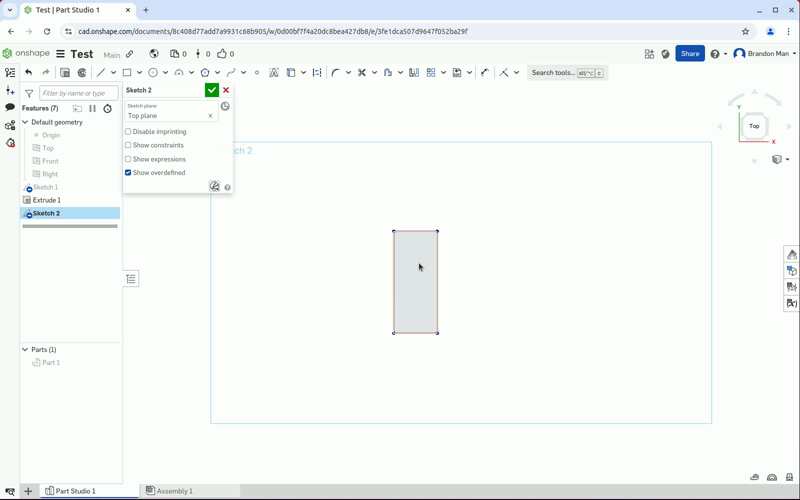
click(419, 262)
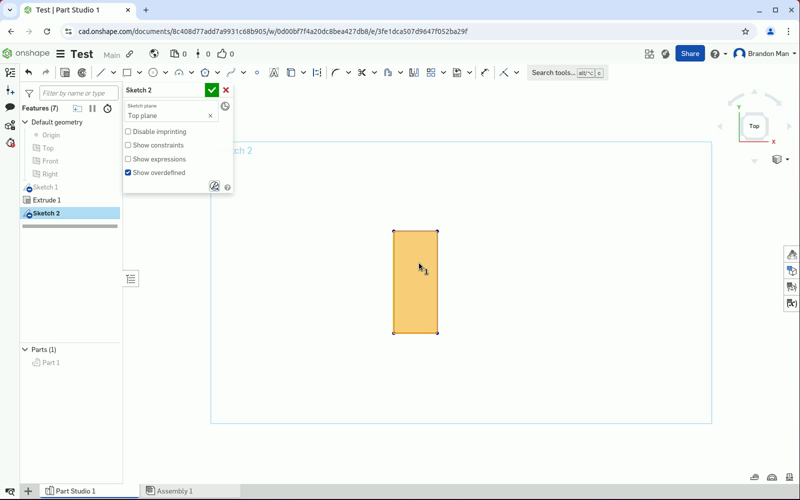
mouse_move(73, 352)
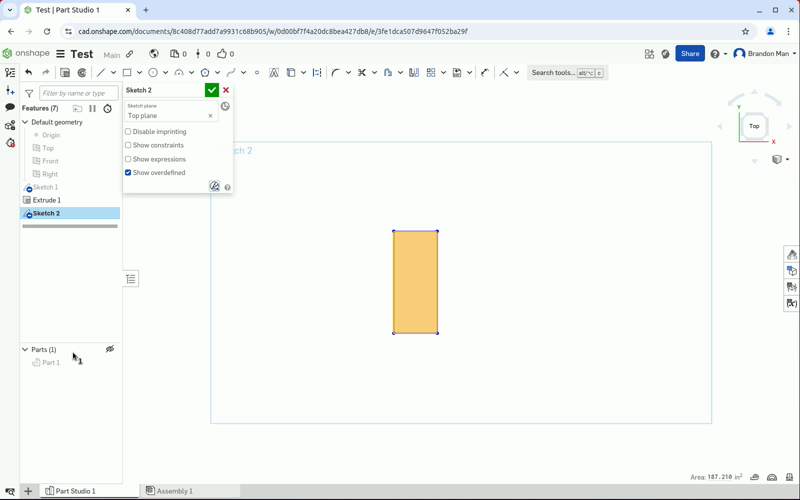
key(shift+y)
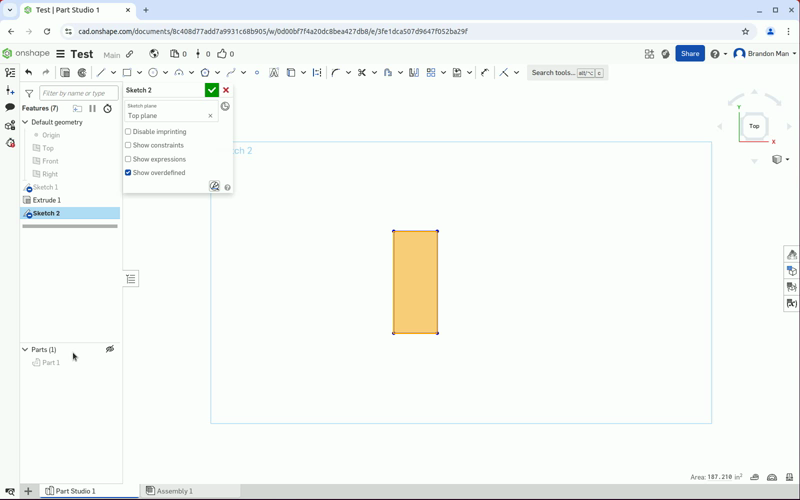
key(shift+e)
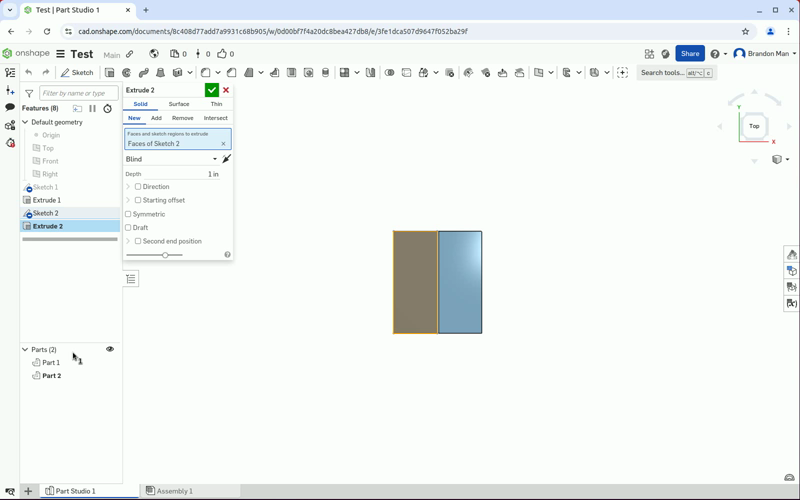
mouse_move(143, 106)
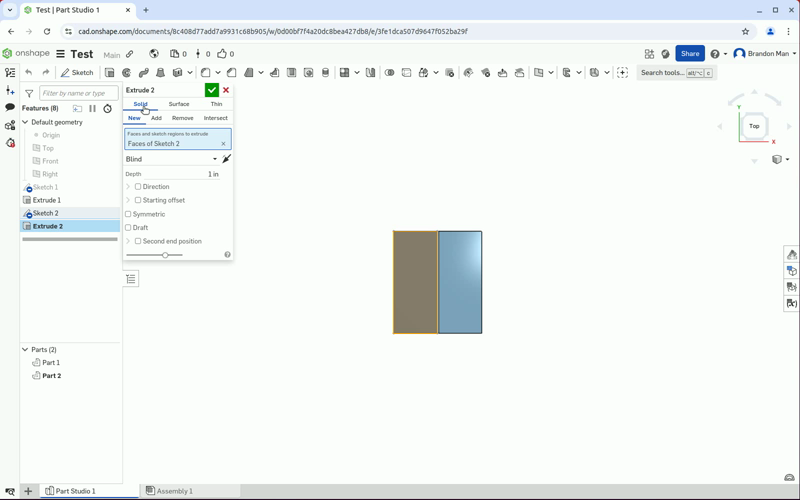
click(143, 106)
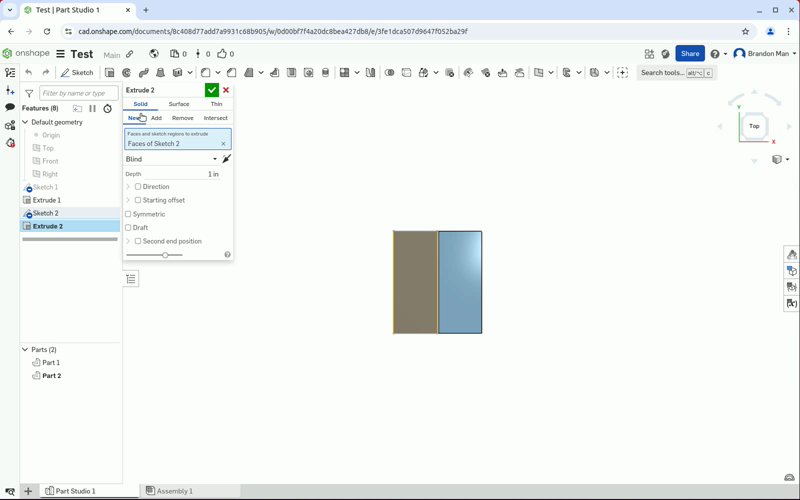
mouse_move(137, 120)
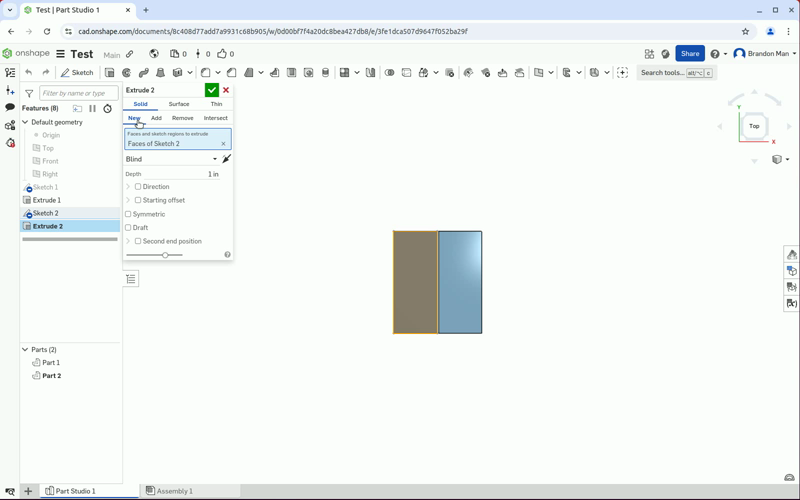
click(137, 120)
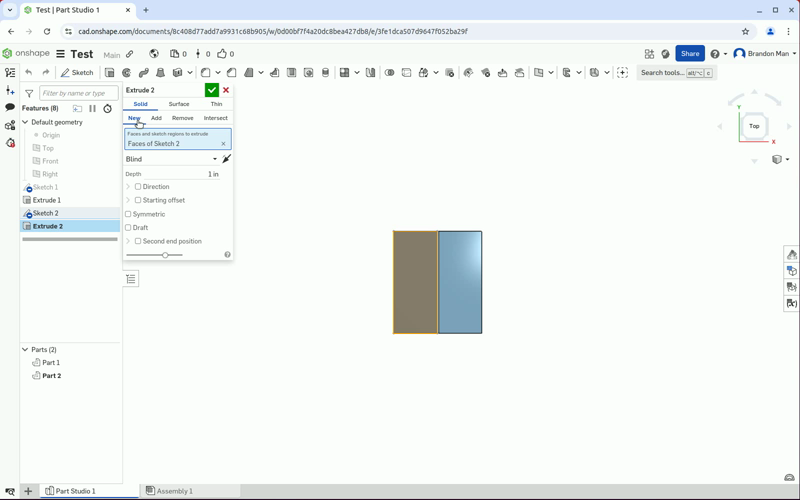
key(tab, 4)
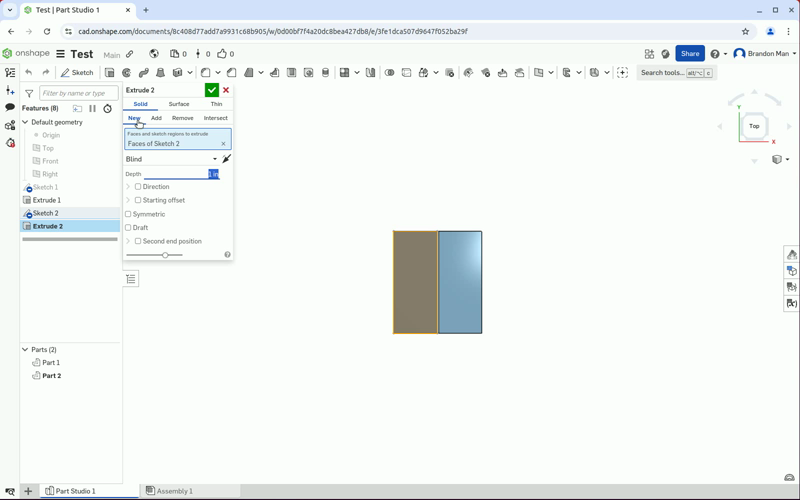
text(13.48)
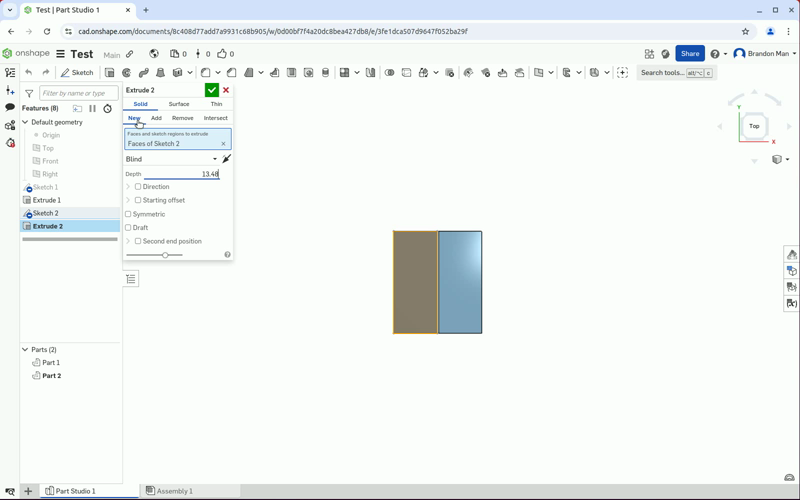
key(enter)
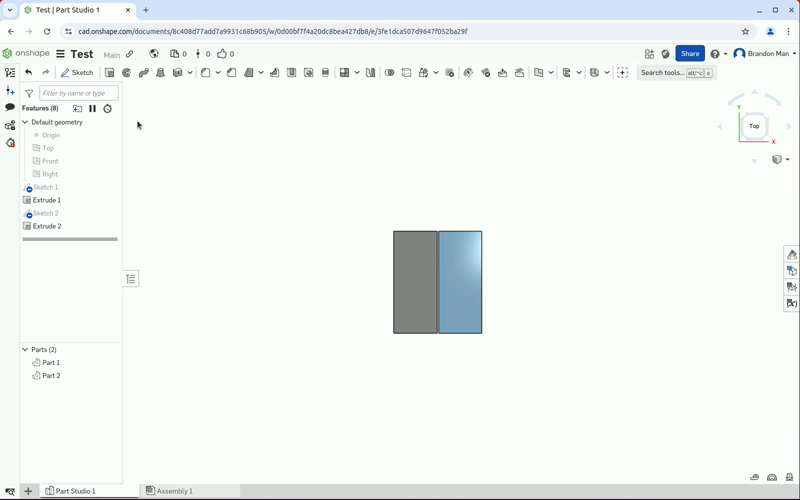
key(shift+h)
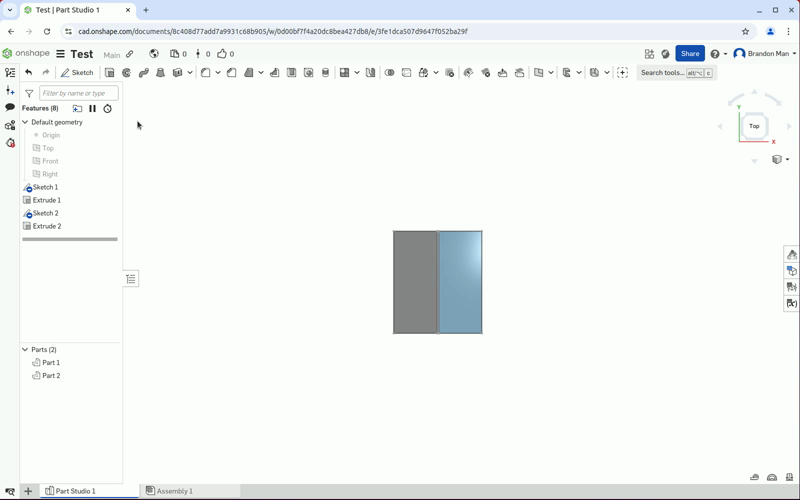
key(shift+h)
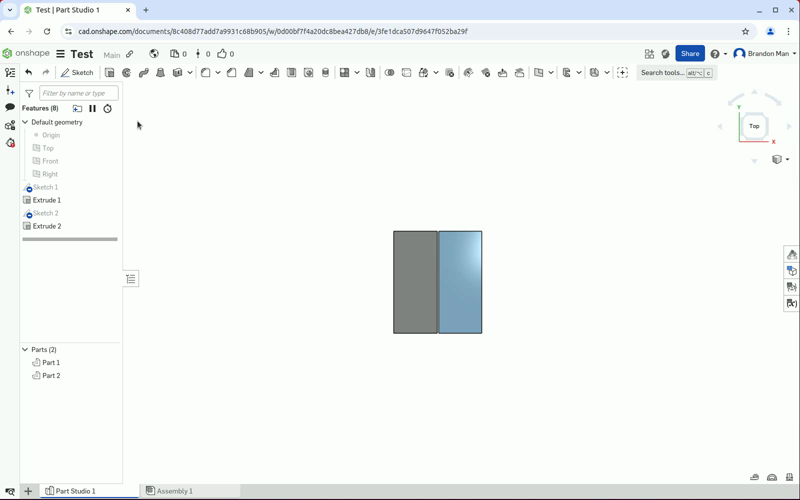
mouse_move(73, 189)
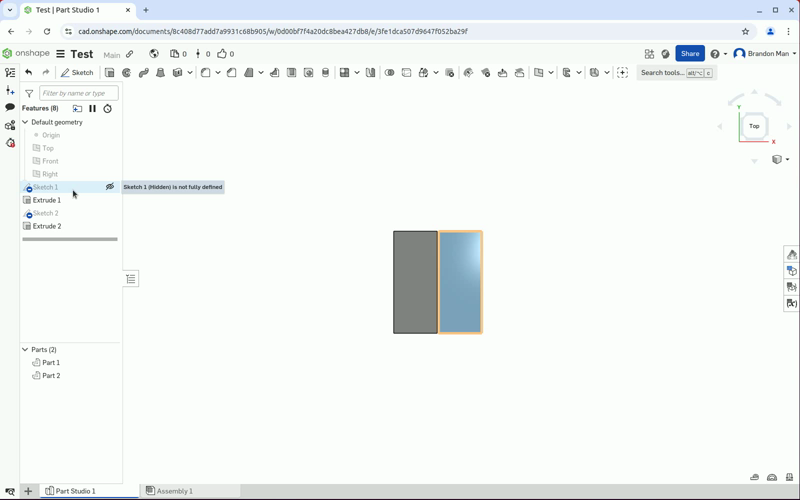
click(73, 189)
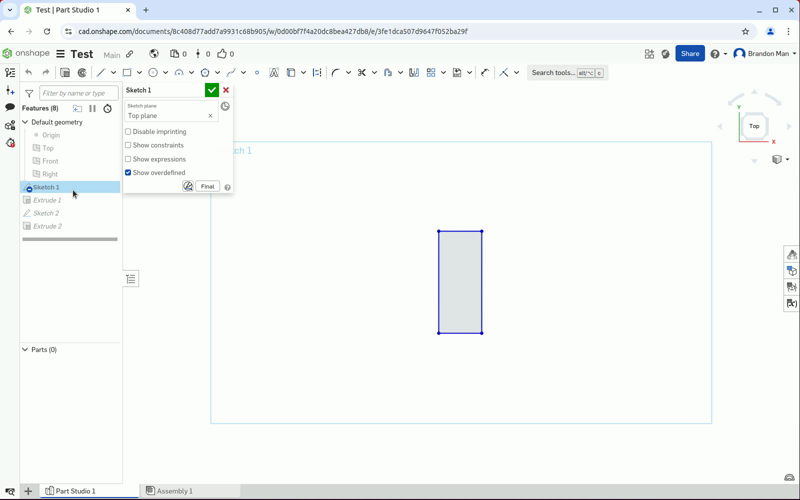
mouse_move(229, 92)
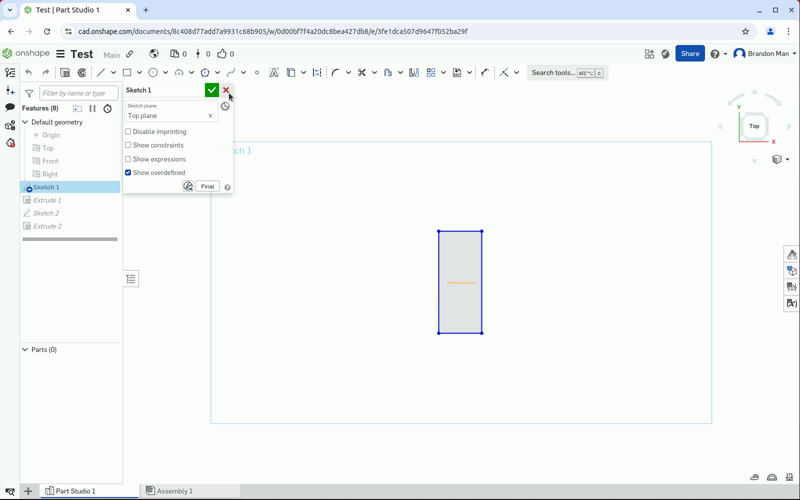
click(229, 92)
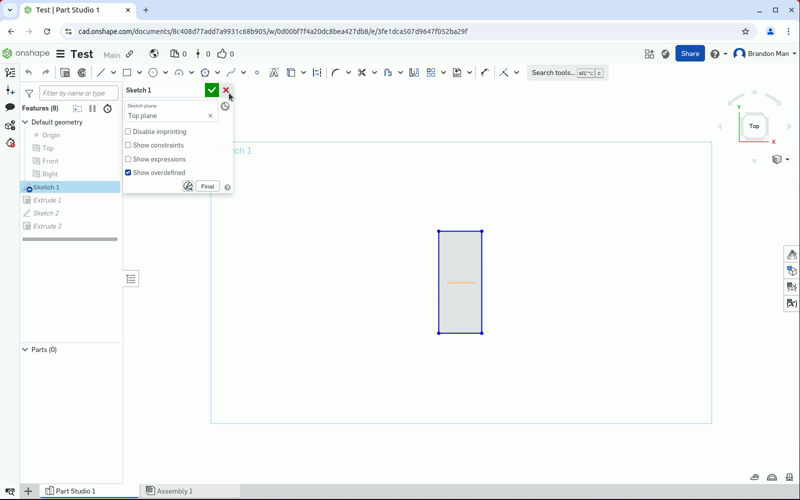
key(shift+s)
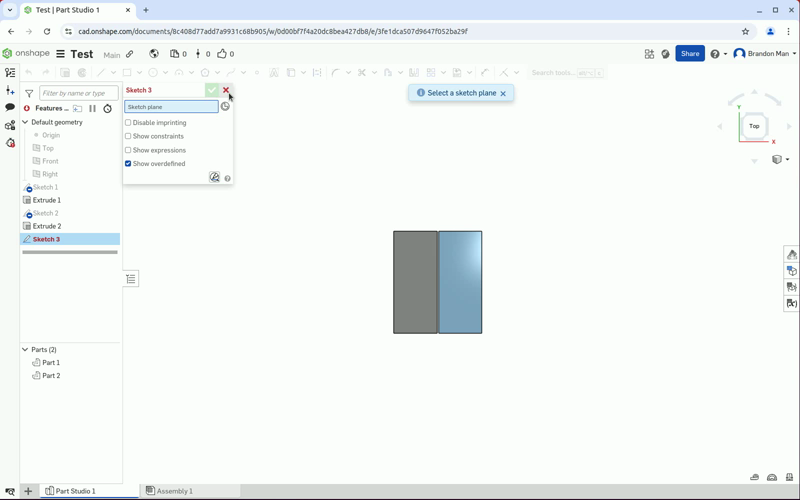
mouse_move(73, 150)
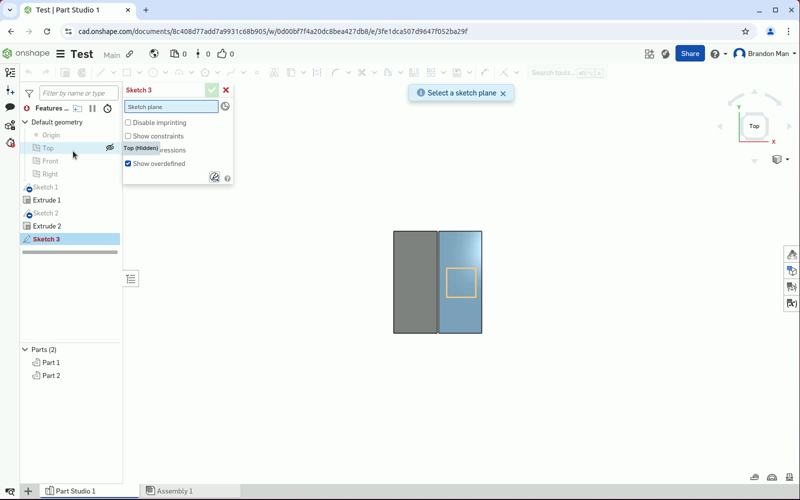
click(73, 150)
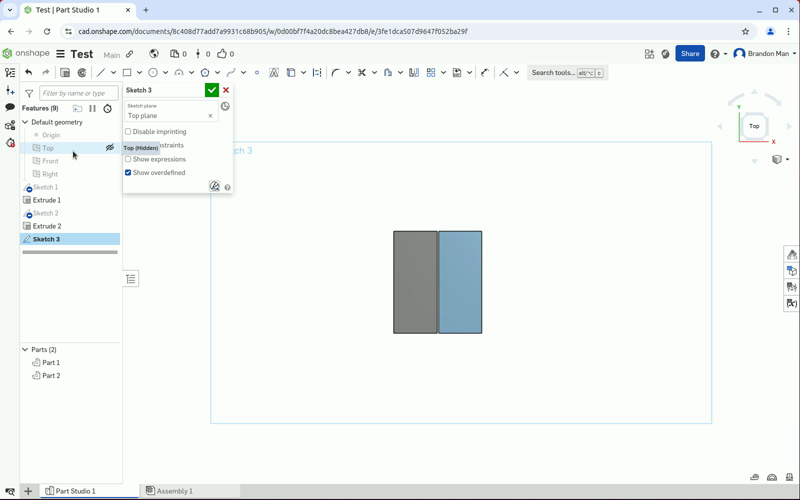
mouse_move(73, 352)
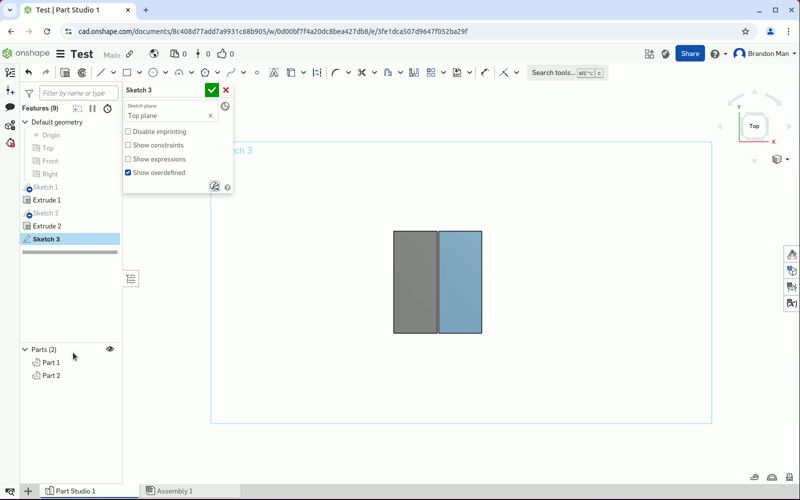
key(y)
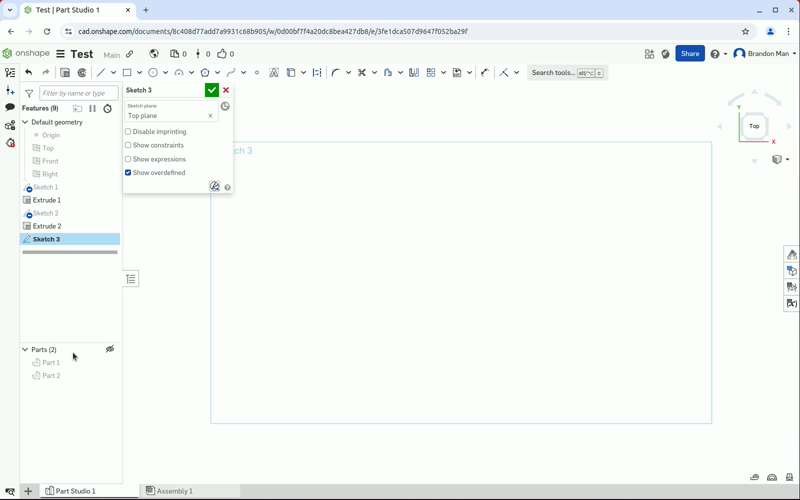
key(l)
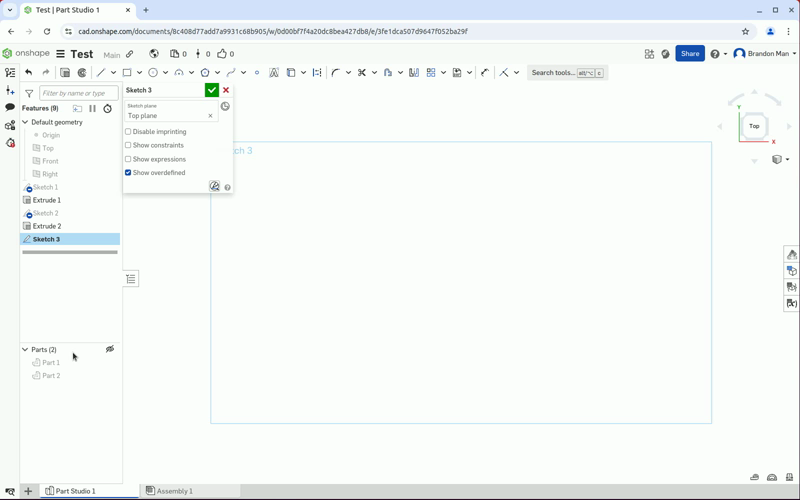
key_down(shift)
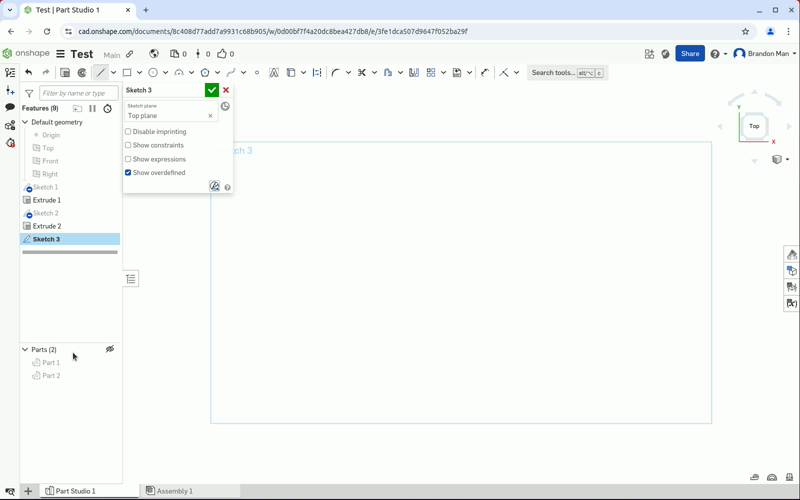
mouse_move(484, 333)
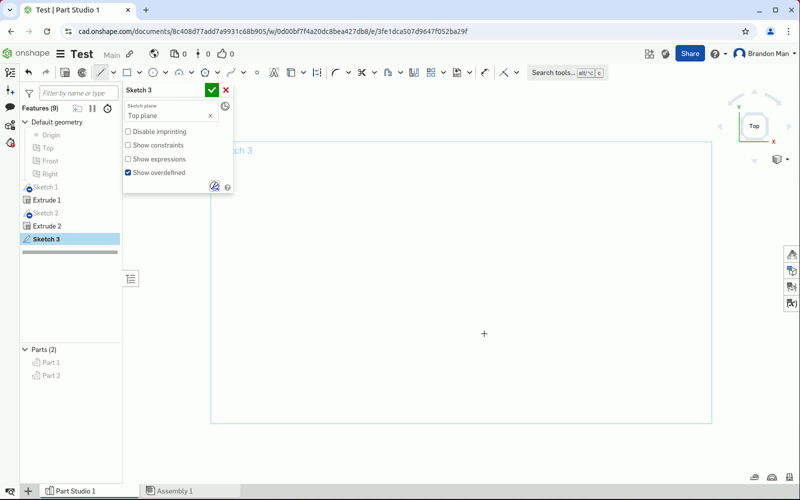
click(484, 333)
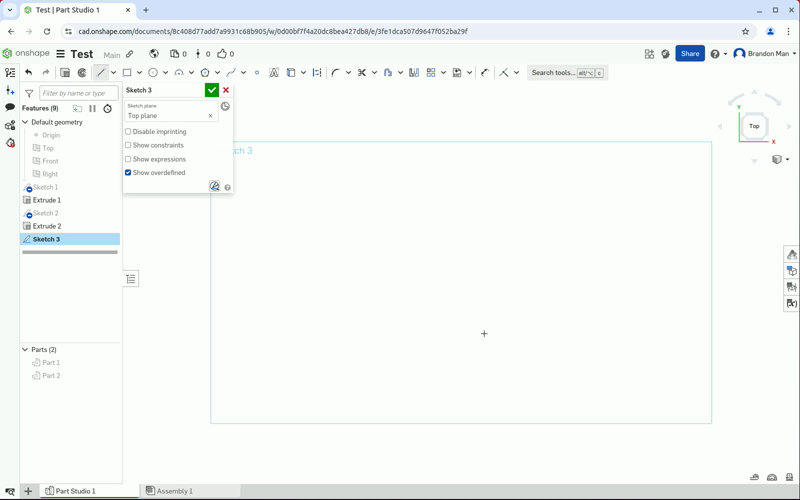
key_up(shift)
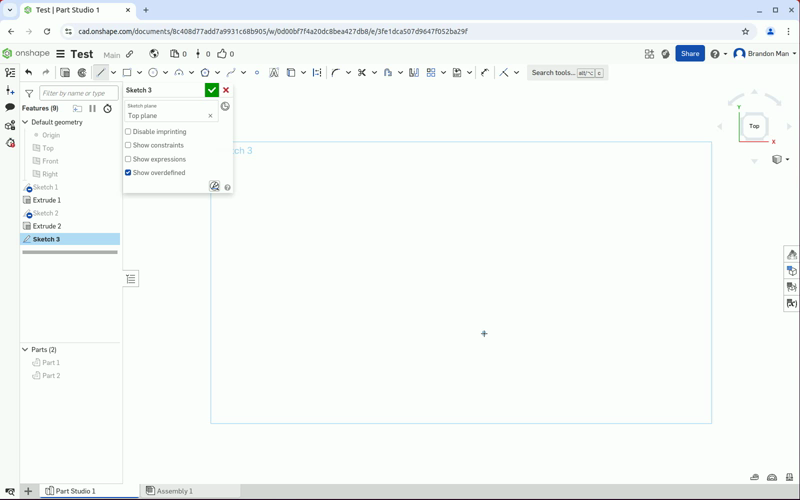
key_down(shift)
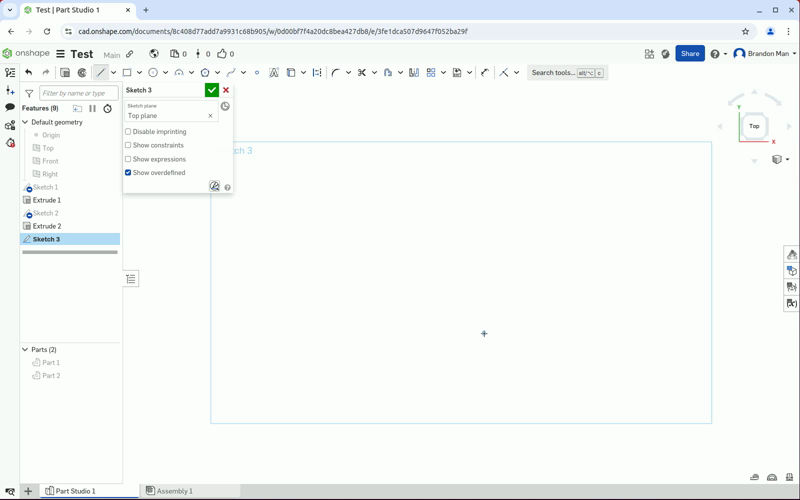
mouse_move(514, 333)
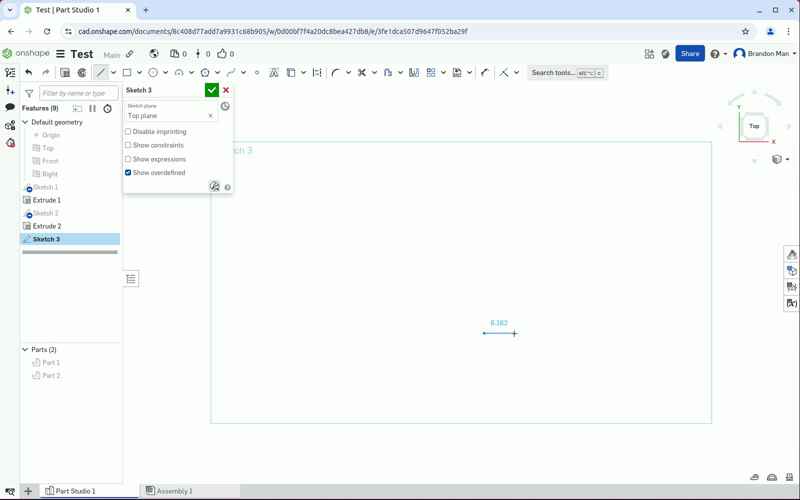
mouse_move(527, 333)
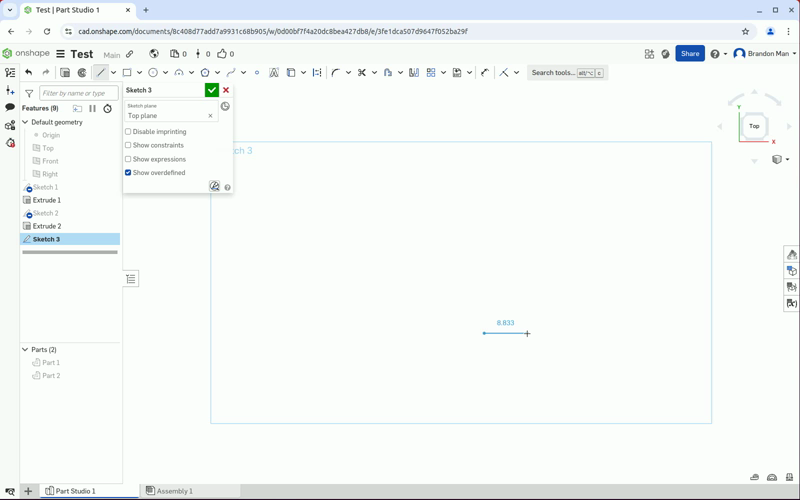
click(527, 333)
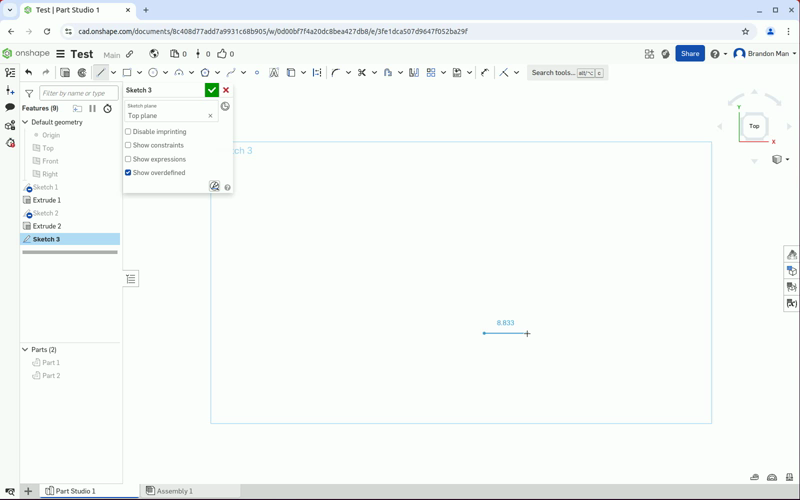
key_up(shift)
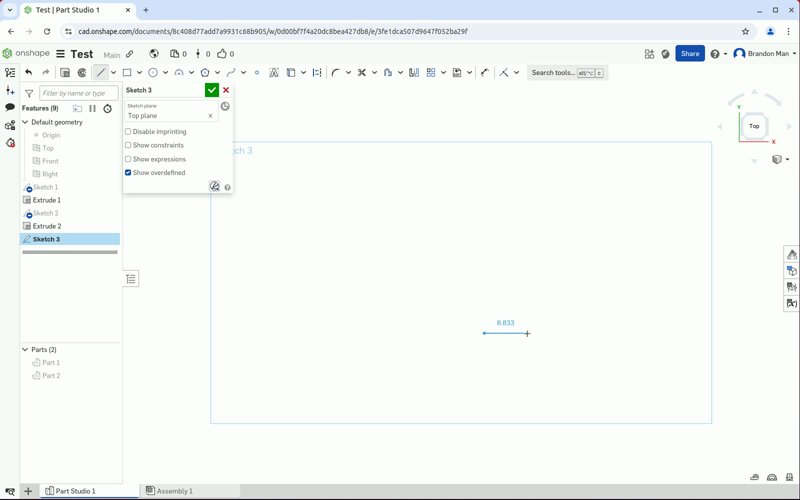
key_down(shift)
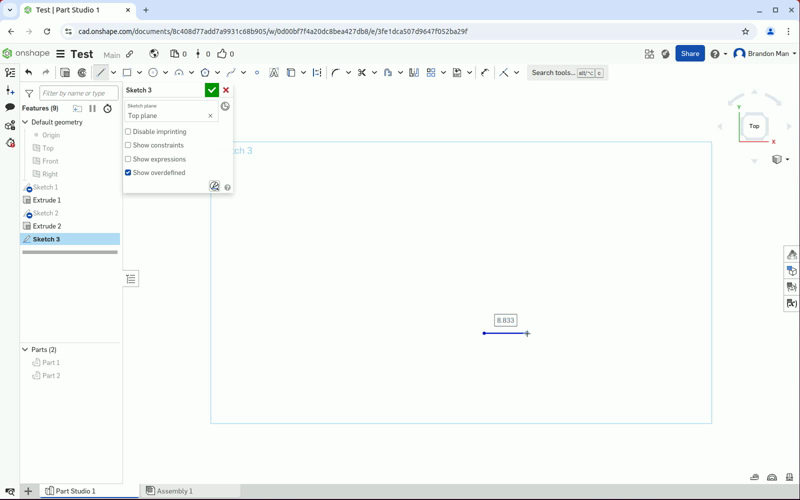
mouse_move(527, 231)
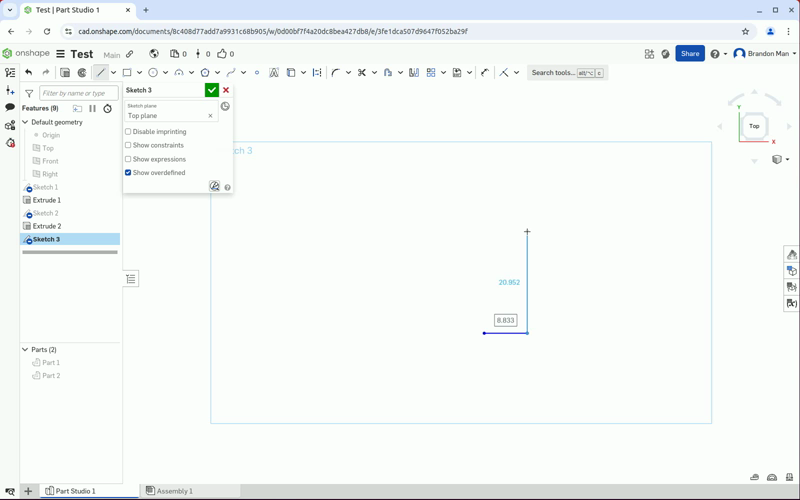
click(527, 231)
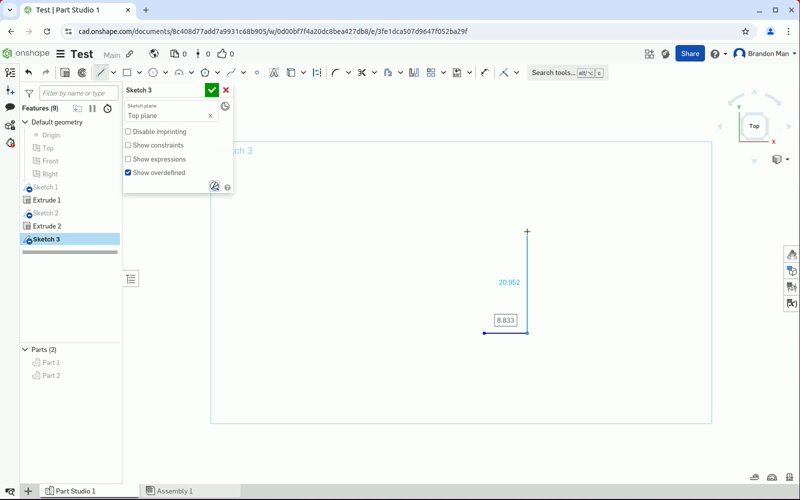
key_up(shift)
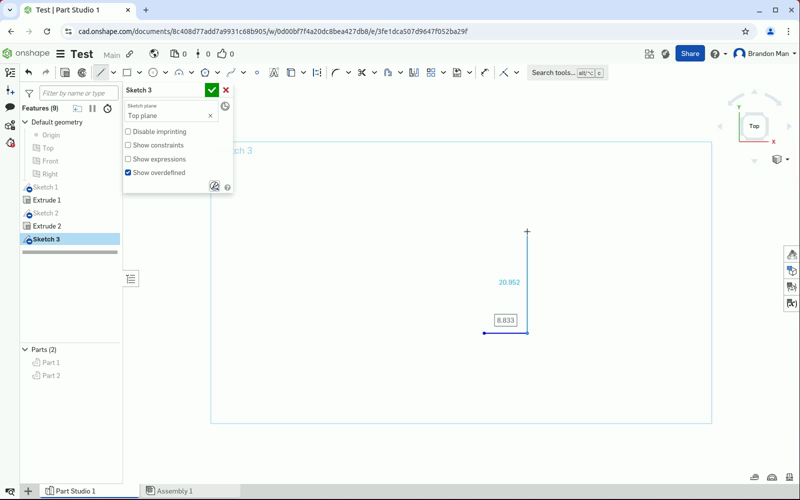
key_down(shift)
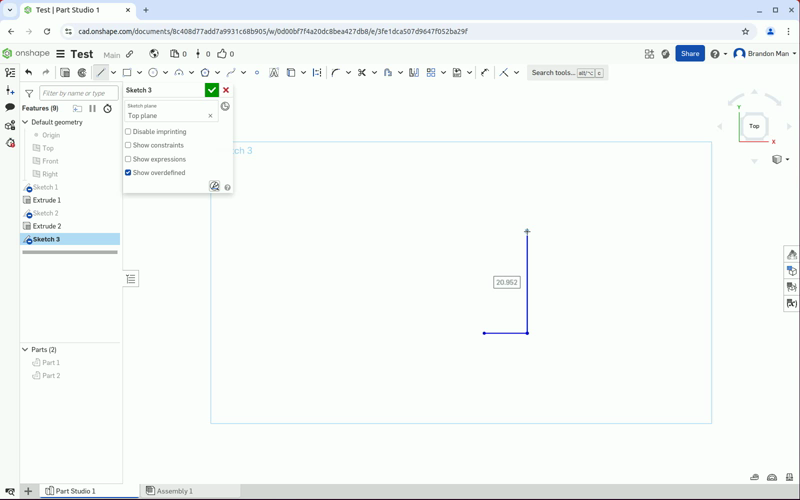
mouse_move(557, 231)
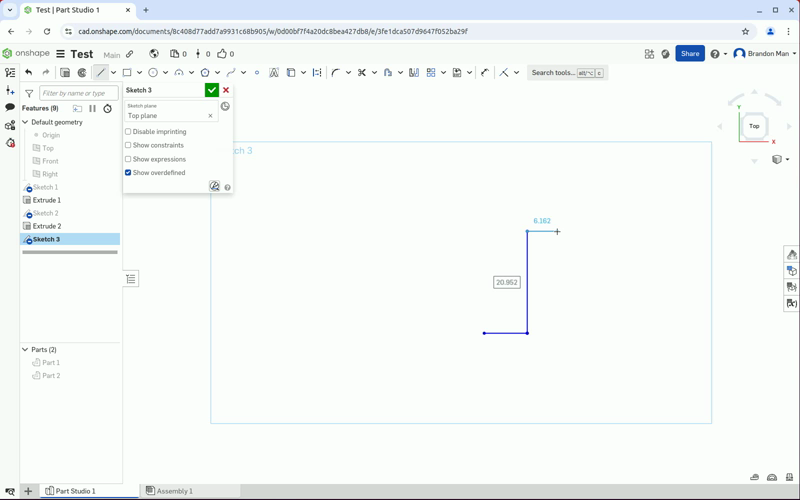
mouse_move(484, 231)
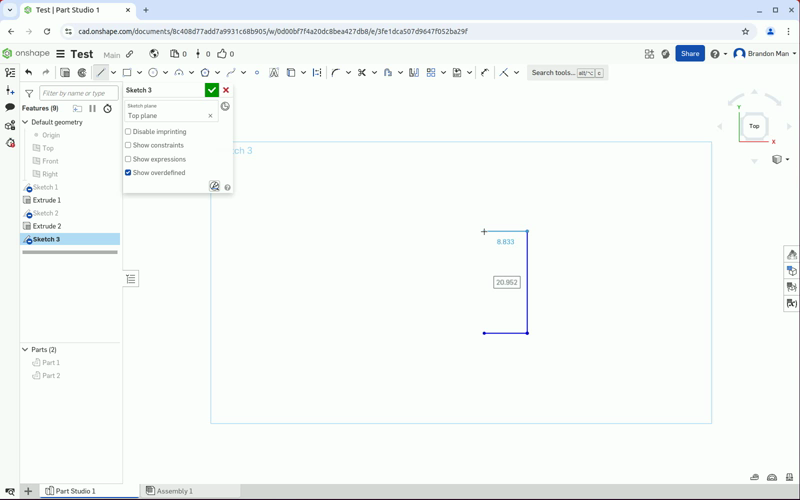
click(484, 231)
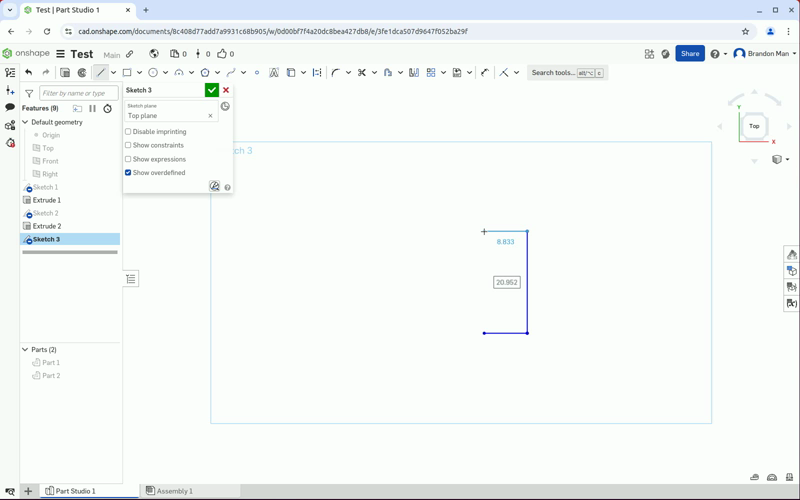
key_up(shift)
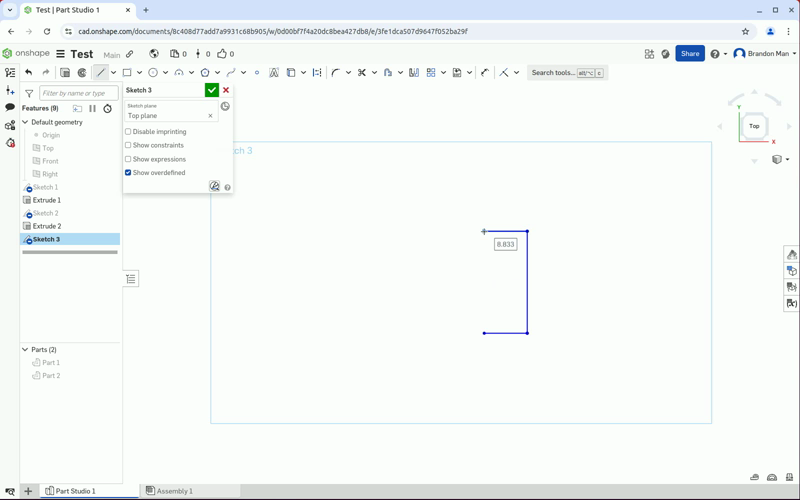
key_down(shift)
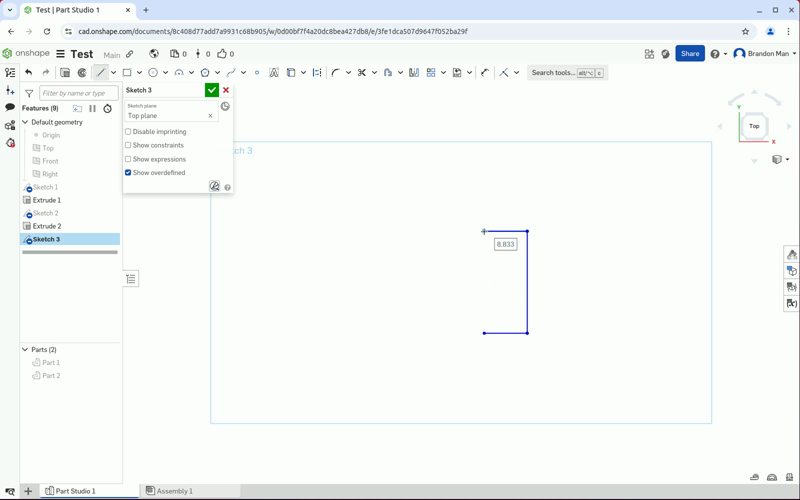
mouse_move(484, 333)
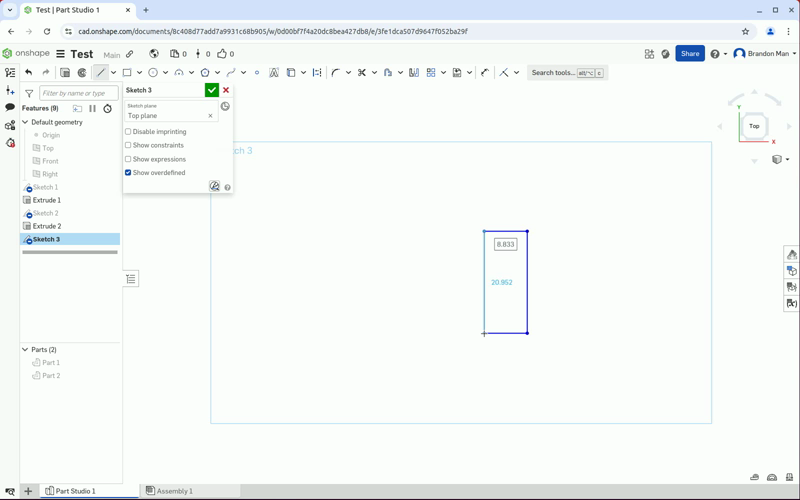
key_up(shift)
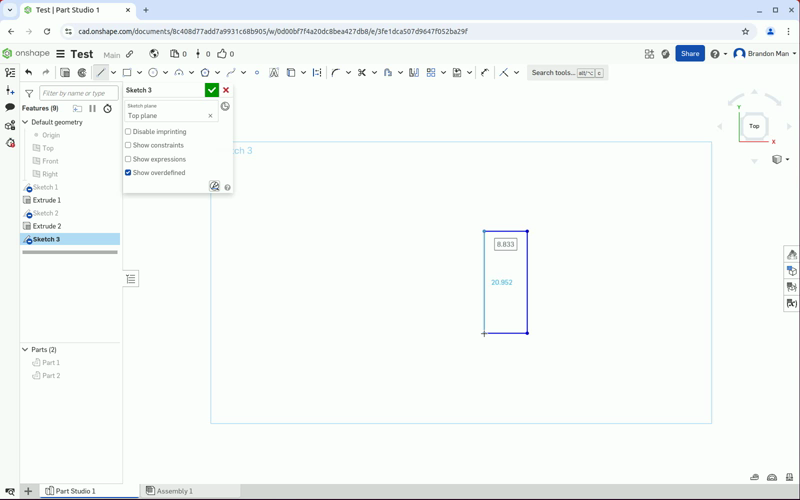
click(484, 333)
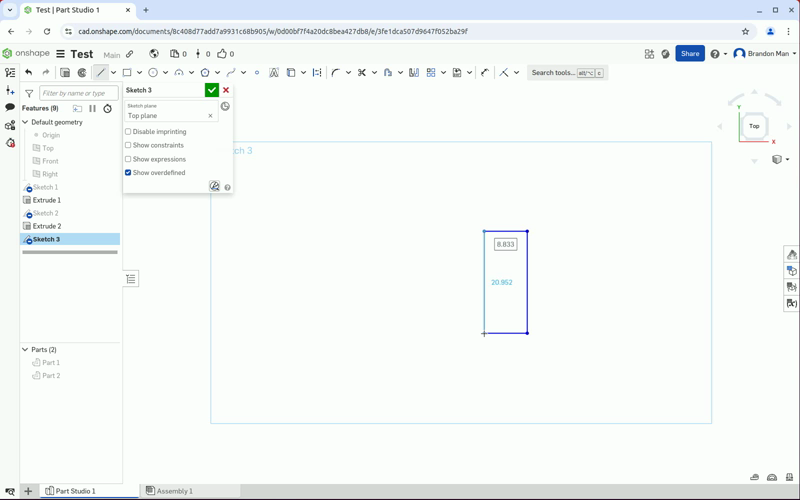
key(esc)
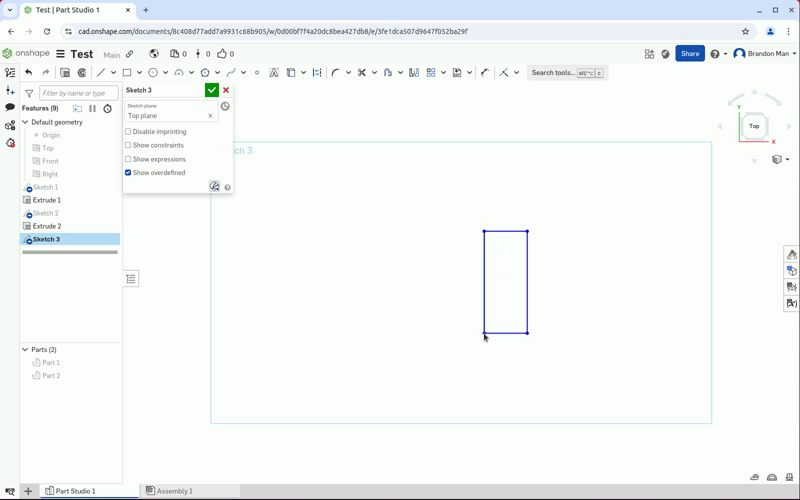
mouse_move(502, 275)
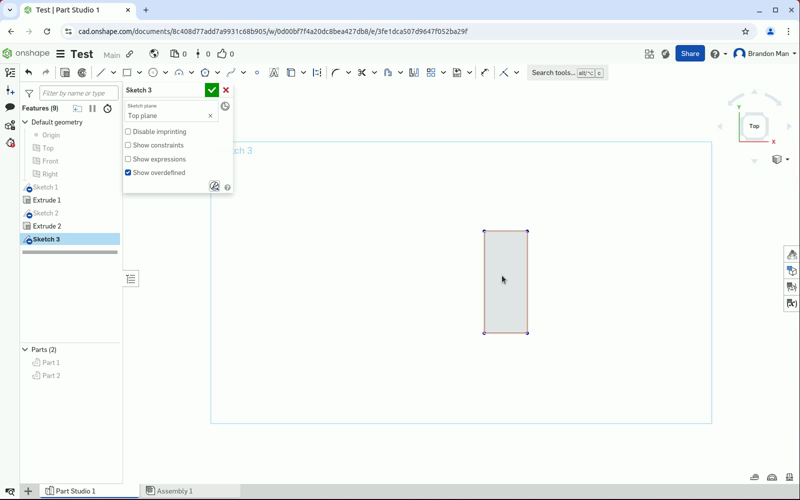
click(502, 275)
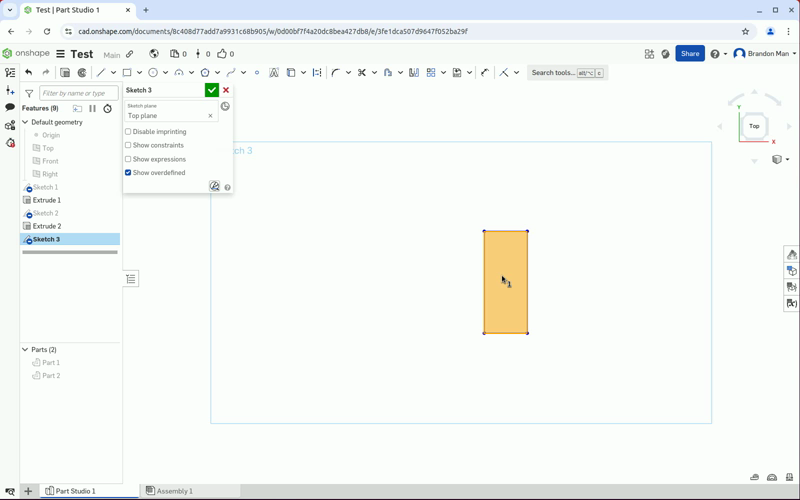
mouse_move(73, 352)
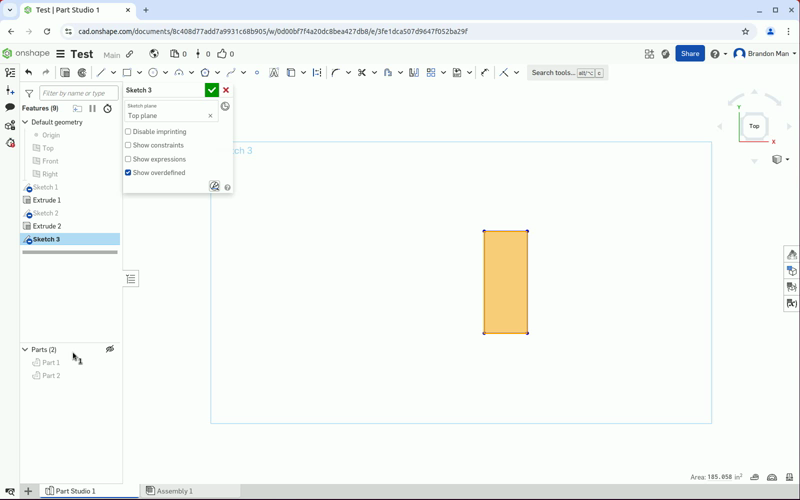
key(shift+y)
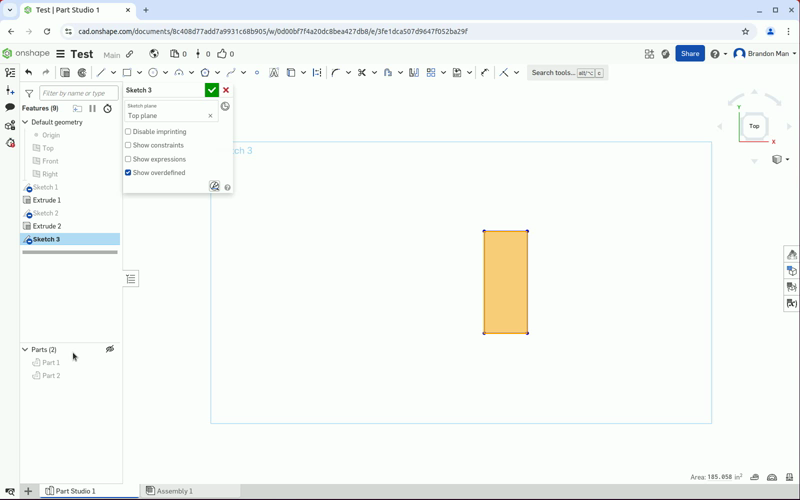
key(shift+e)
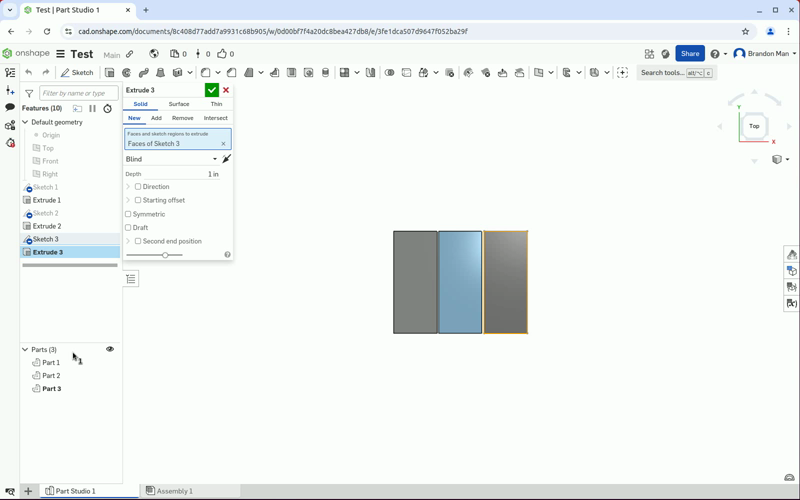
mouse_move(143, 106)
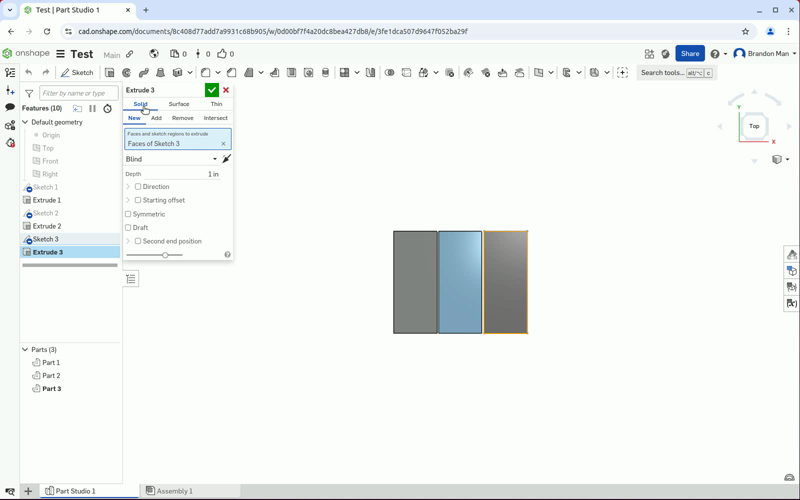
click(143, 106)
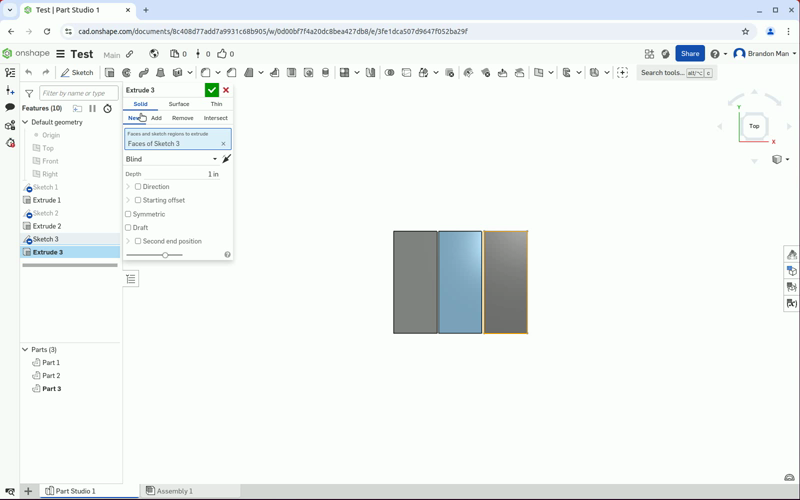
mouse_move(137, 120)
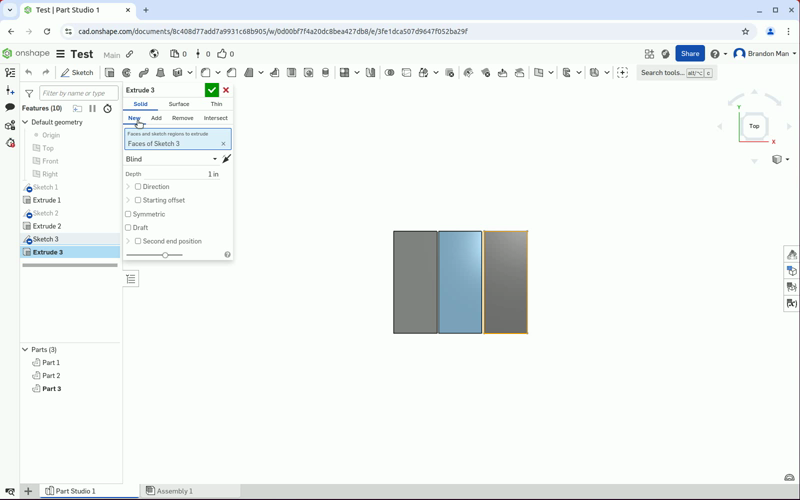
click(137, 120)
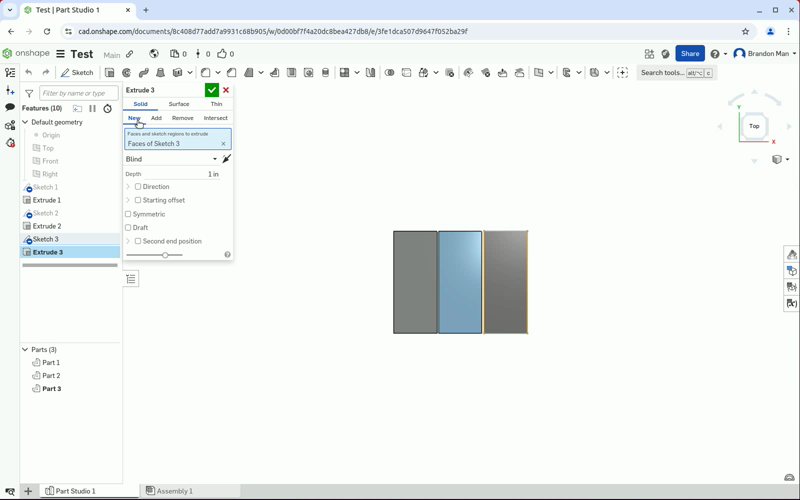
key(tab, 4)
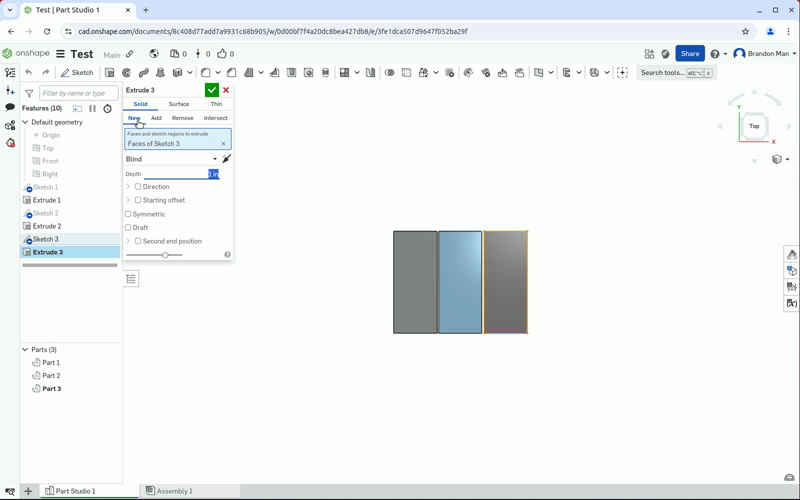
text(13.48)
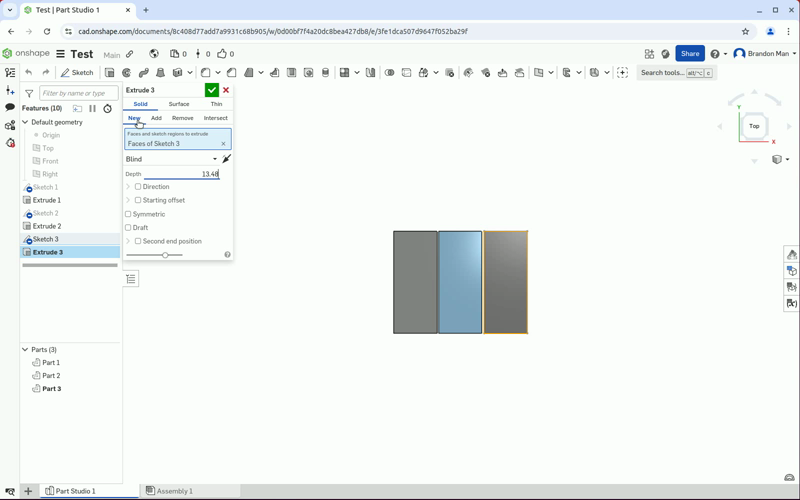
key(enter)
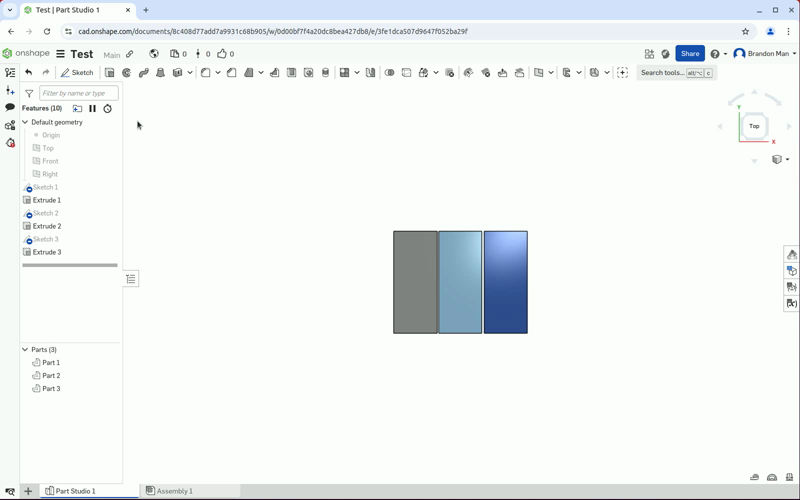
key(shift+h)
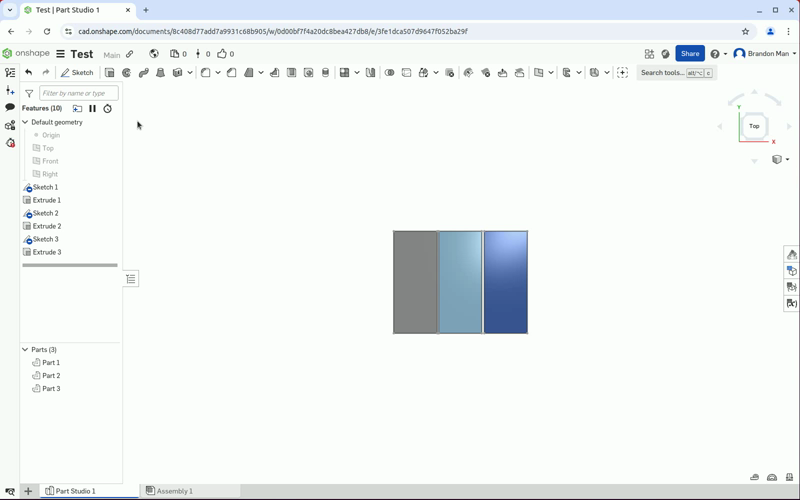
key(shift+h)
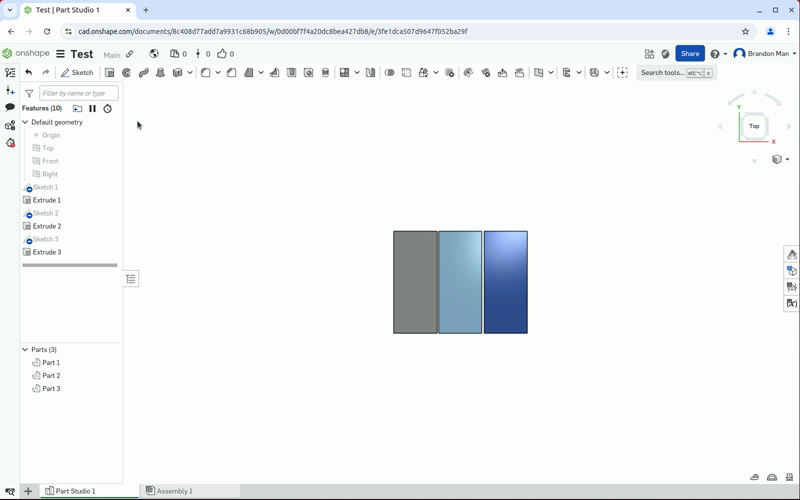
mouse_move(73, 189)
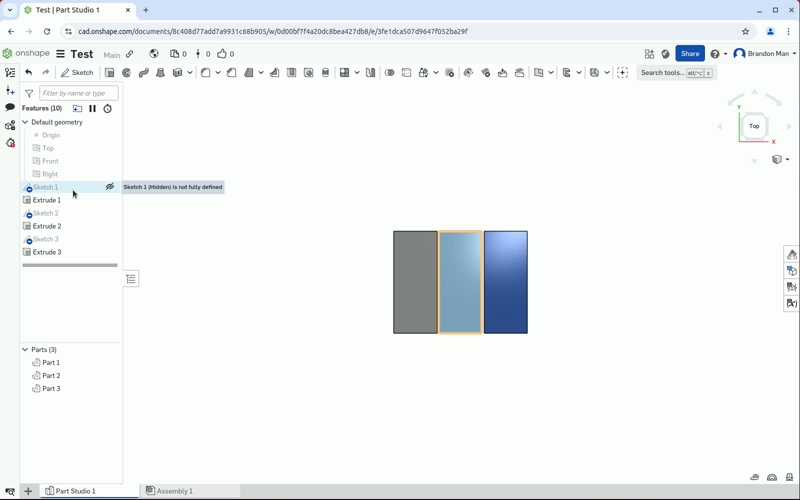
click(73, 189)
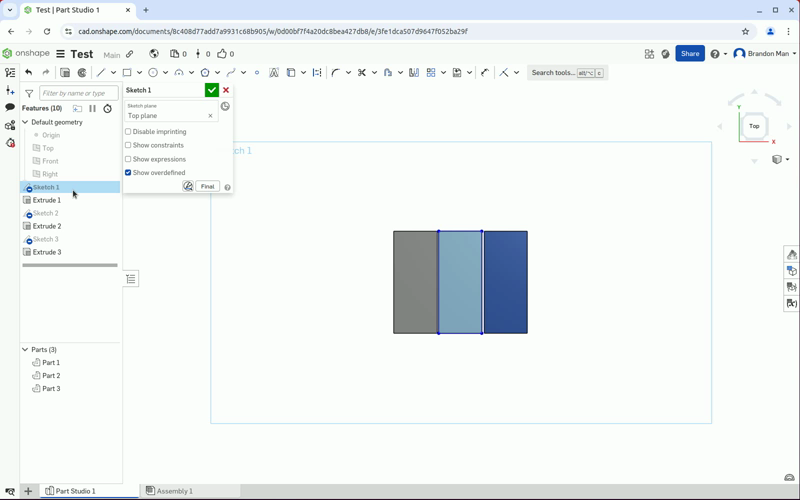
mouse_move(229, 92)
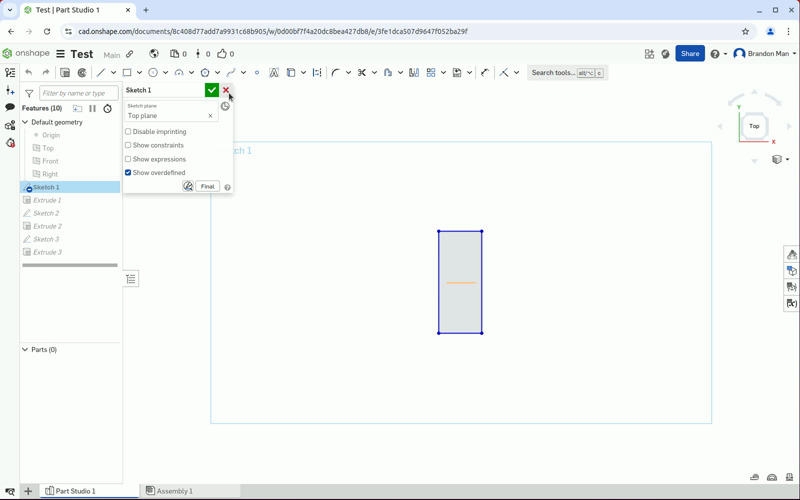
click(229, 92)
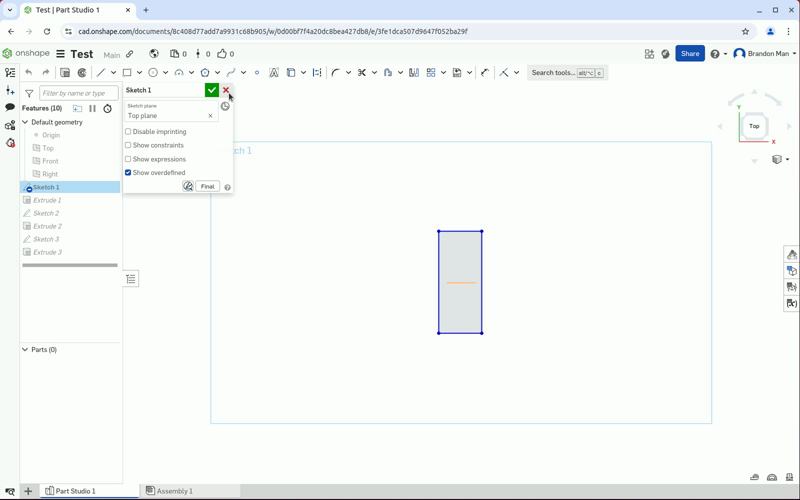
key(shift+s)
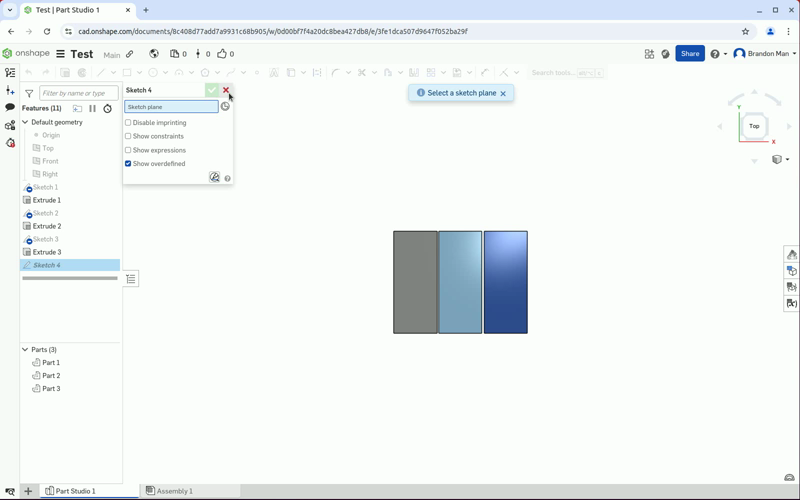
mouse_move(73, 150)
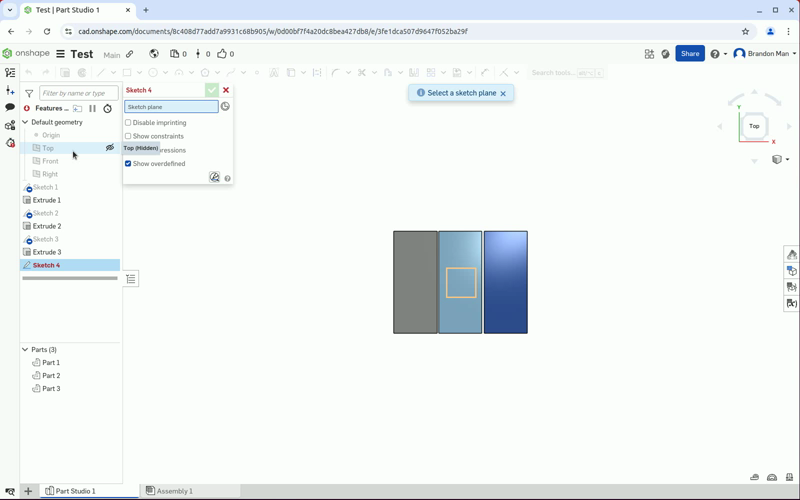
click(73, 150)
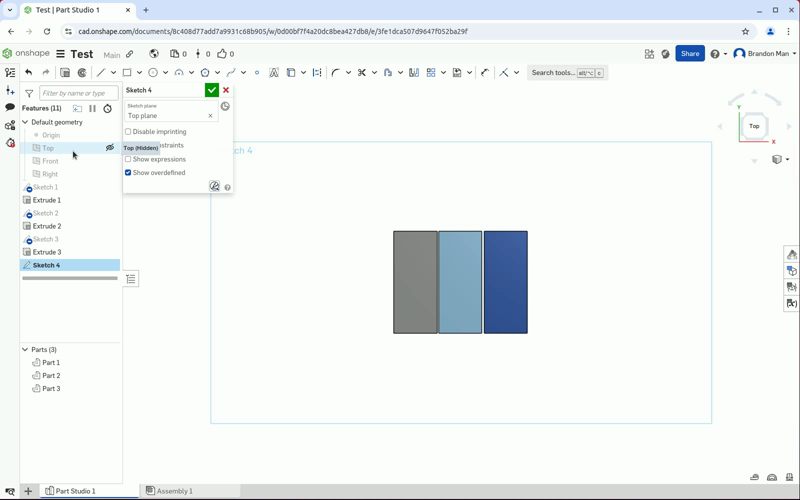
mouse_move(73, 352)
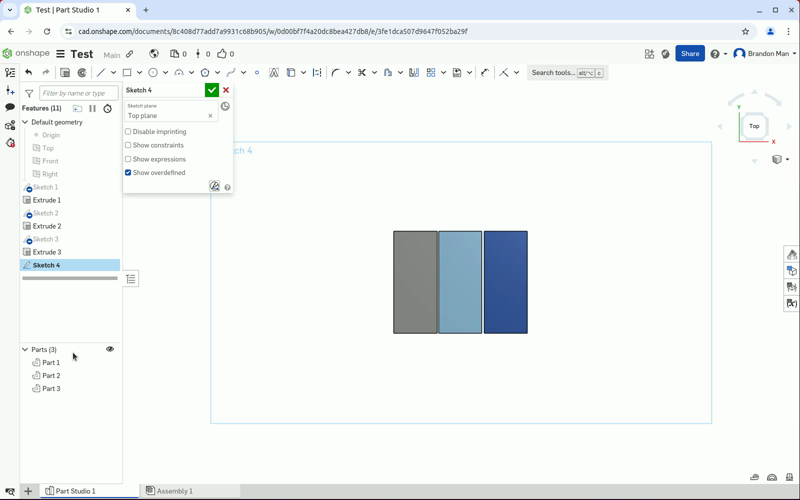
key(y)
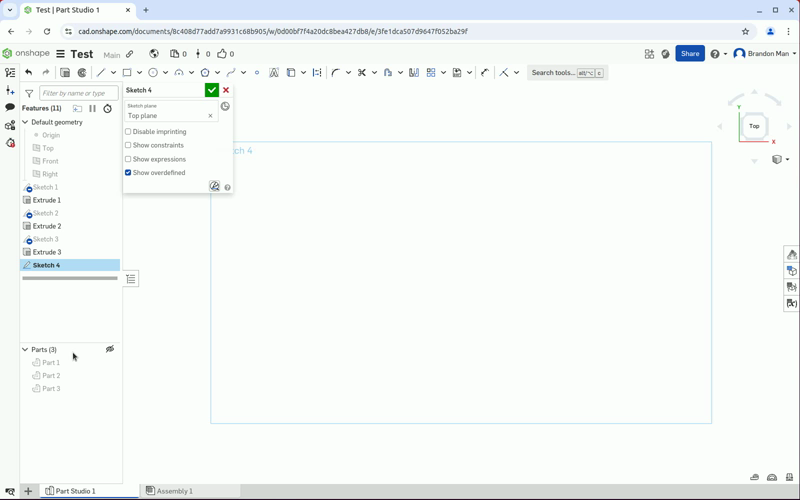
key(l)
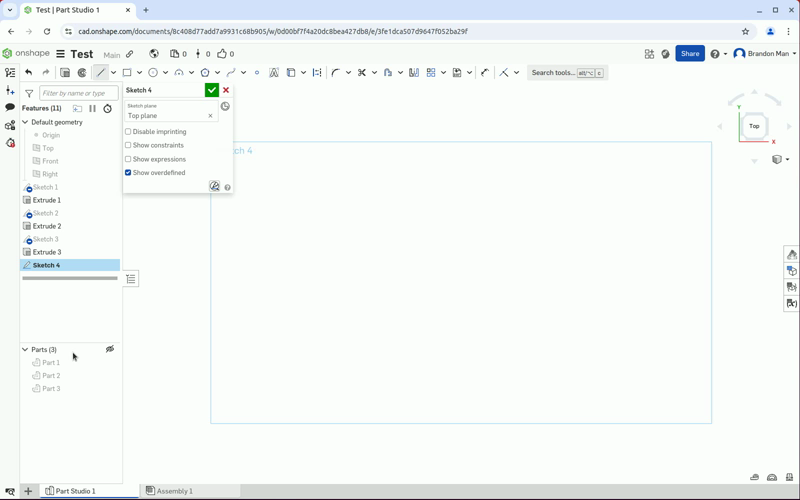
key_down(shift)
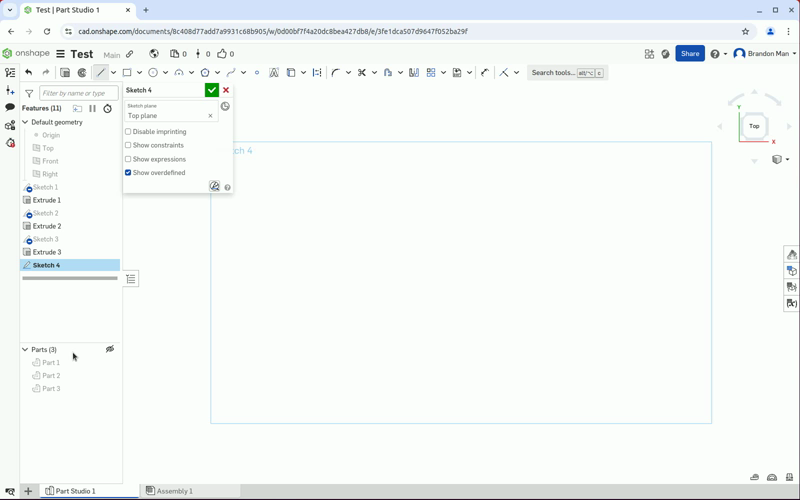
mouse_move(529, 333)
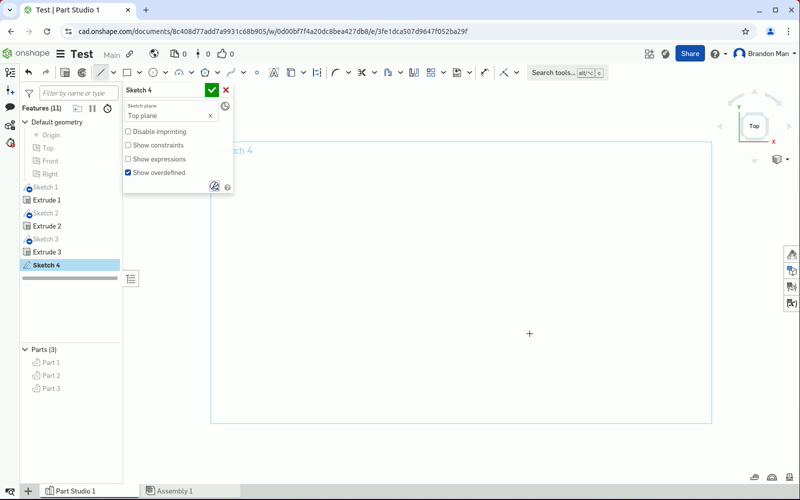
click(529, 333)
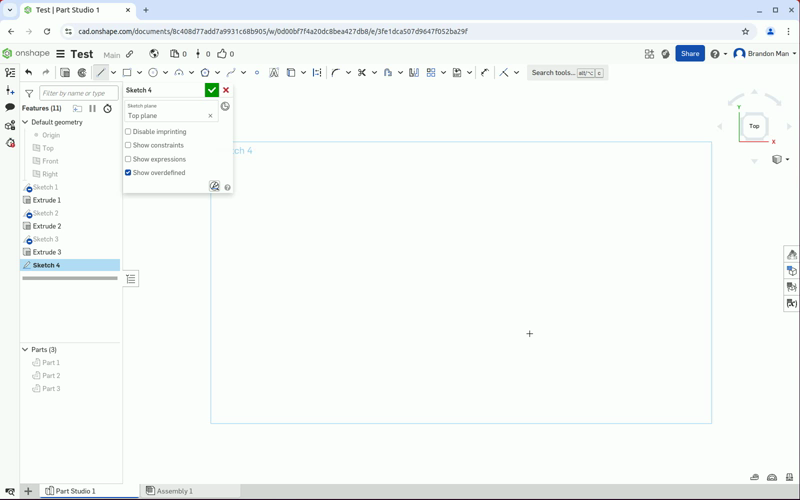
key_up(shift)
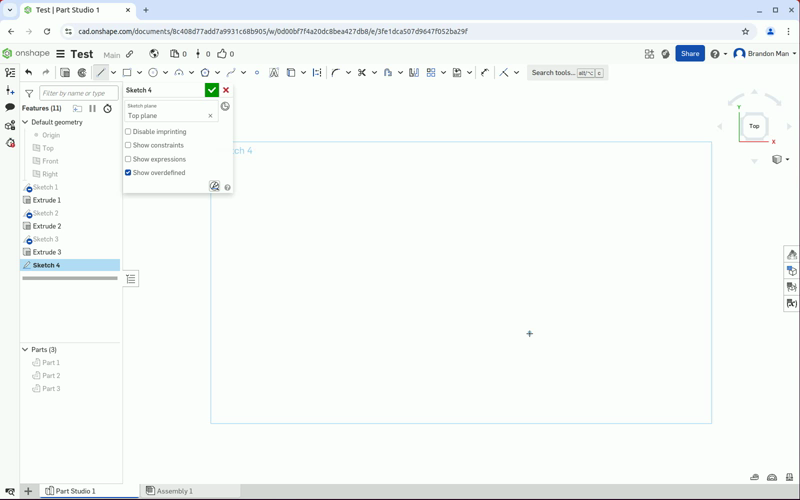
key_down(shift)
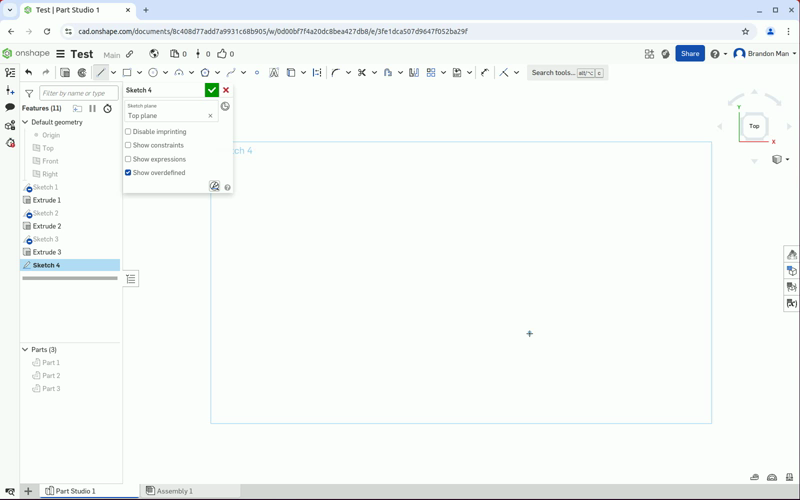
mouse_move(559, 333)
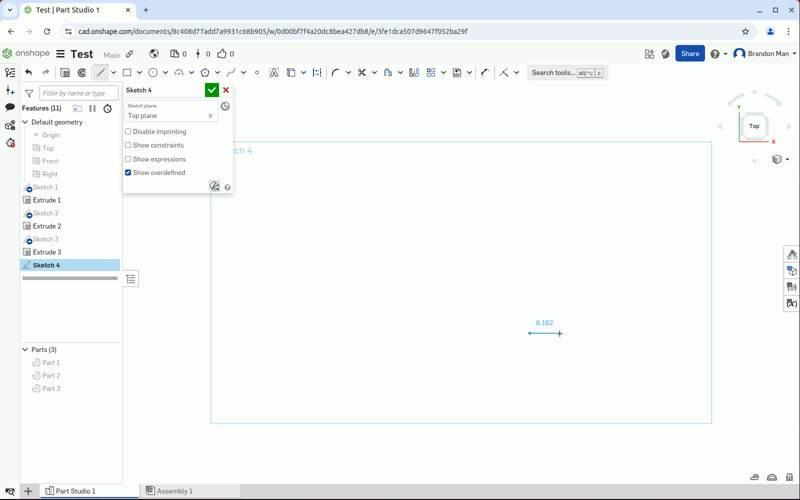
mouse_move(573, 333)
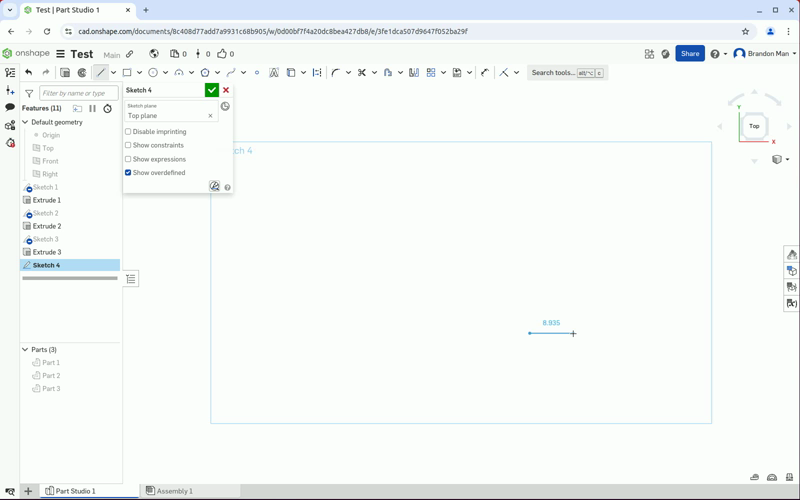
click(573, 333)
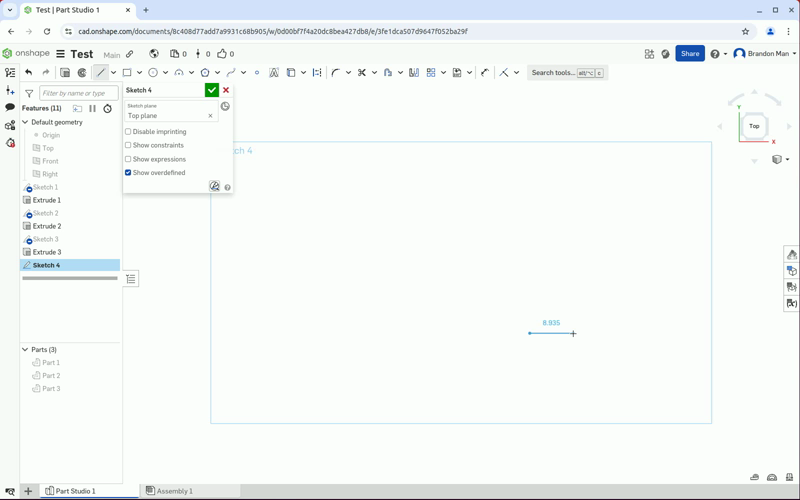
key_up(shift)
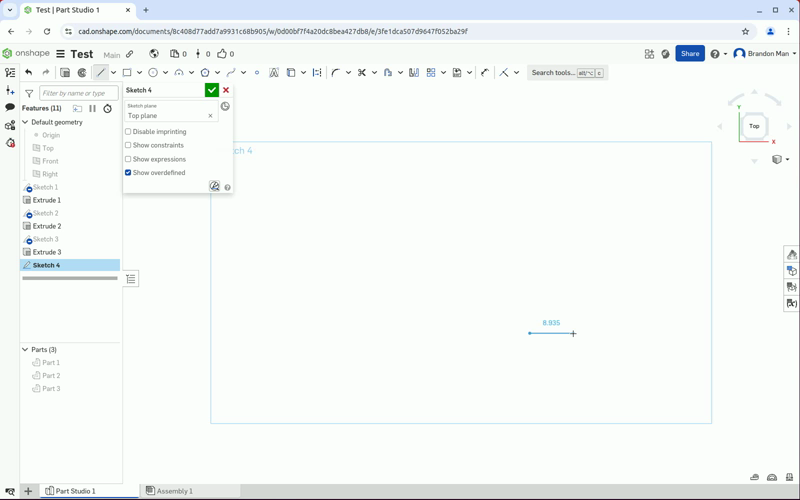
key_down(shift)
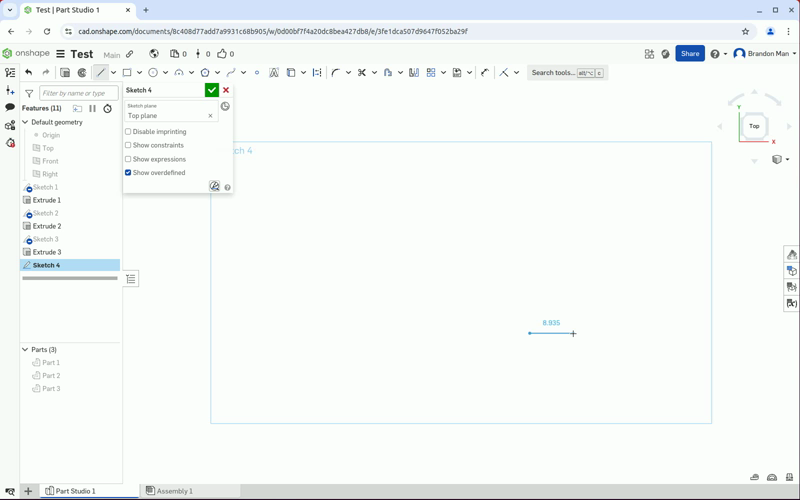
mouse_move(573, 231)
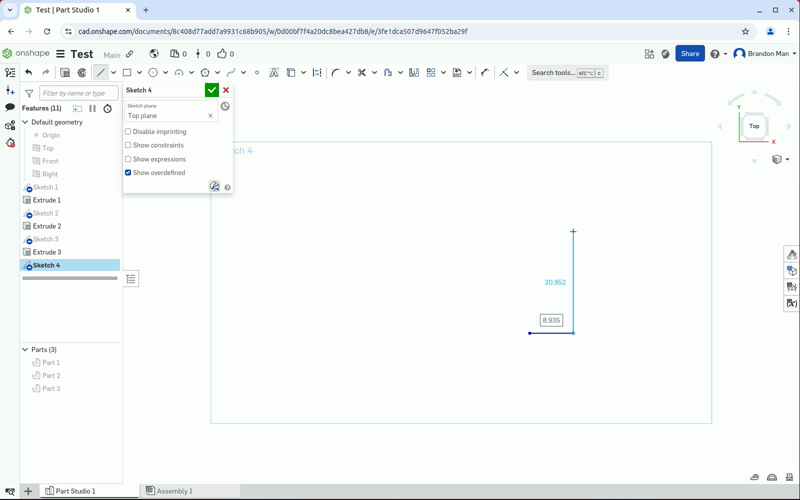
click(573, 231)
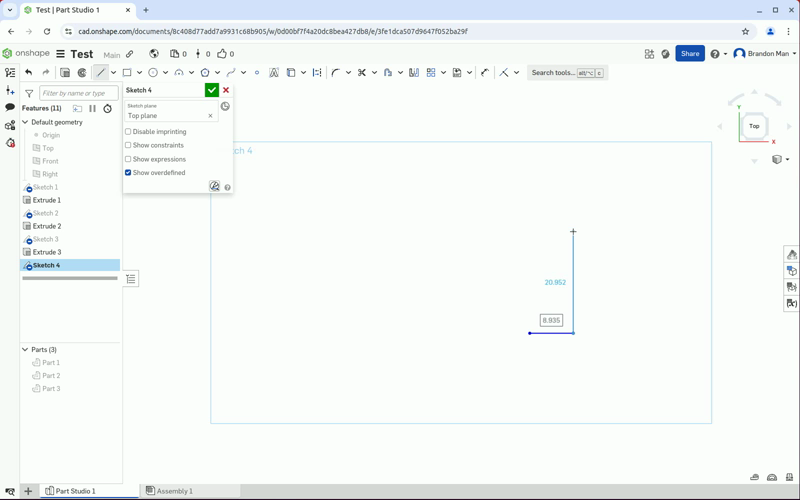
key_up(shift)
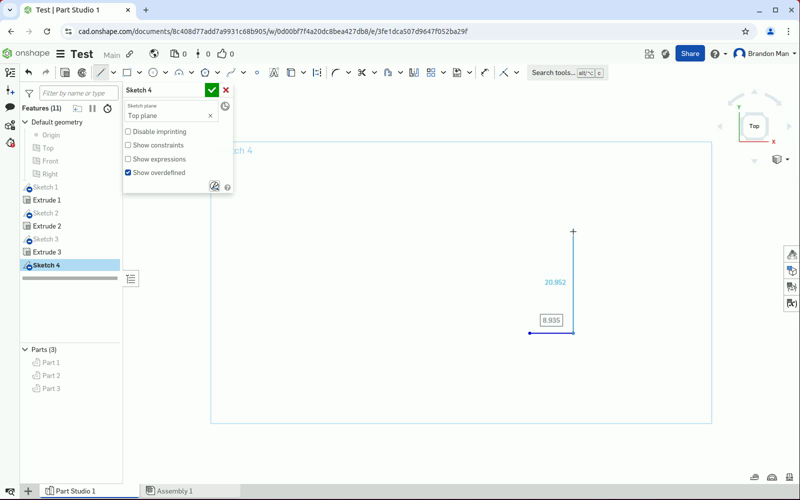
key_down(shift)
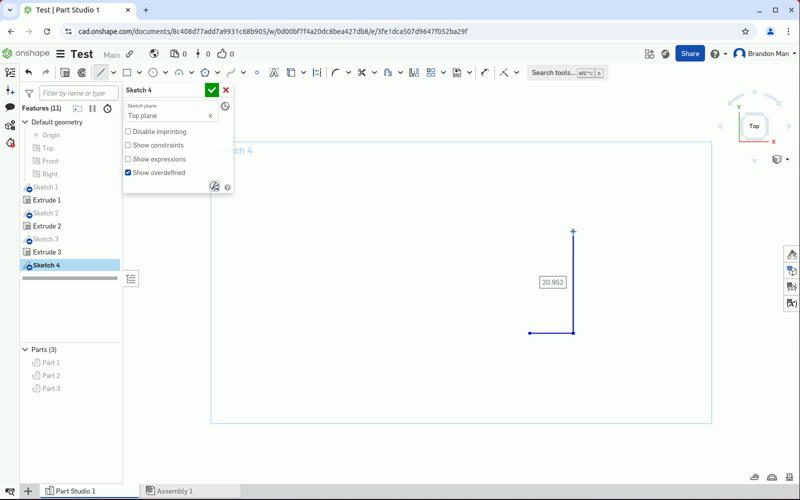
mouse_move(589, 231)
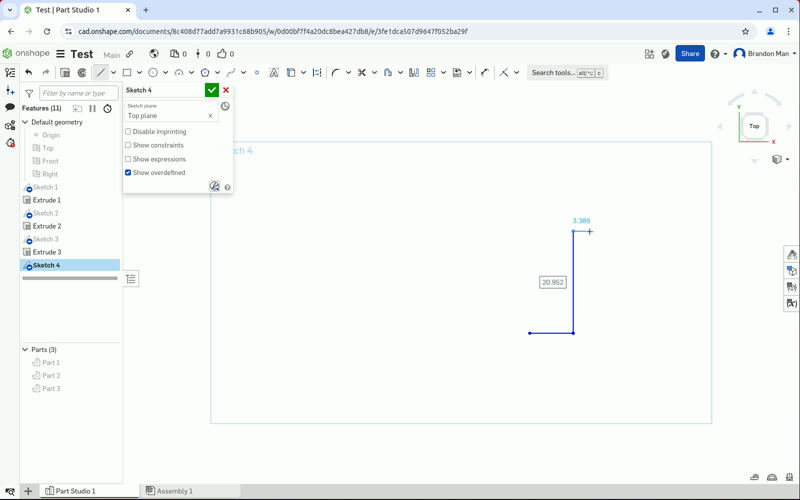
mouse_move(529, 231)
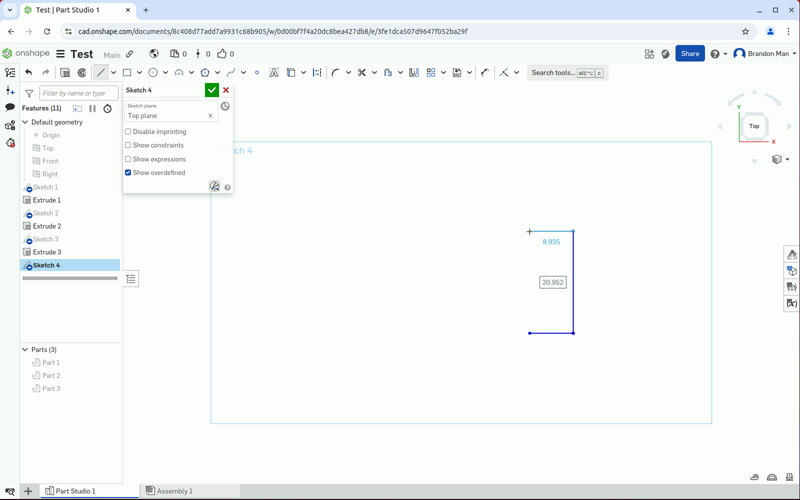
click(529, 231)
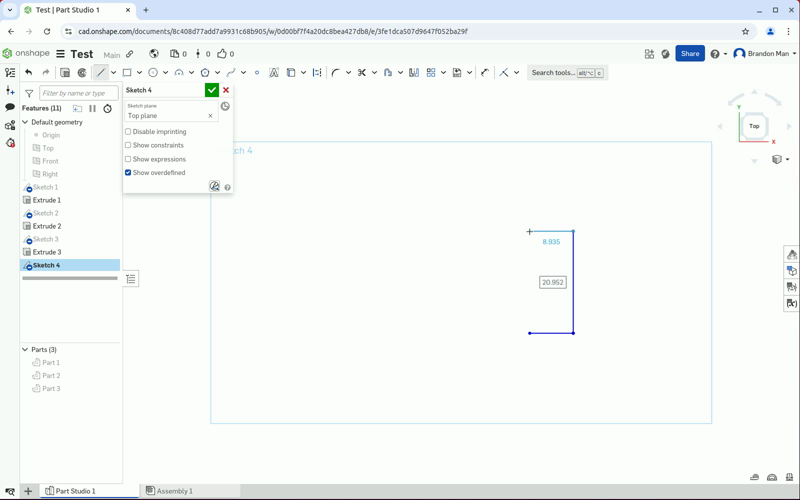
key_up(shift)
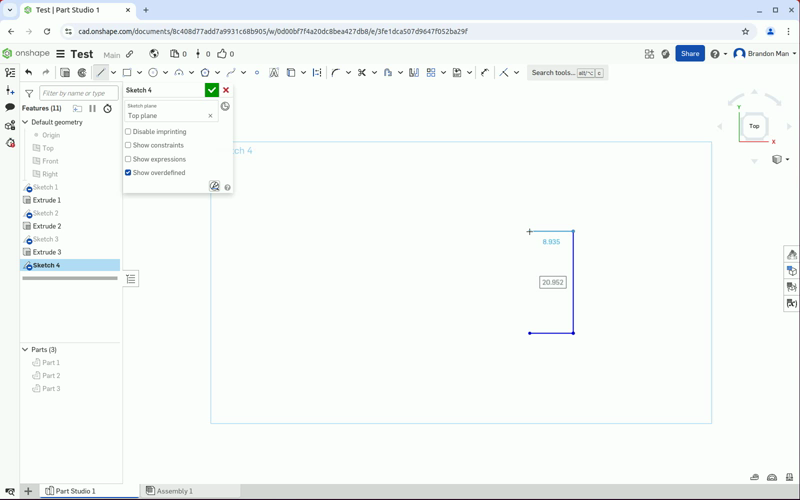
key_down(shift)
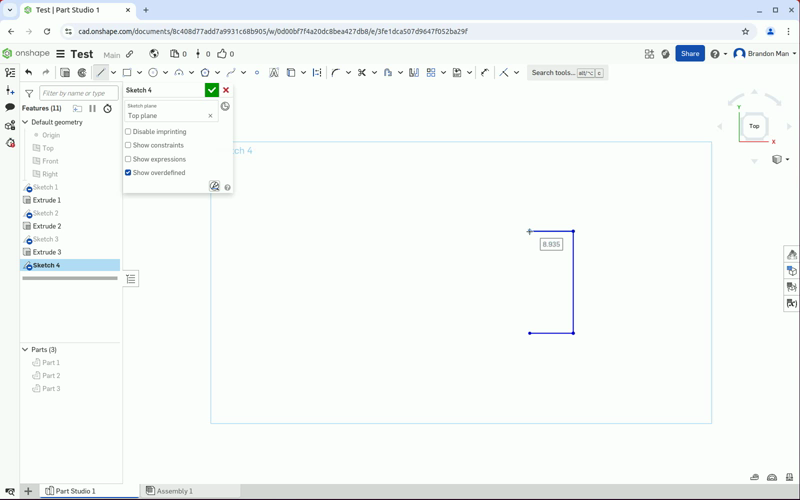
mouse_move(529, 333)
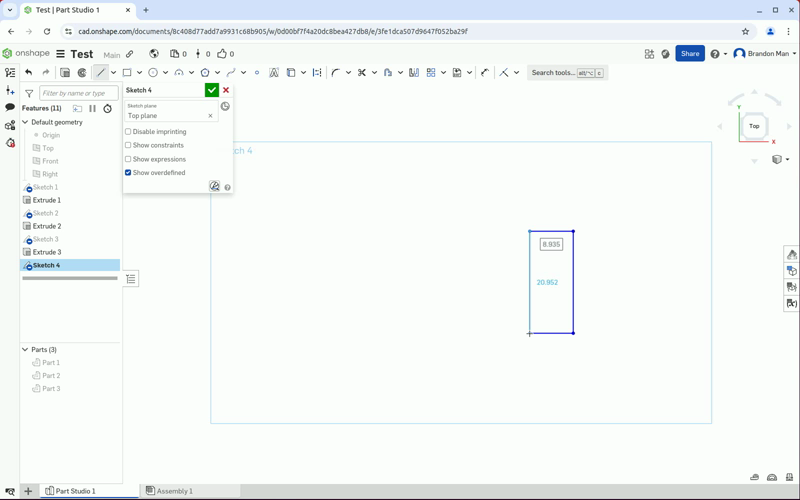
key_up(shift)
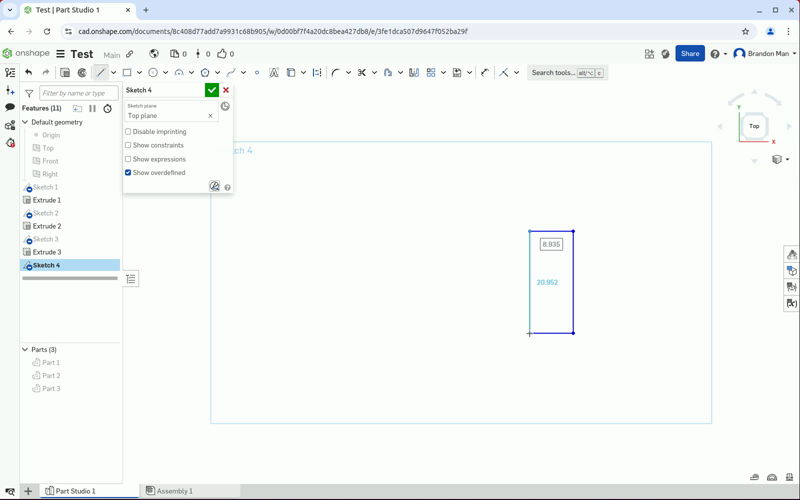
click(529, 333)
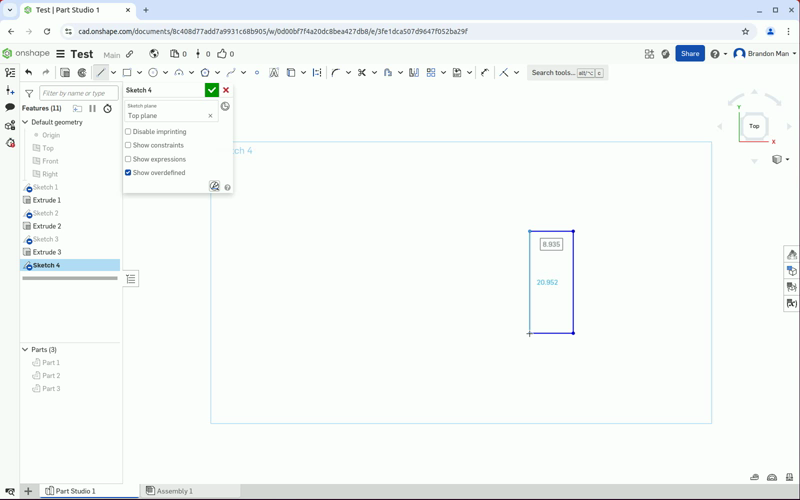
key(esc)
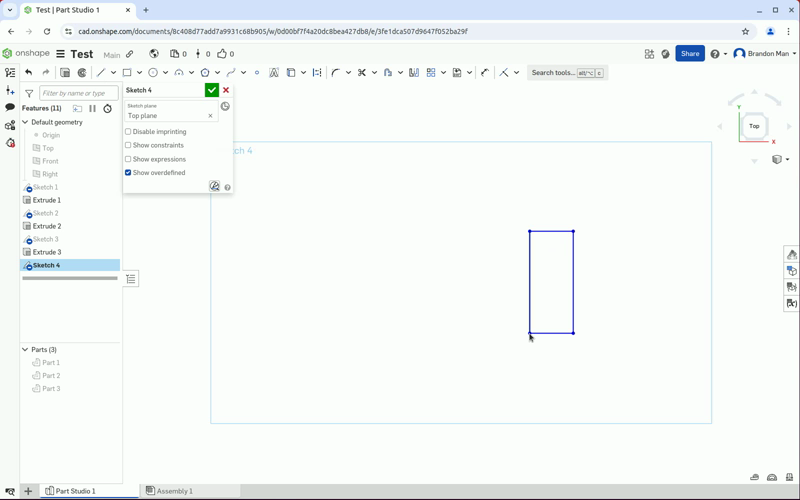
mouse_move(567, 286)
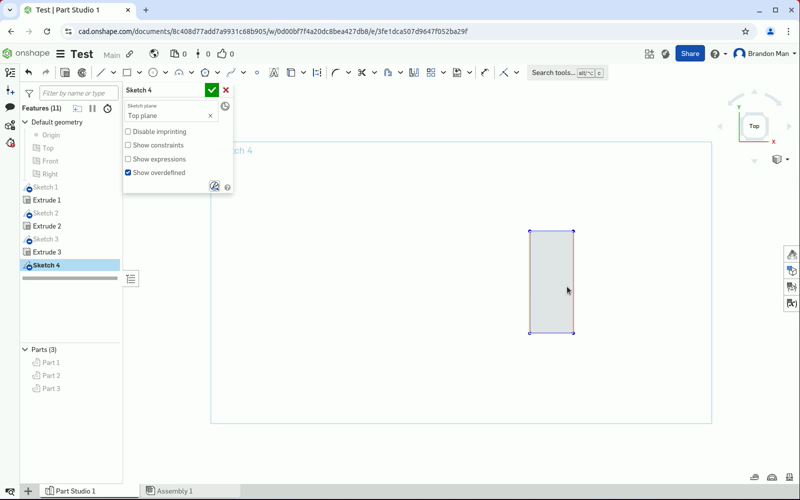
click(567, 286)
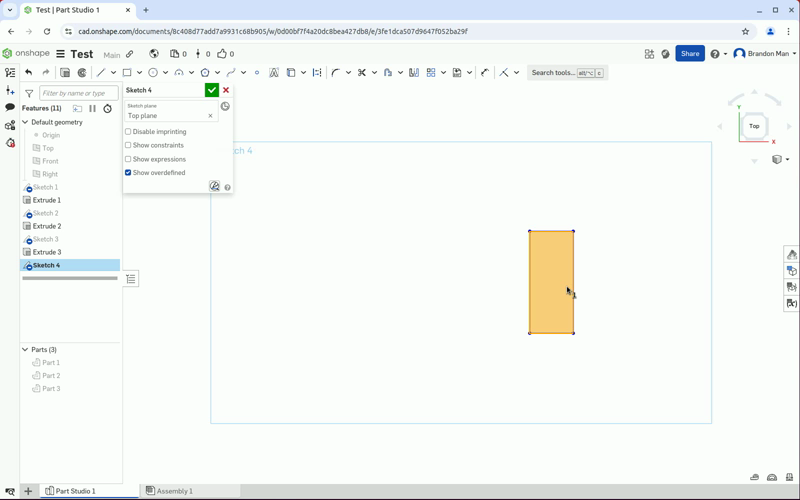
mouse_move(73, 352)
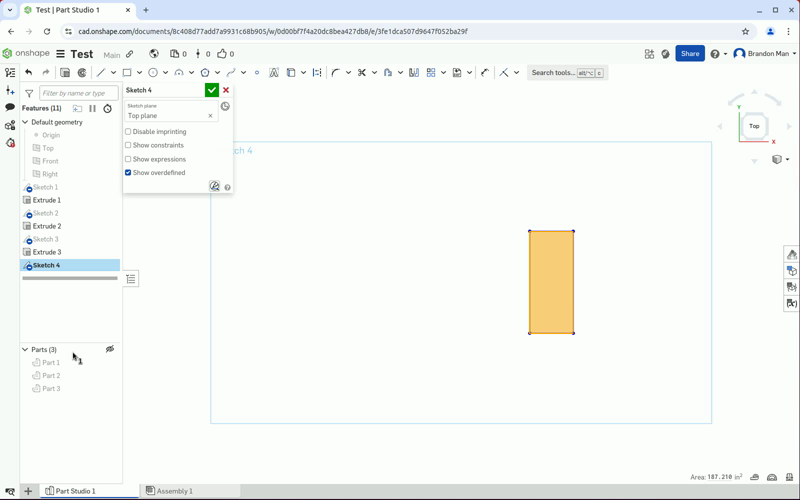
key(shift+y)
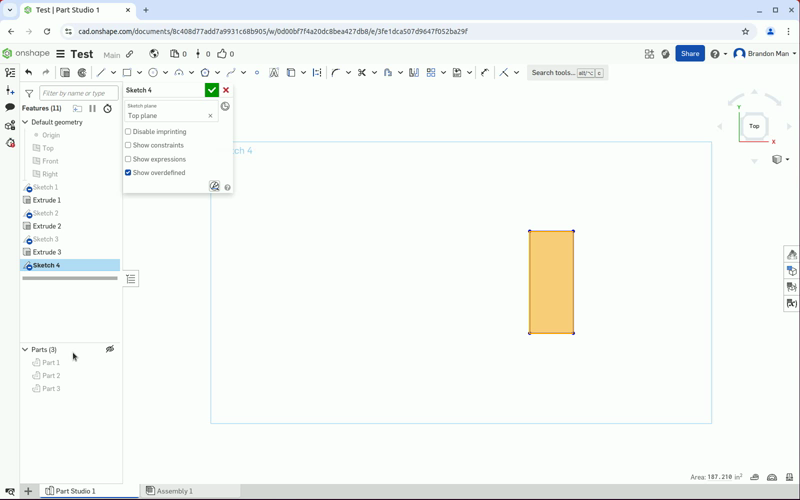
key(shift+e)
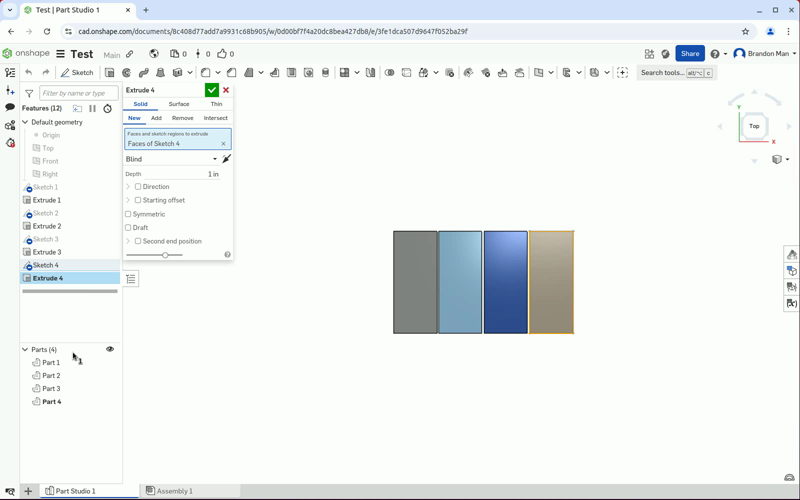
mouse_move(143, 106)
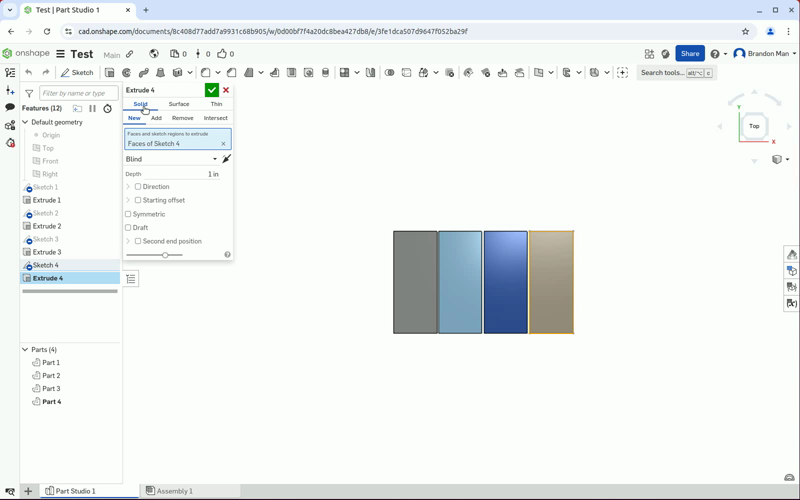
click(143, 106)
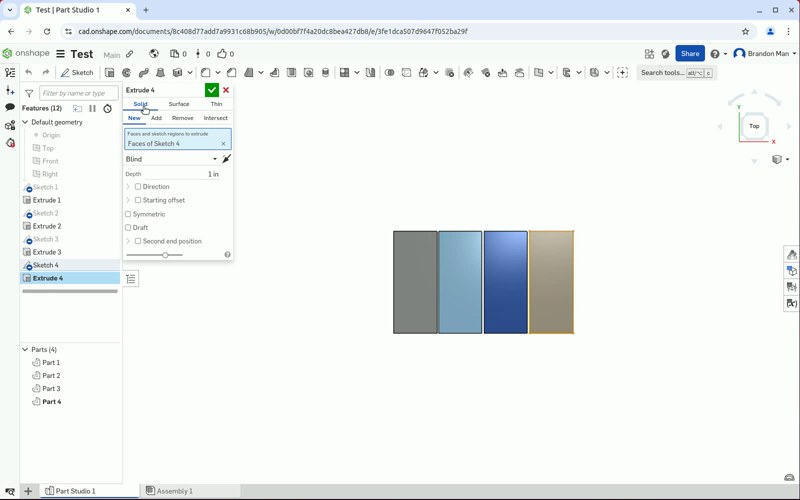
mouse_move(137, 120)
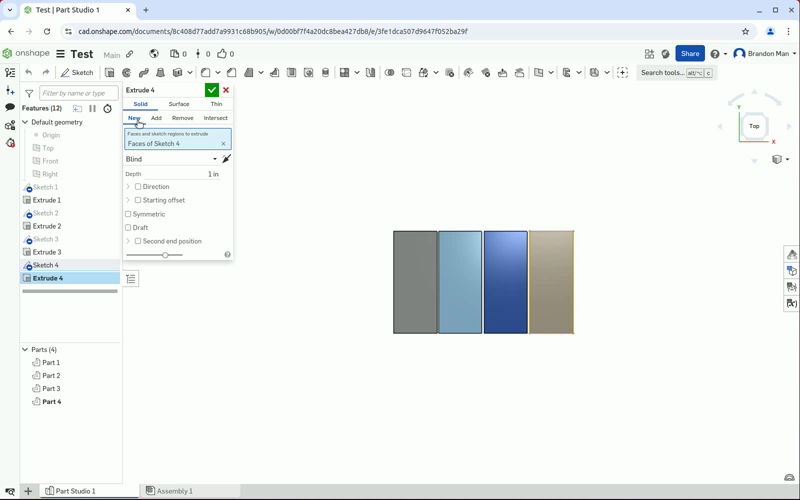
click(137, 120)
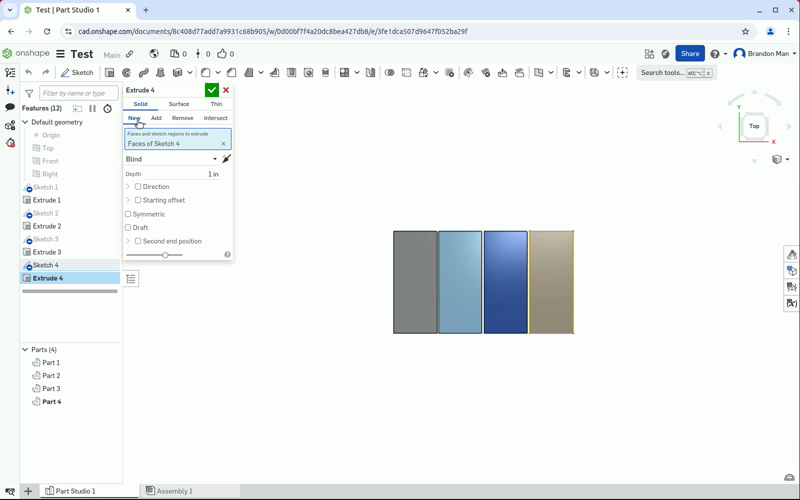
key(tab, 4)
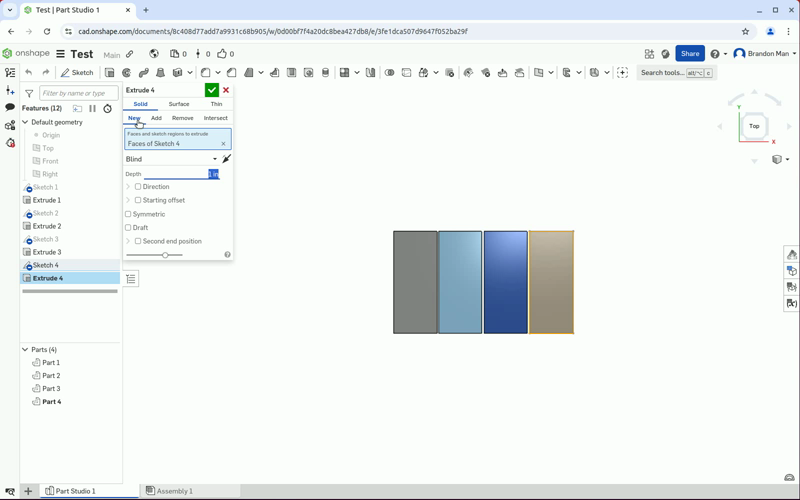
text(13.48)
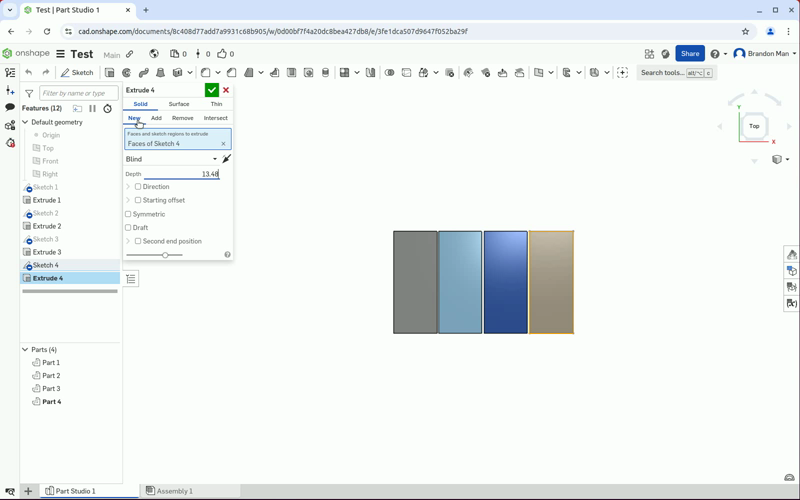
key(enter)
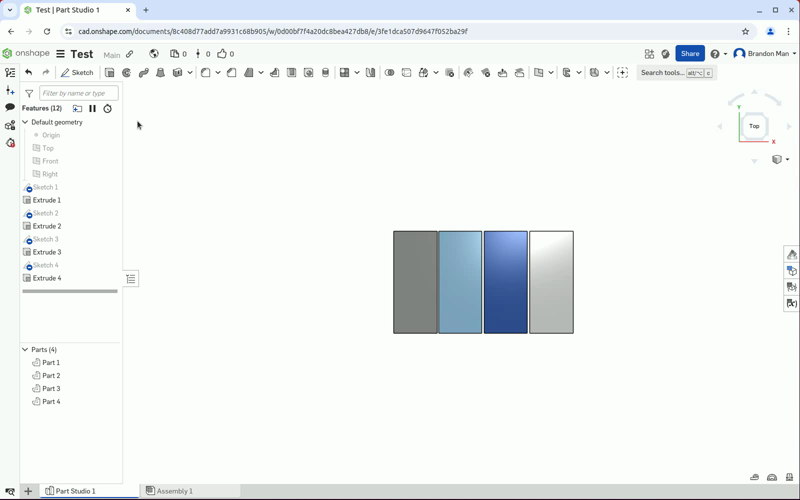
key(shift+h)
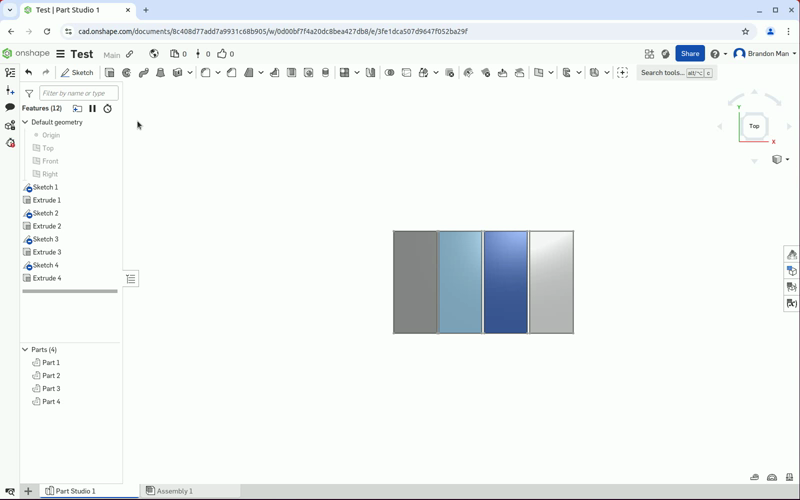
key(shift+h)
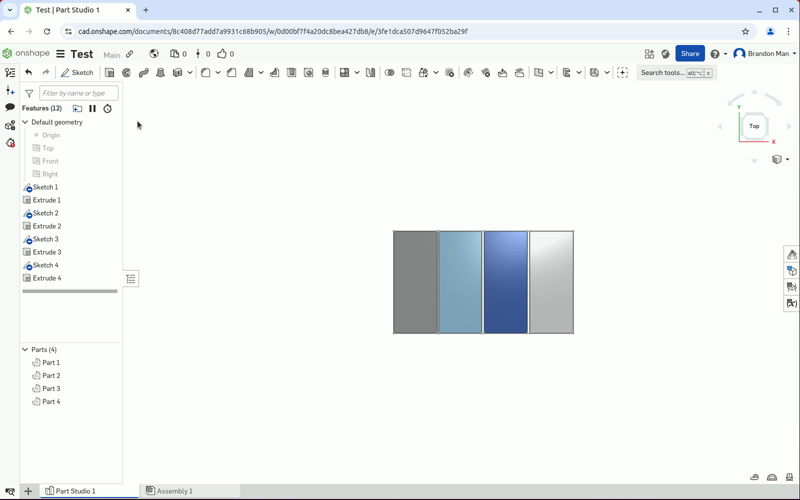
key(shift+7)
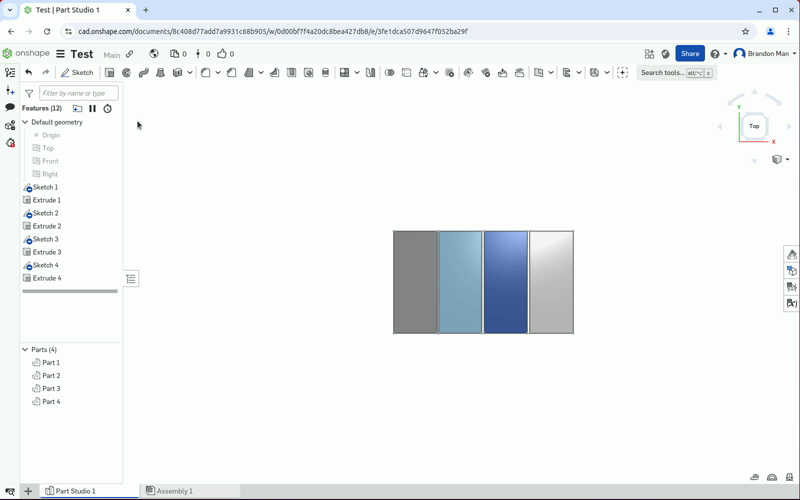
key(up, 3)
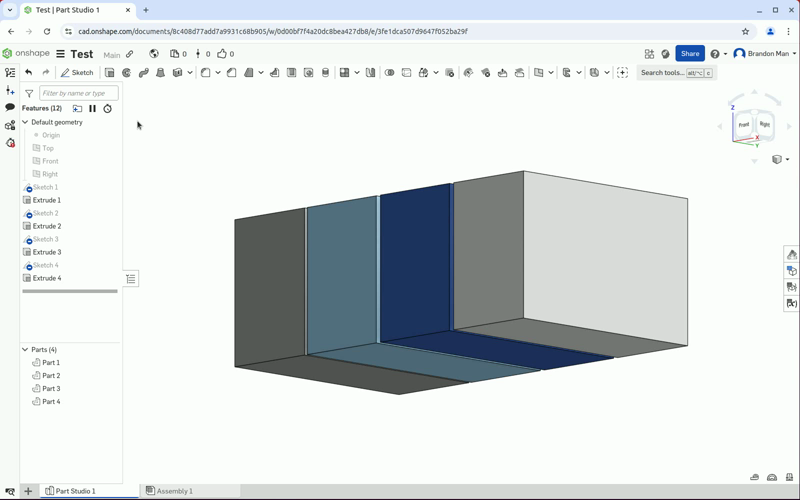
key(left, 3)
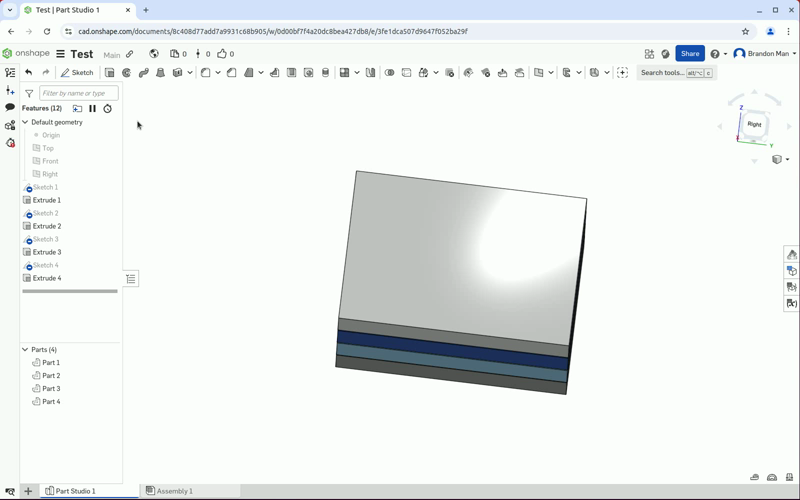
key(right, 3)
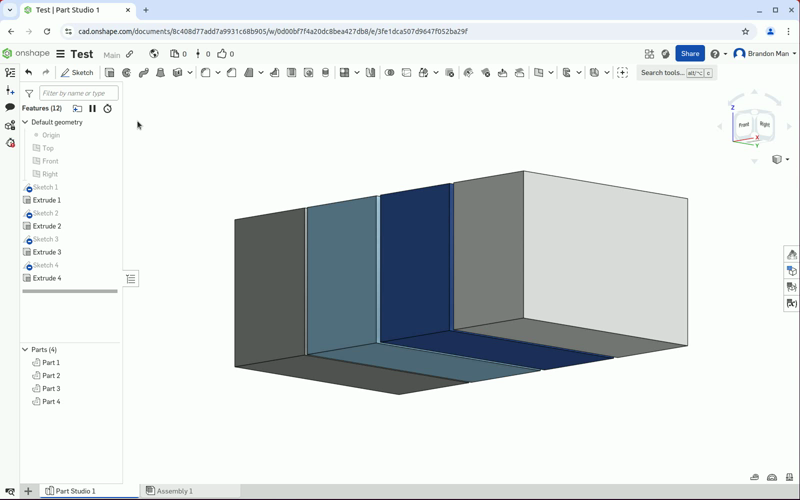
key(down, 3)
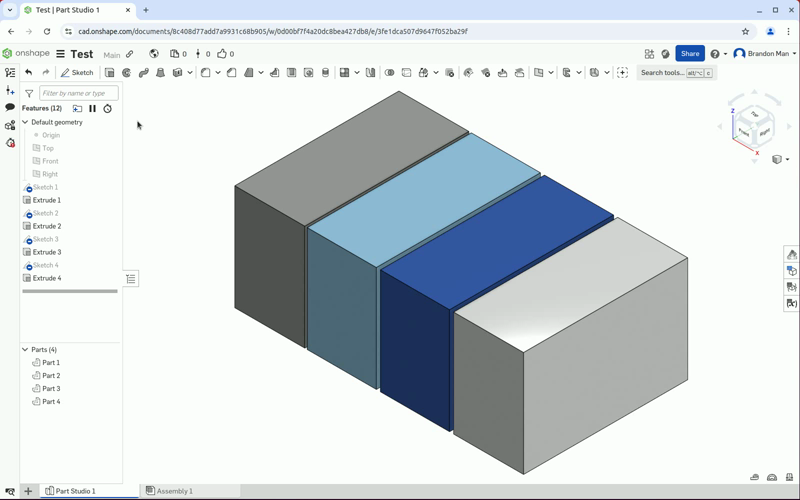
mouse_move(73, 189)
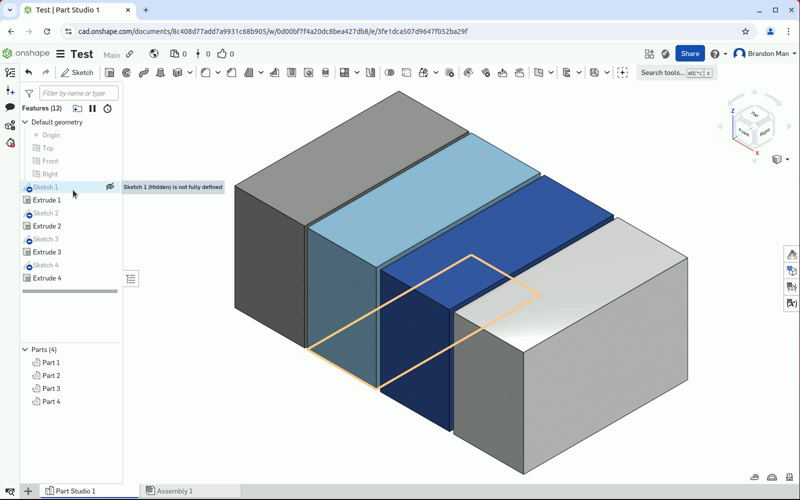
click(73, 189)